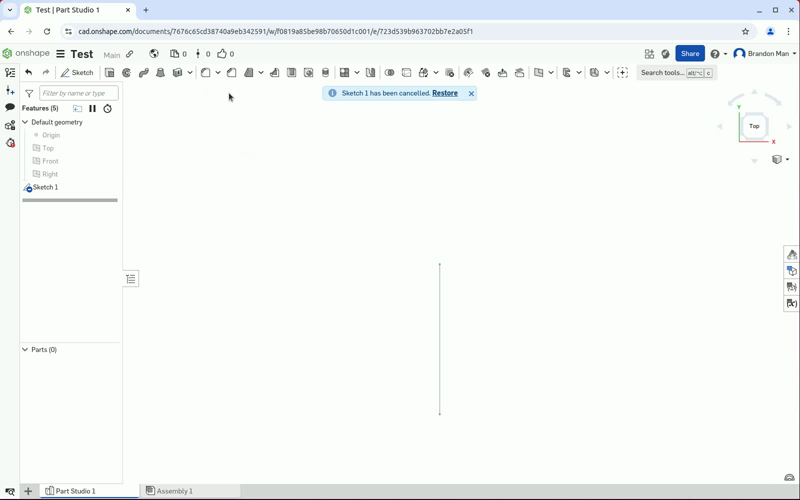
key(shift+h)
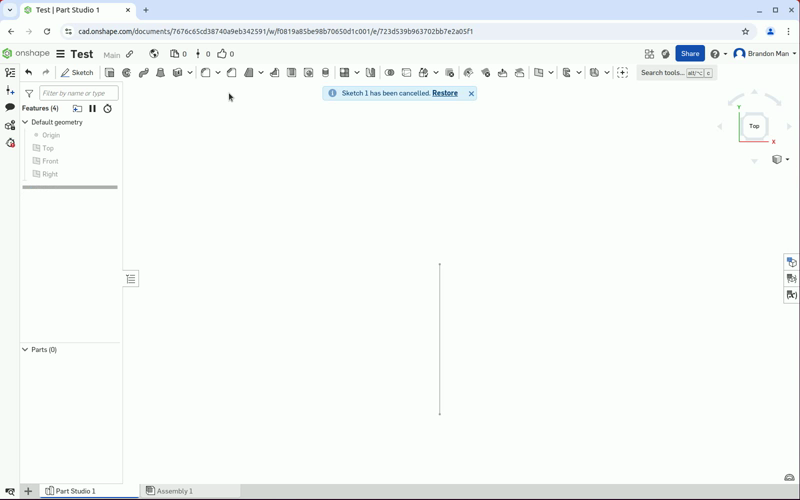
key(shift+s)
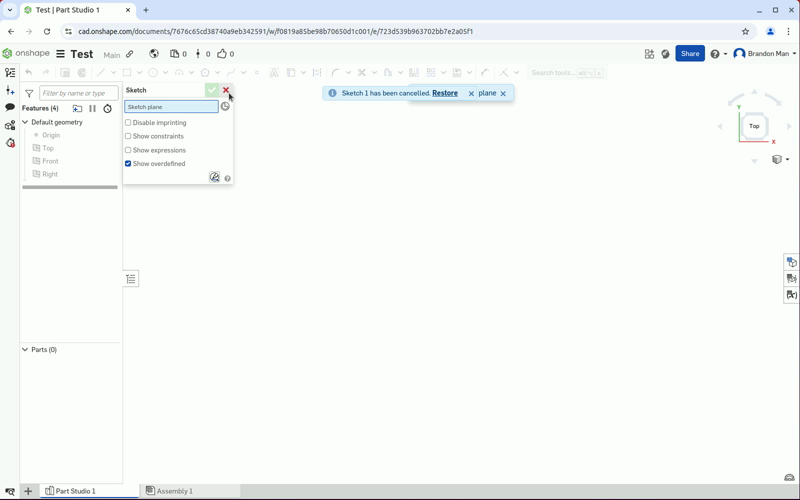
mouse_move(73, 150)
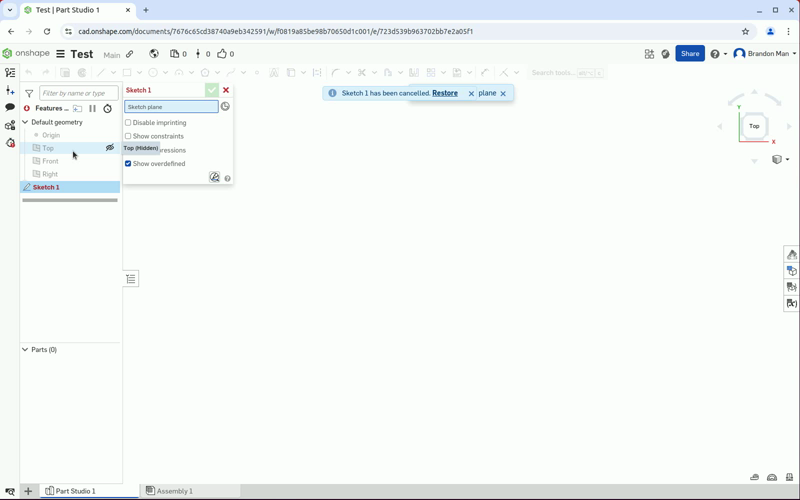
click(73, 150)
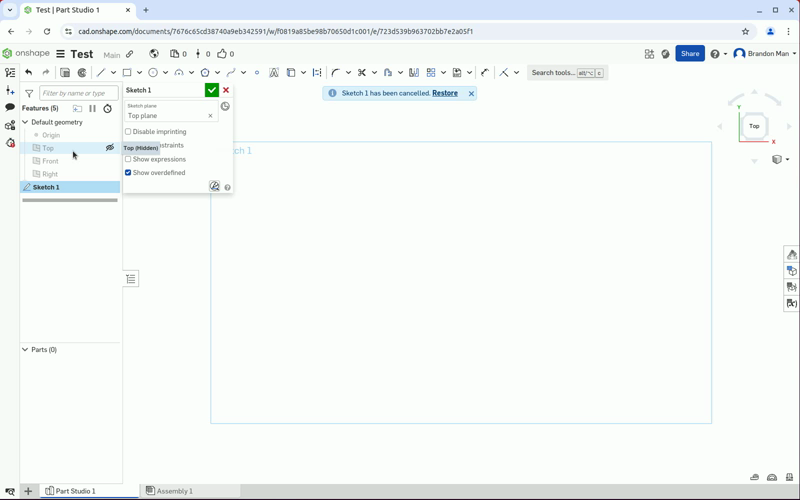
mouse_move(73, 352)
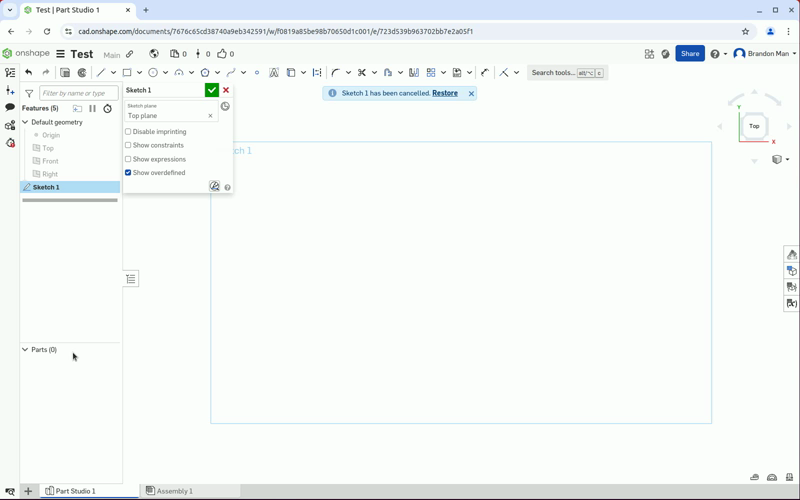
key(y)
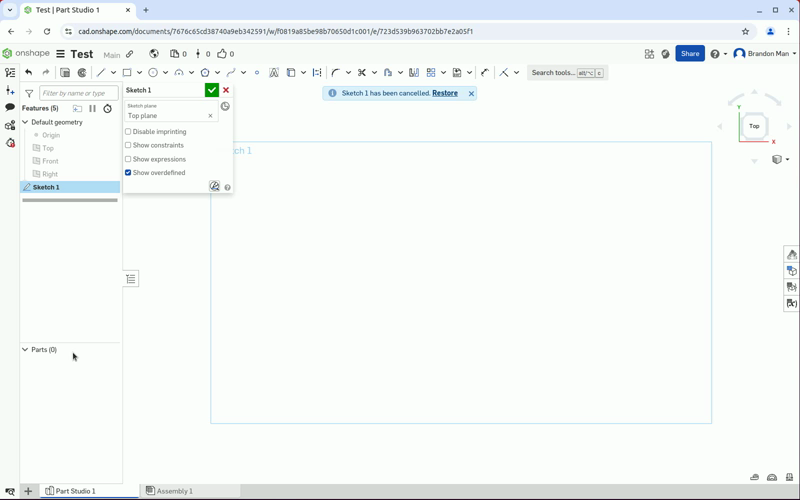
key(c)
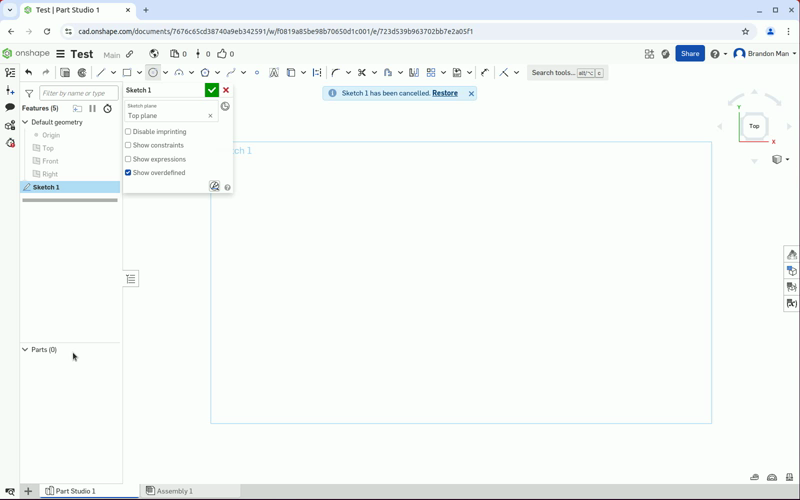
key_down(shift)
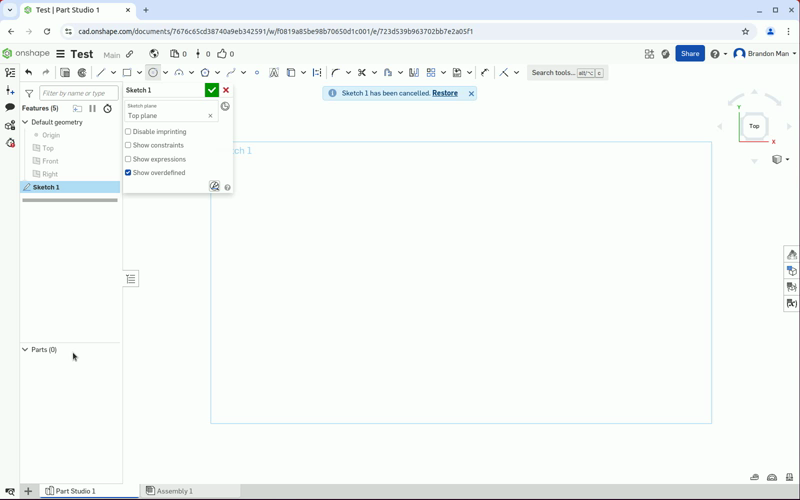
mouse_move(461, 282)
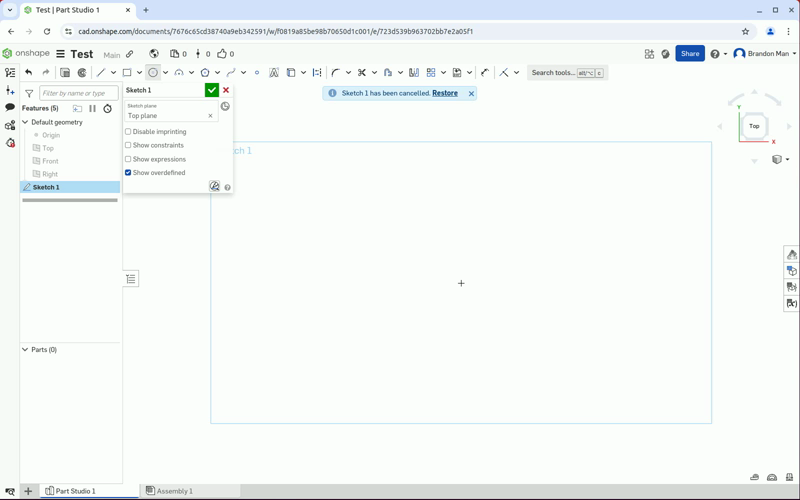
click(461, 282)
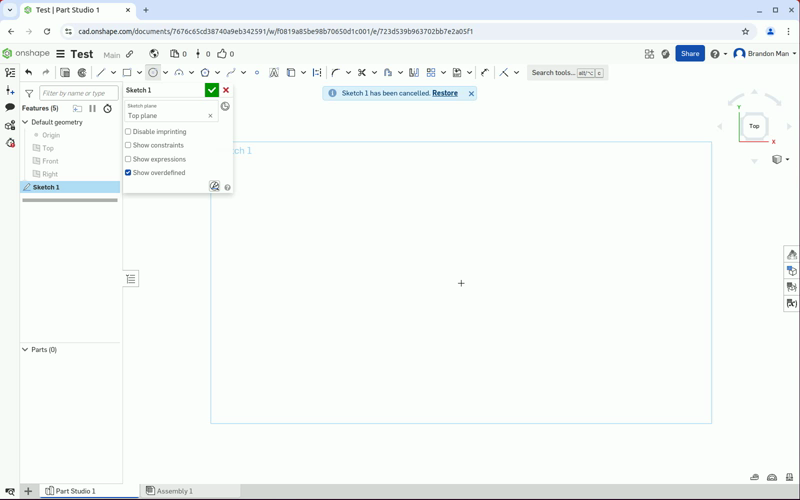
key_up(shift)
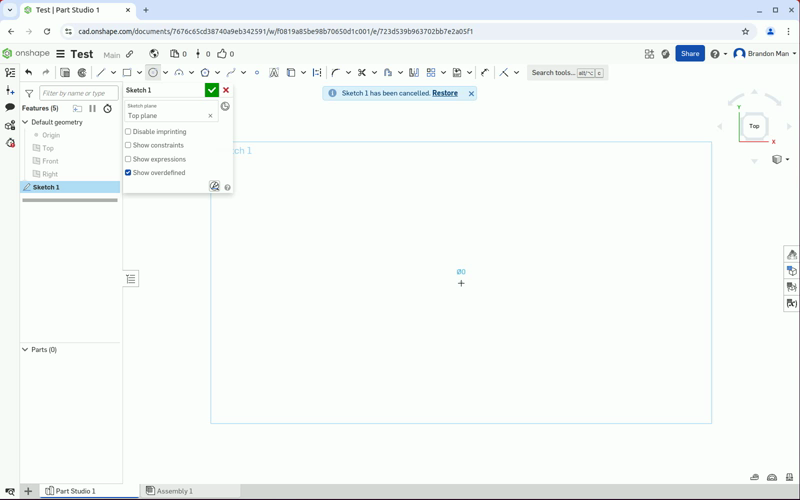
mouse_move(574, 282)
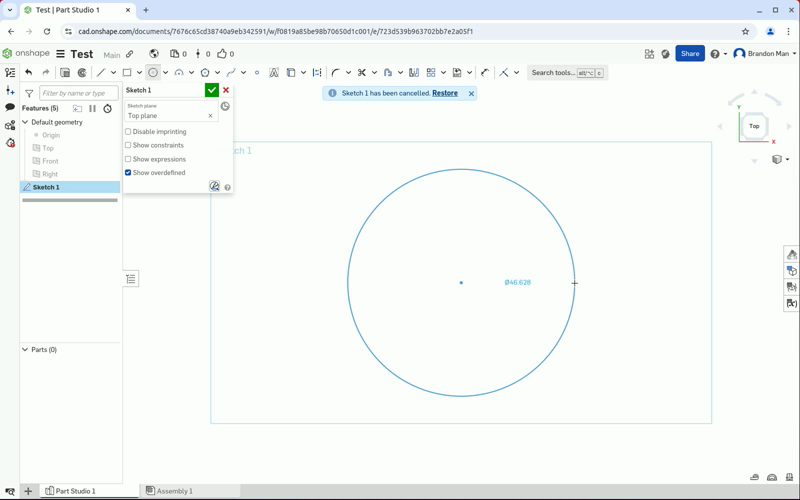
click(574, 282)
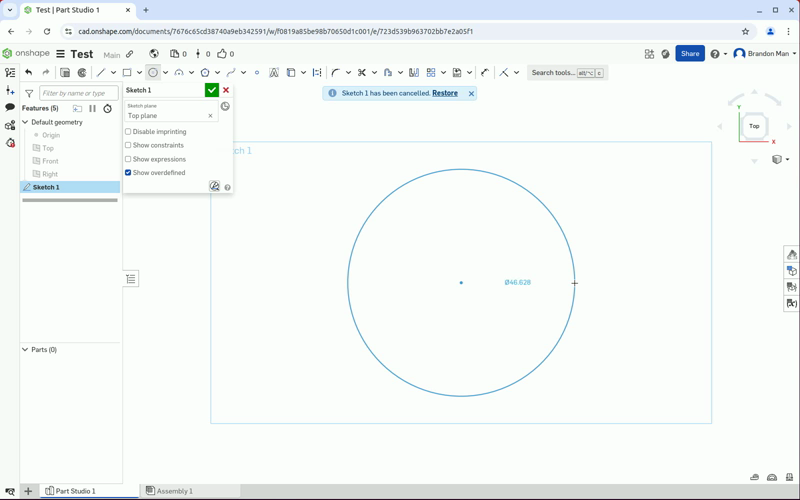
key(esc)
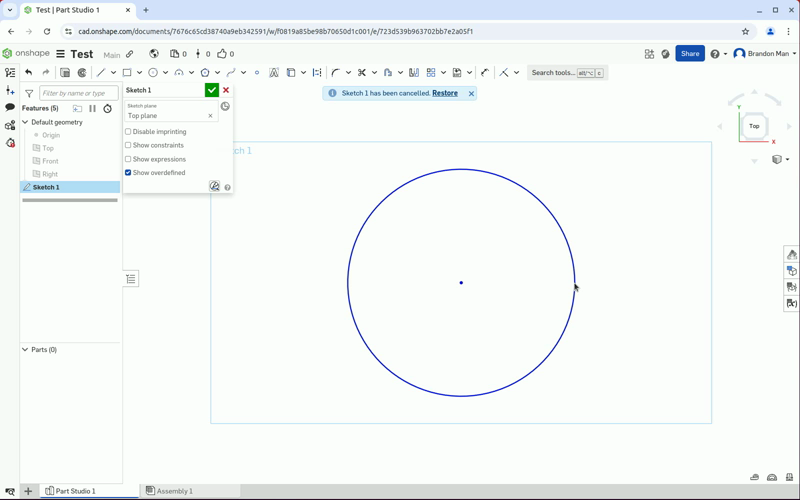
key(c)
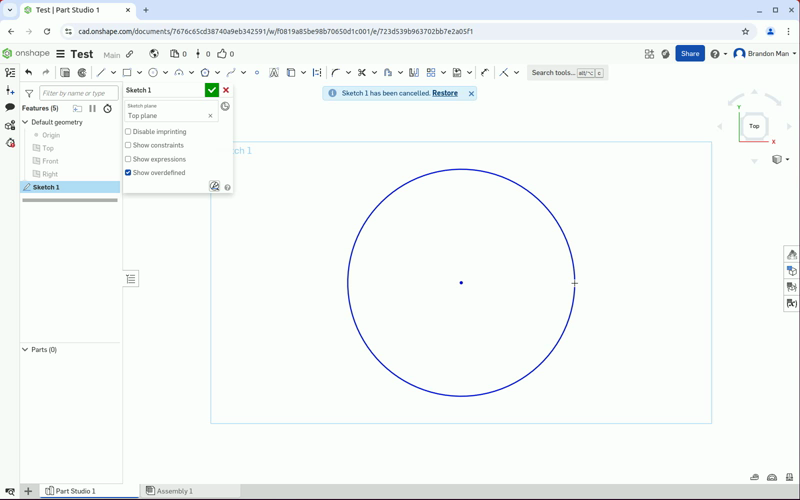
key_down(shift)
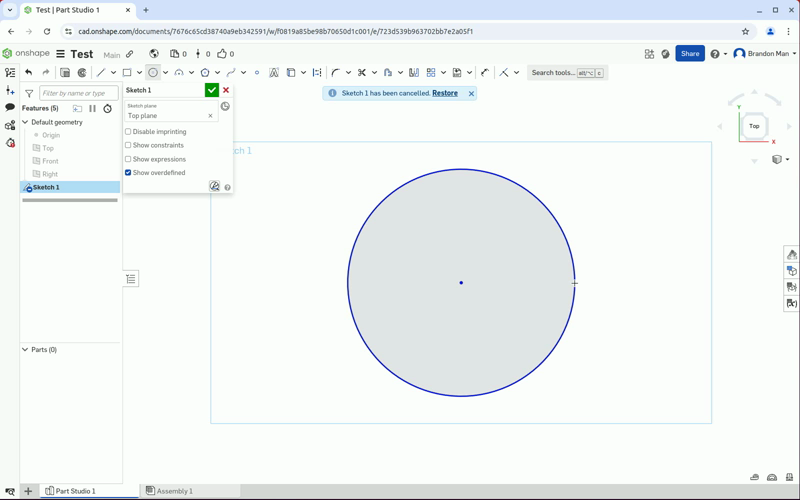
mouse_move(461, 282)
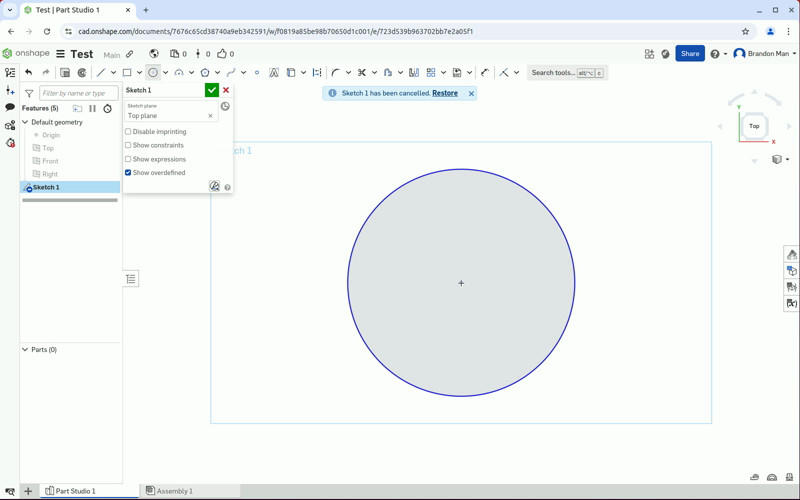
click(461, 282)
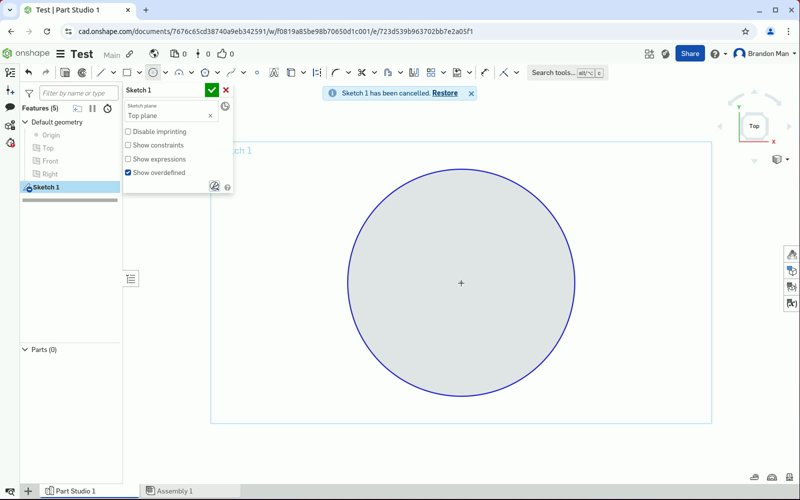
key_up(shift)
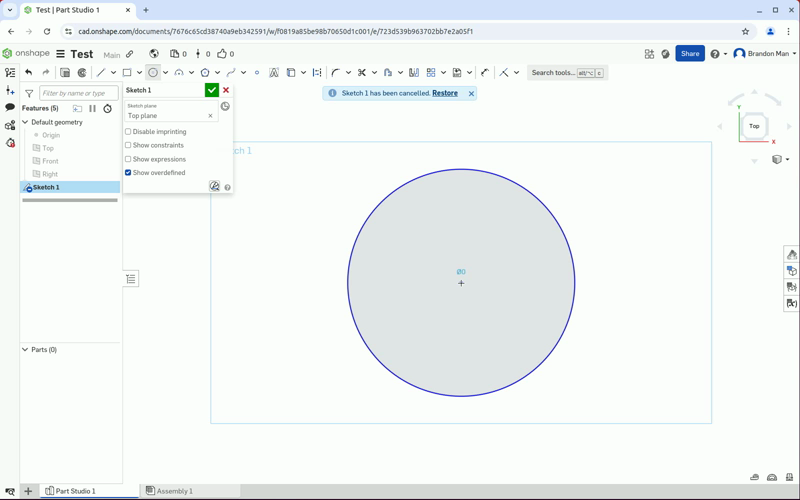
mouse_move(529, 282)
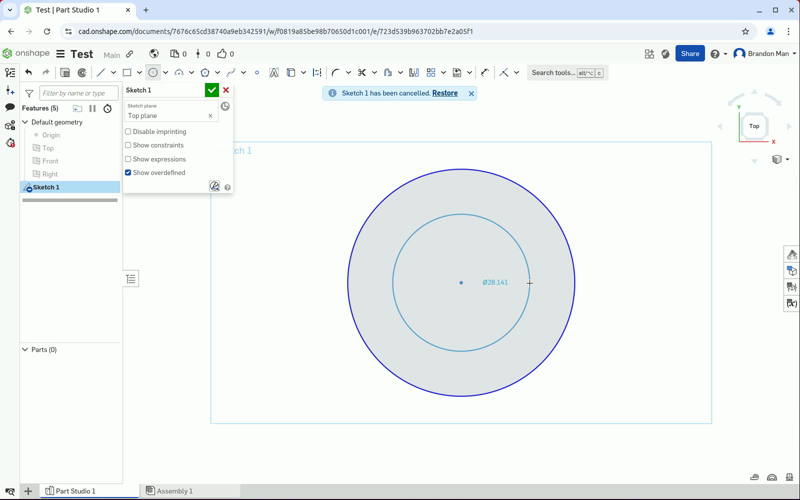
click(529, 282)
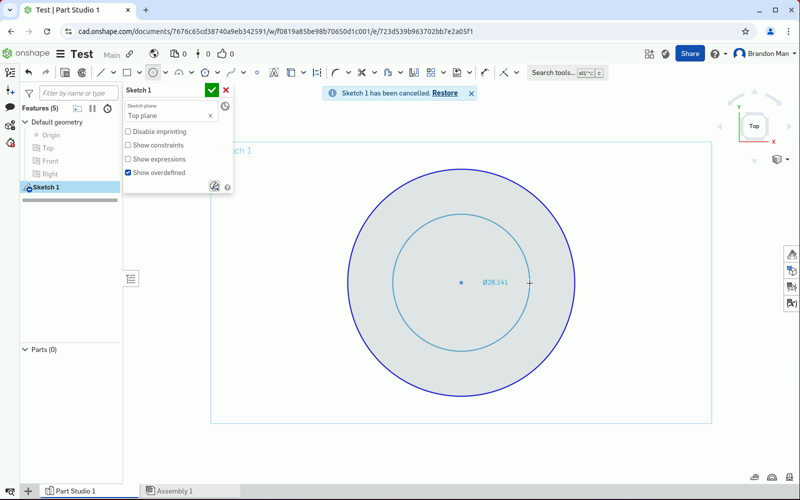
key(esc)
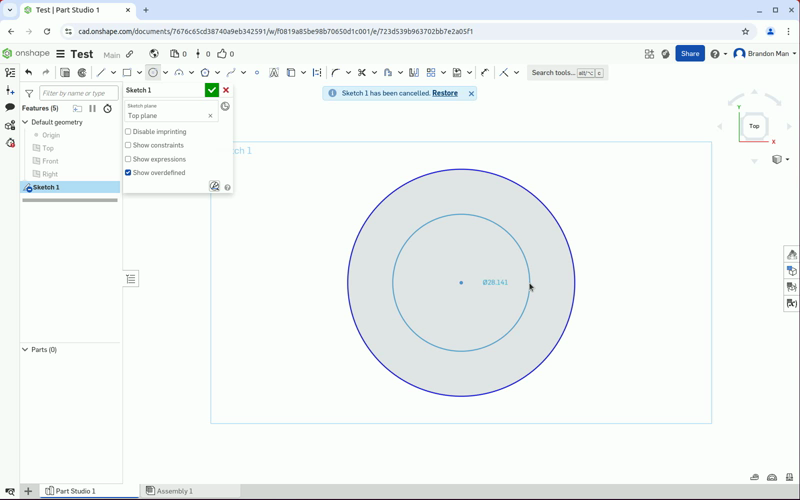
mouse_move(518, 352)
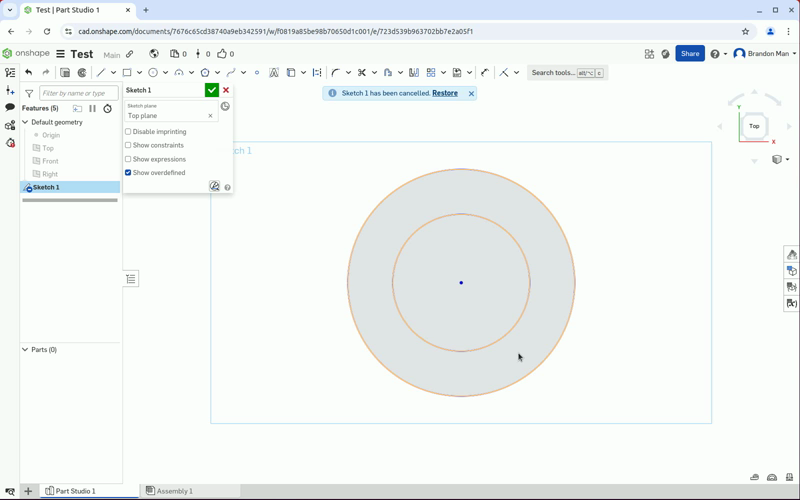
click(518, 352)
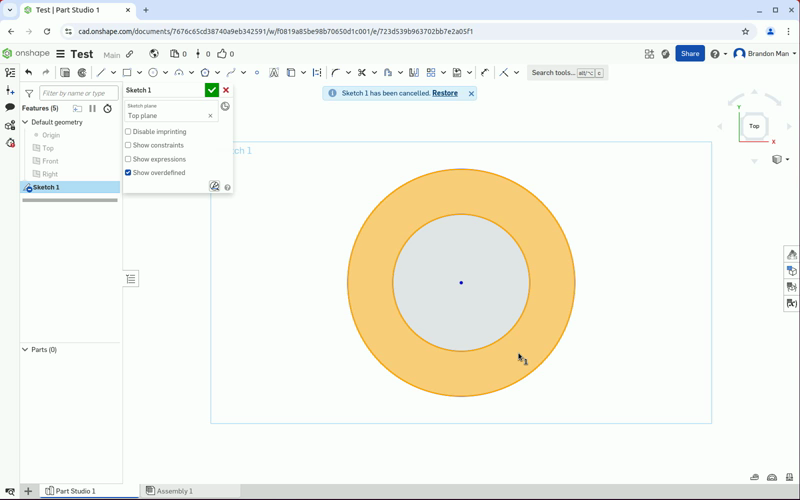
mouse_move(73, 352)
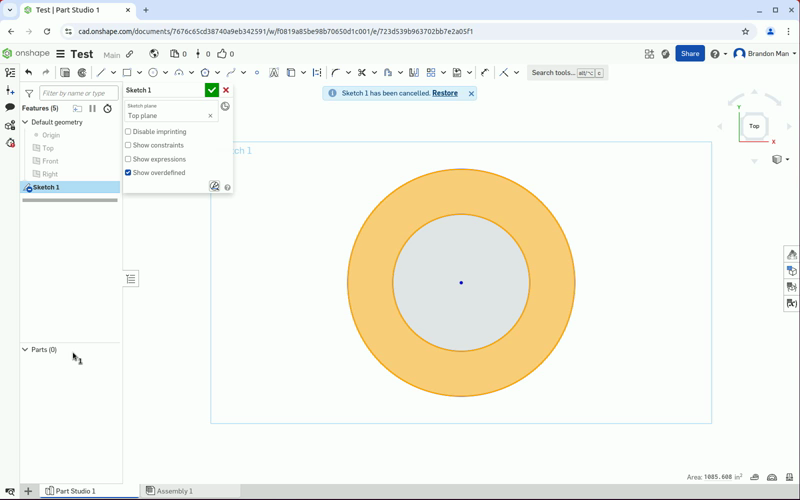
key(shift+y)
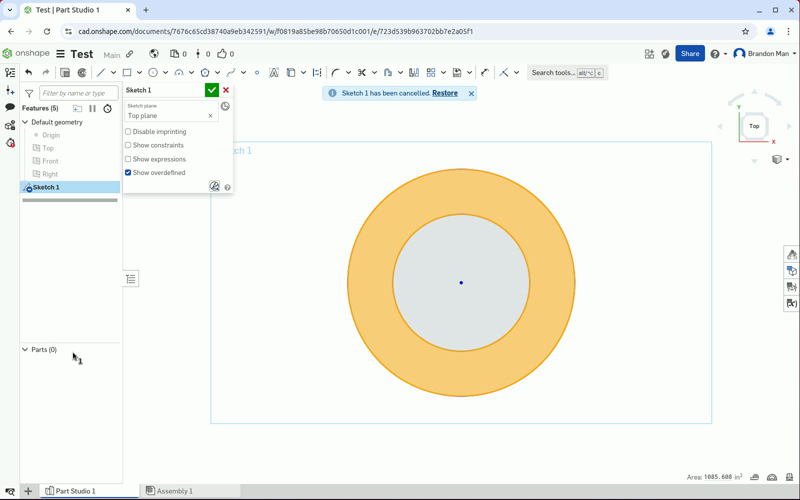
key(shift+e)
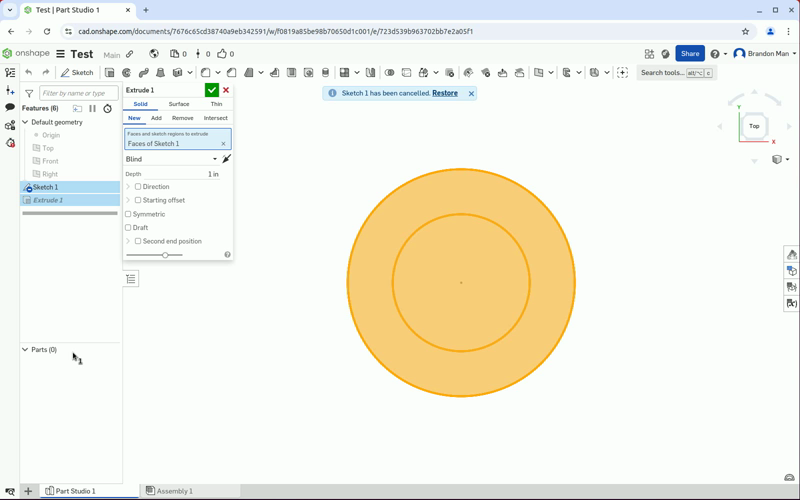
mouse_move(143, 106)
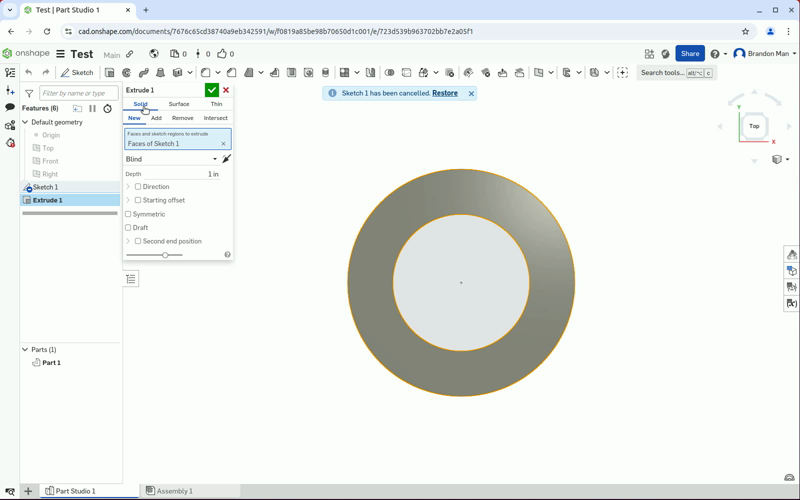
click(143, 106)
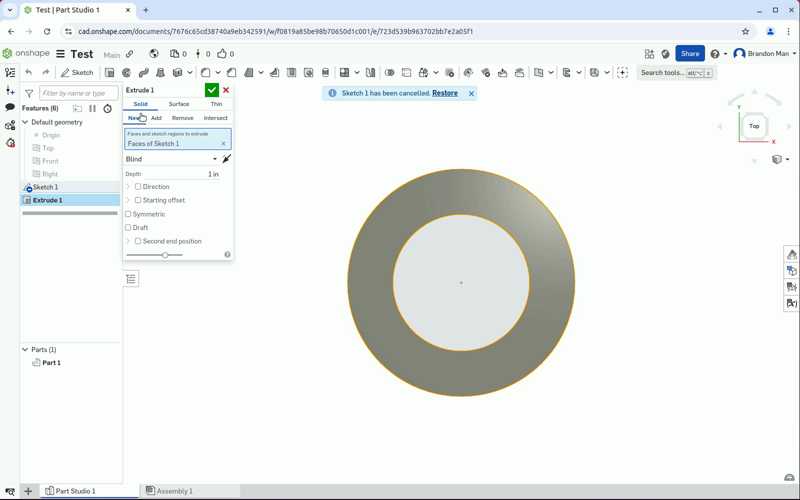
mouse_move(137, 120)
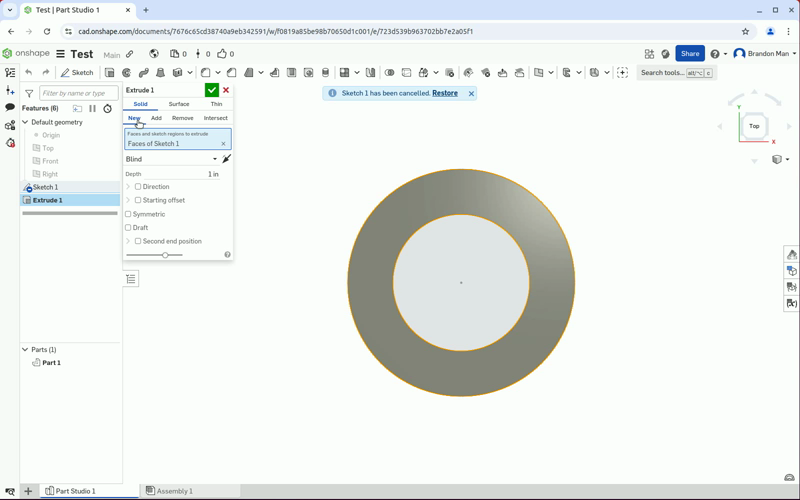
click(137, 120)
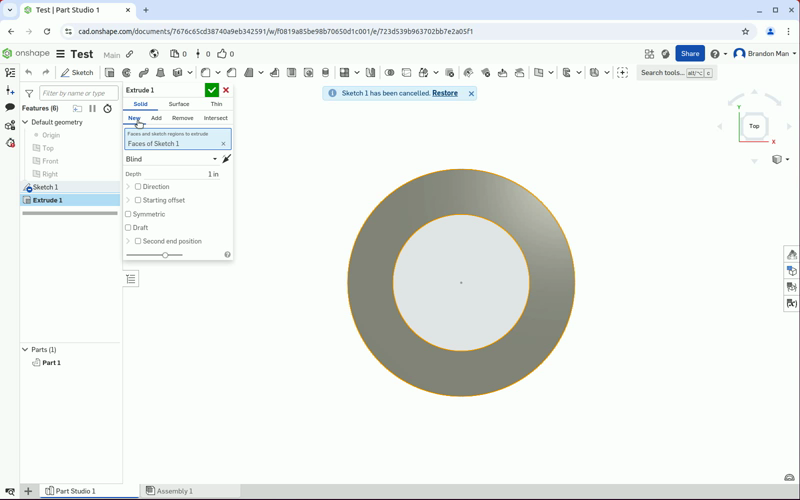
key(tab, 4)
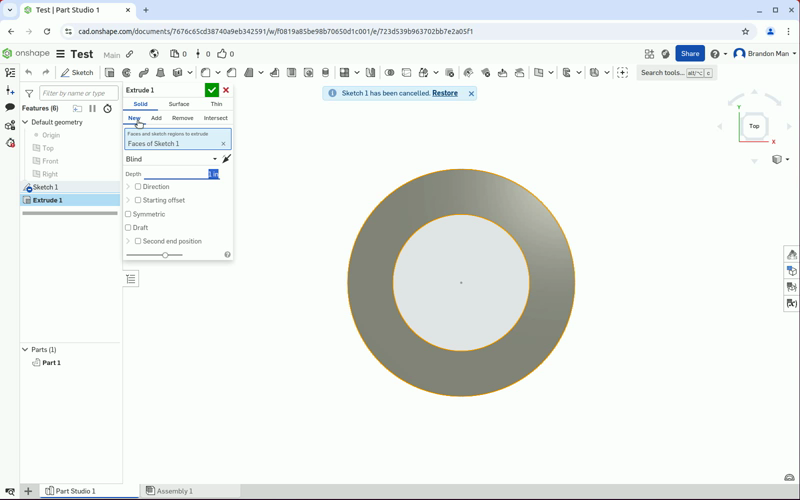
text(1.685)
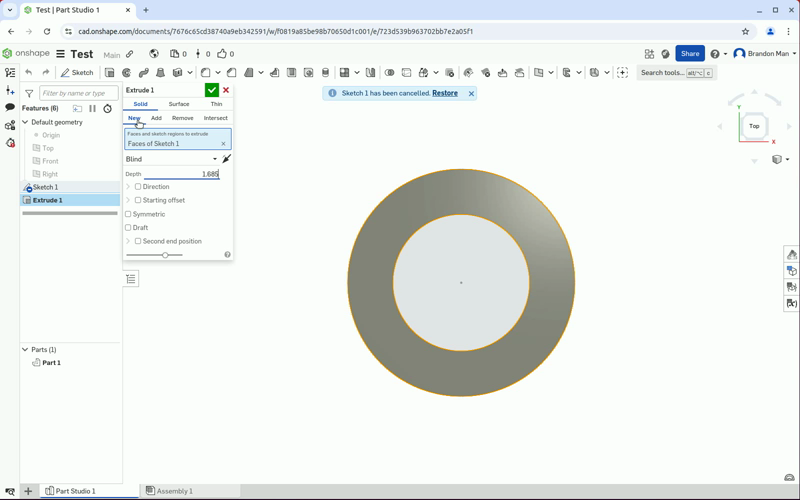
key(enter)
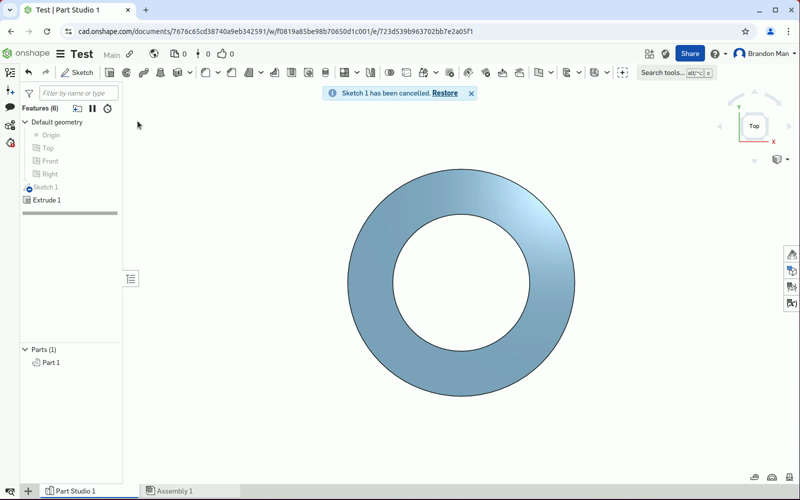
key(shift+h)
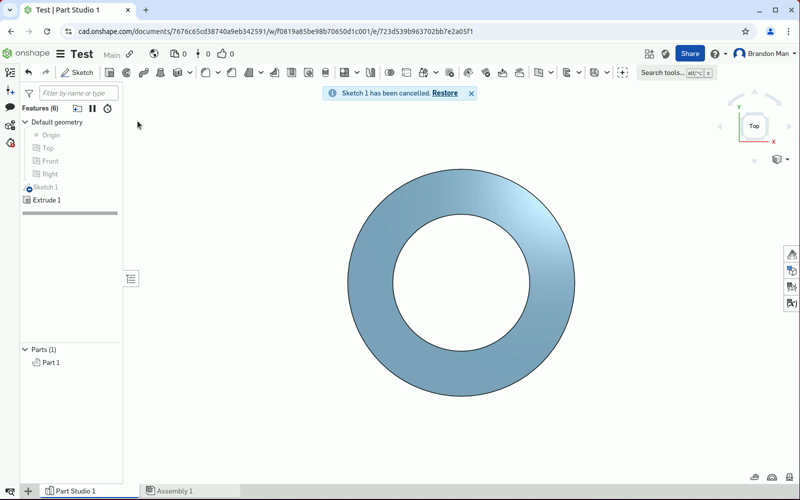
key(shift+h)
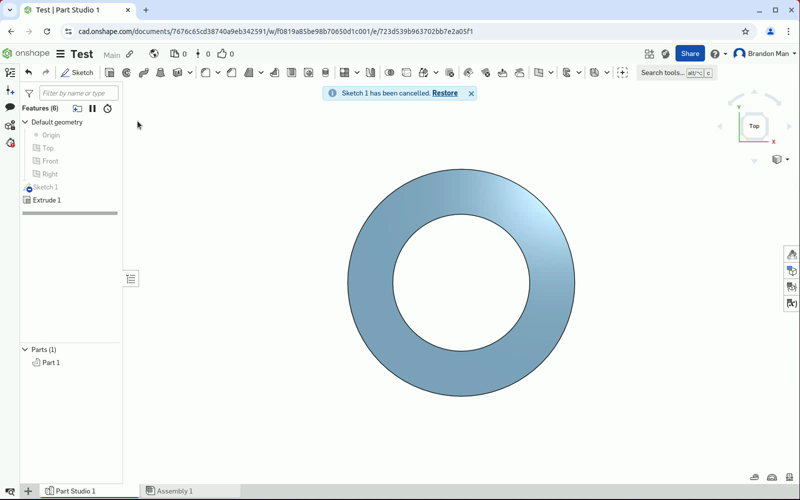
mouse_move(73, 189)
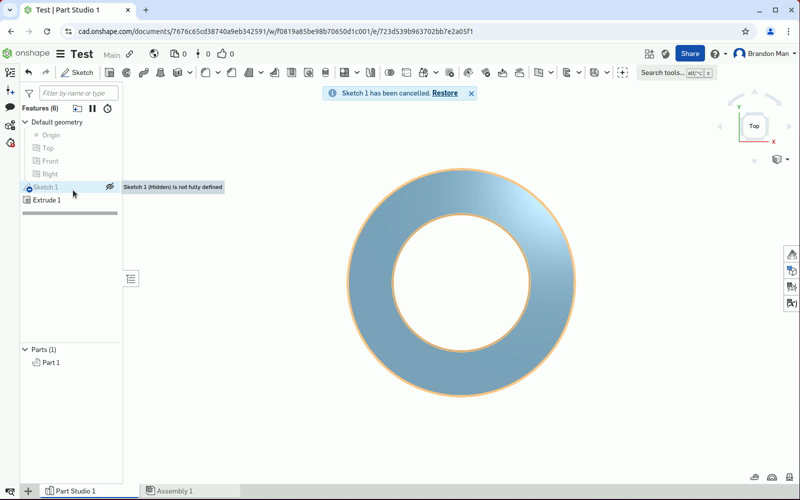
click(73, 189)
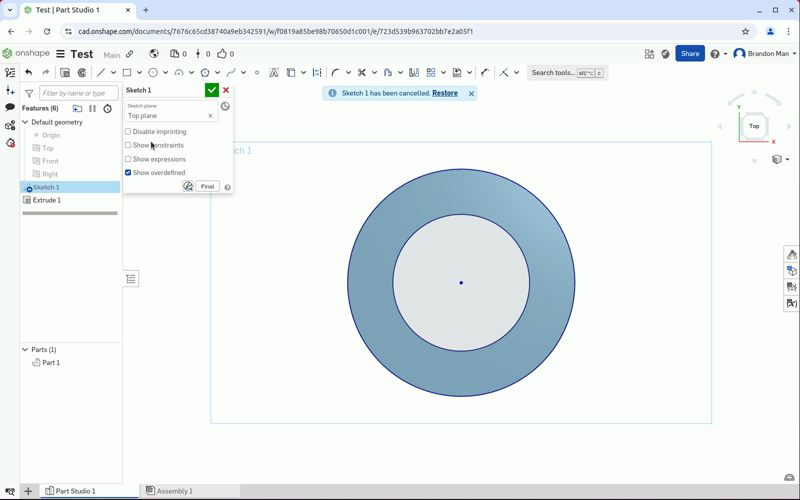
mouse_move(229, 92)
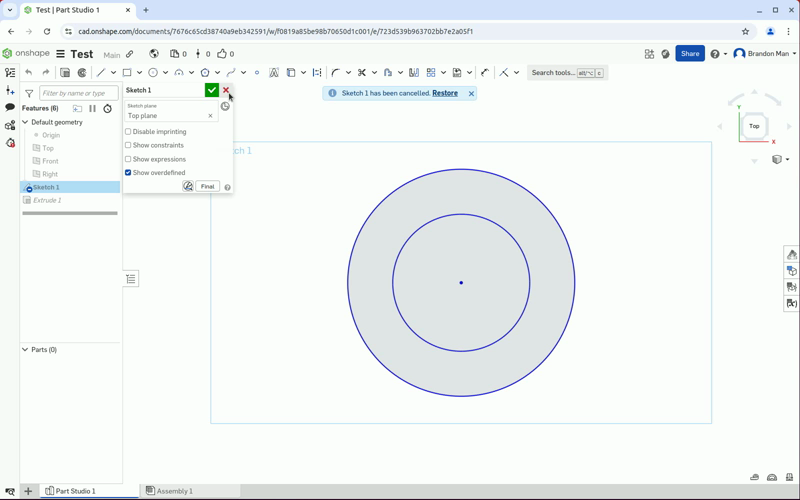
click(229, 92)
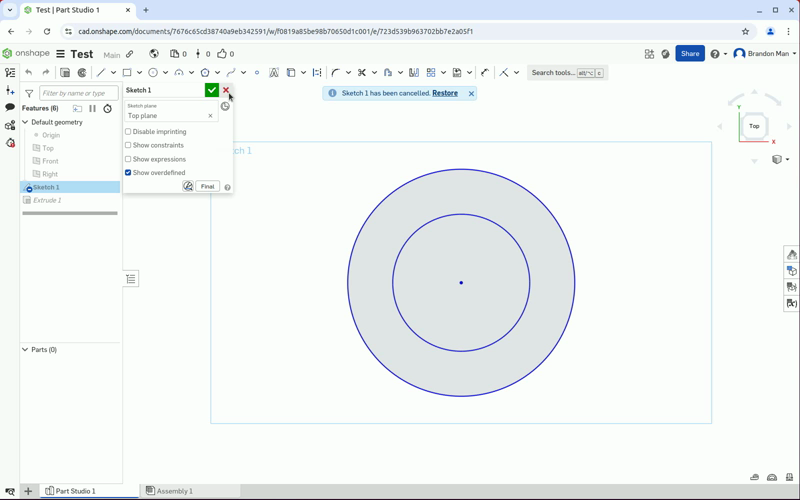
key(shift+s)
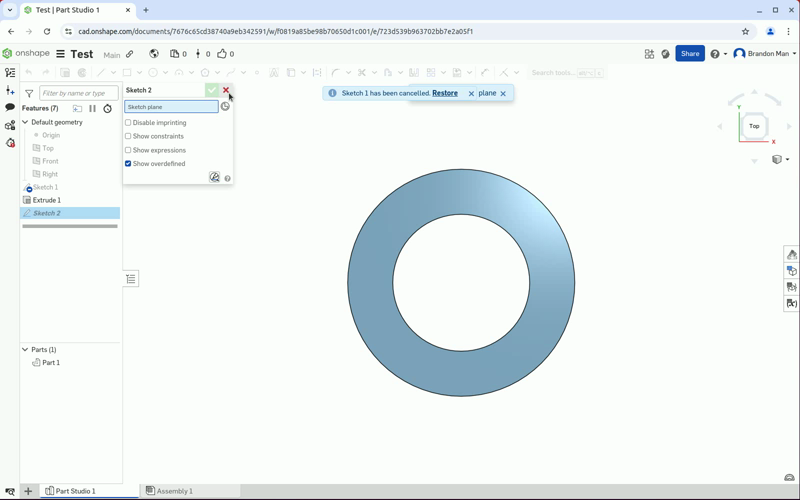
mouse_move(73, 150)
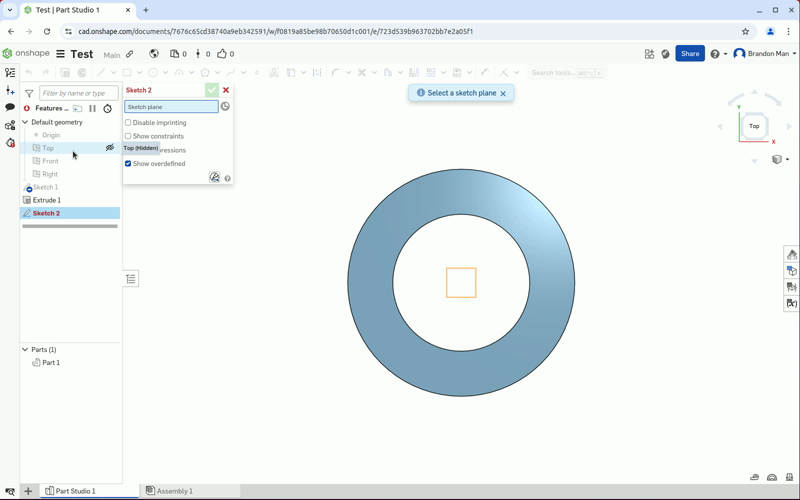
click(73, 150)
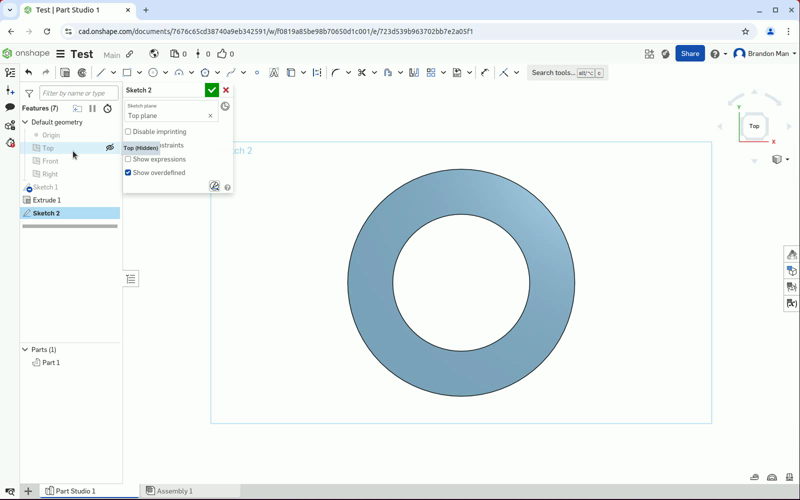
mouse_move(73, 352)
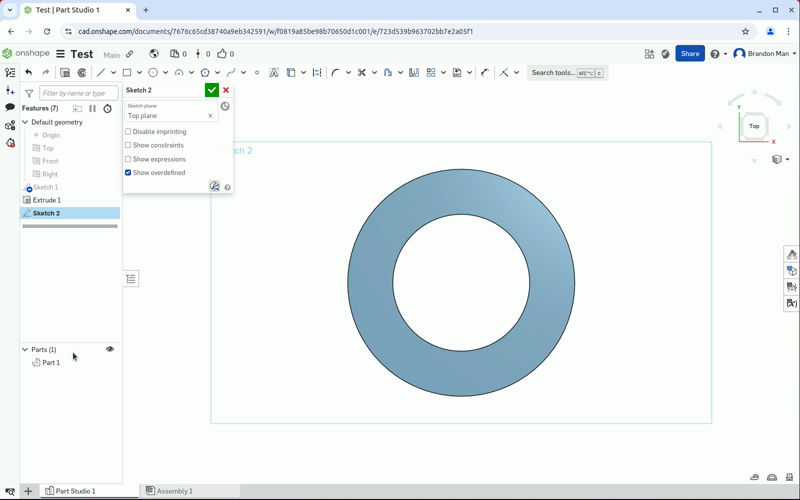
key(y)
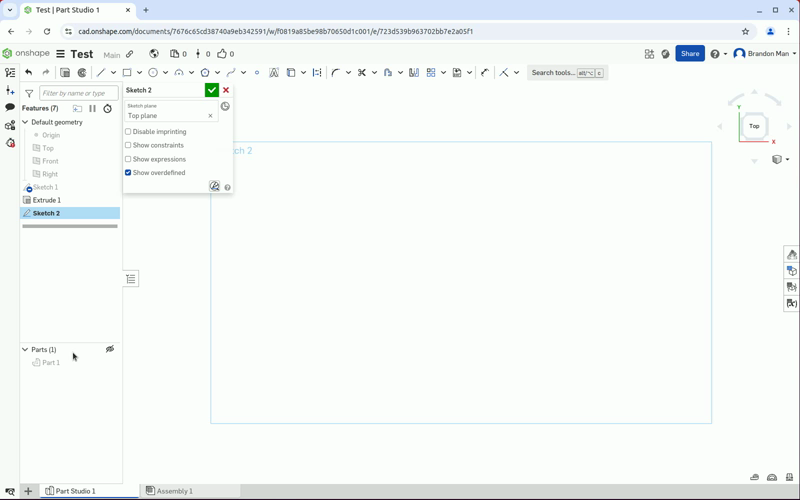
key(c)
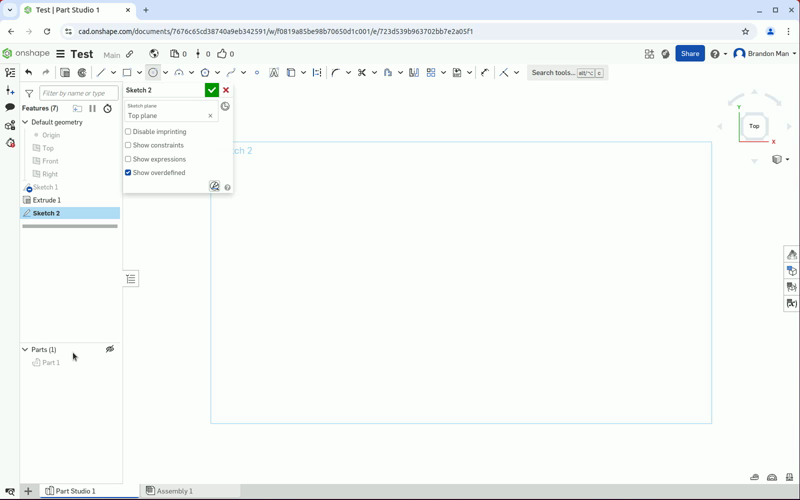
key_down(shift)
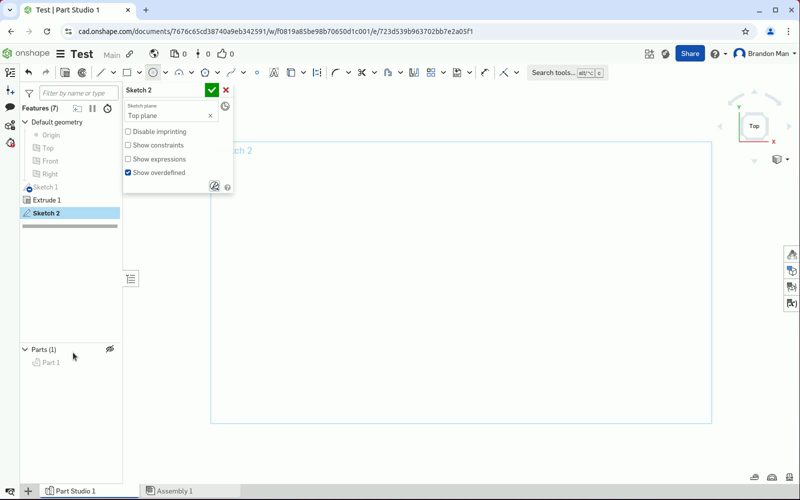
mouse_move(461, 282)
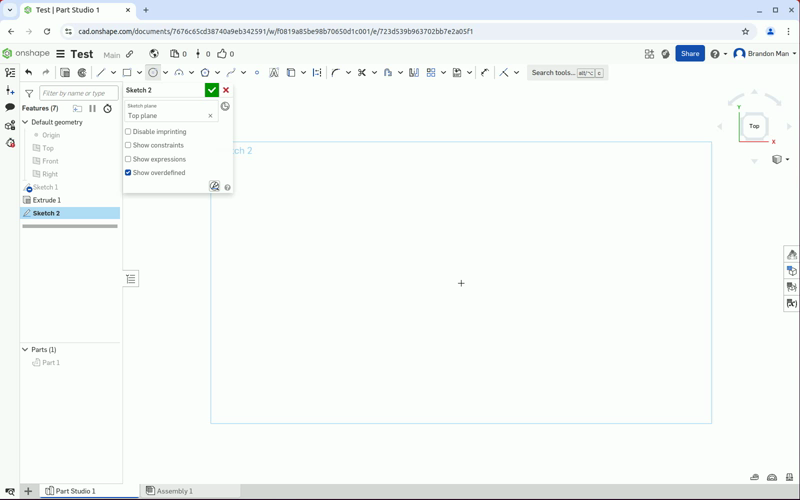
click(461, 282)
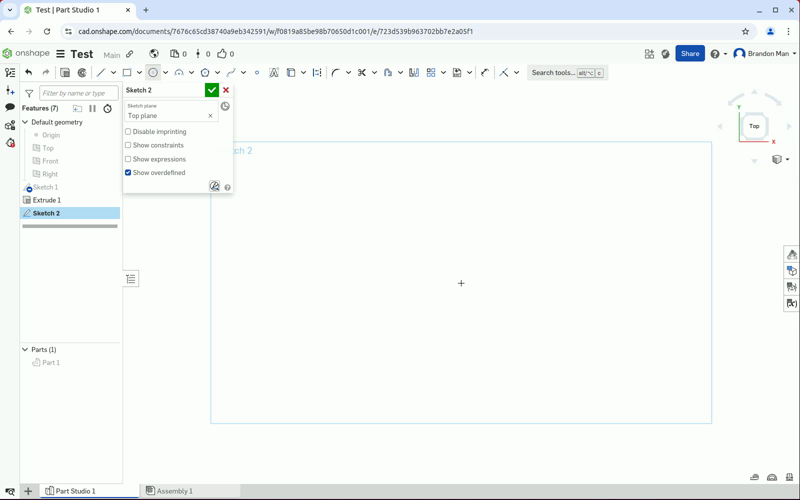
key_up(shift)
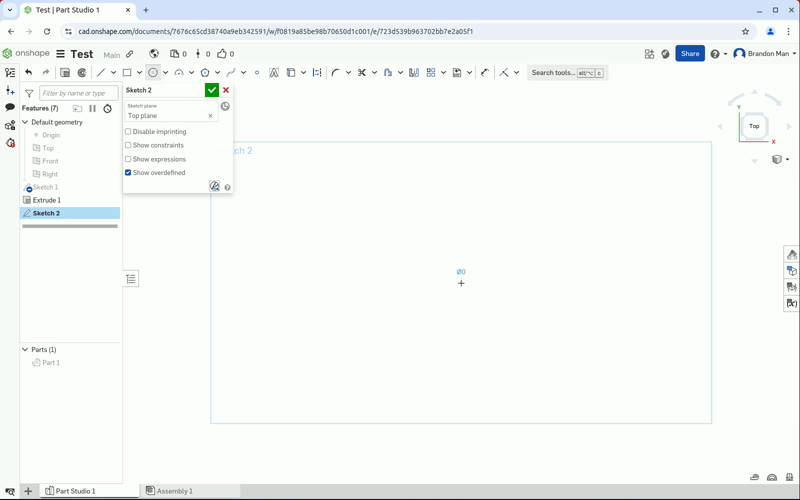
mouse_move(522, 282)
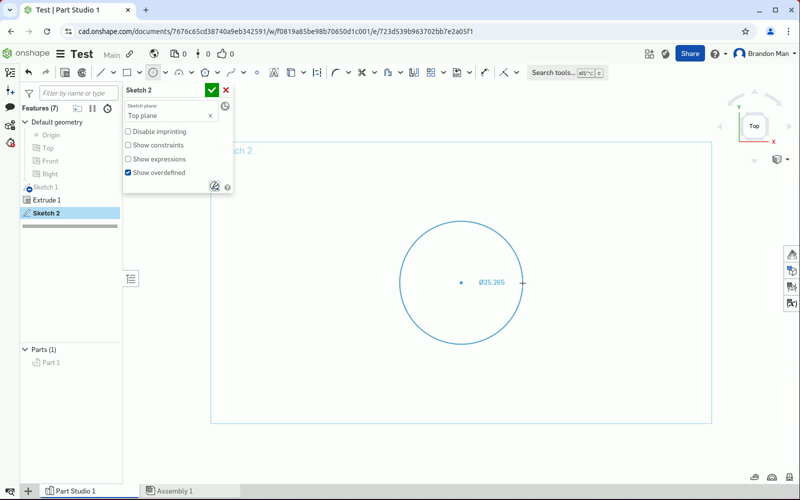
click(522, 282)
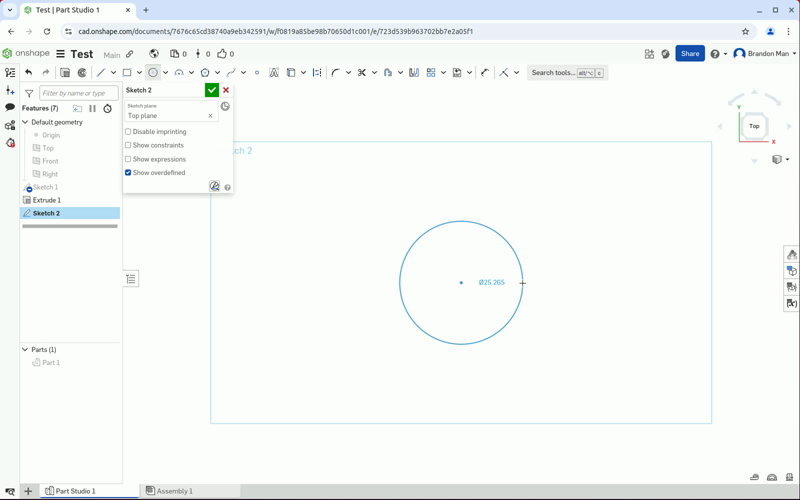
key(esc)
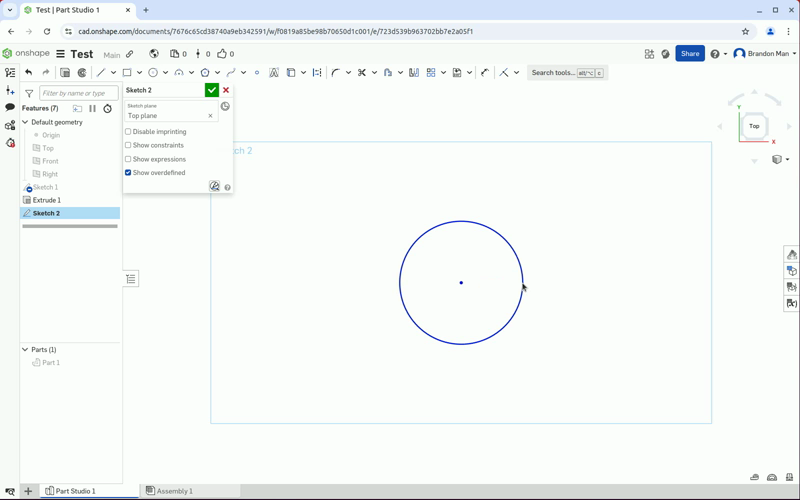
key(c)
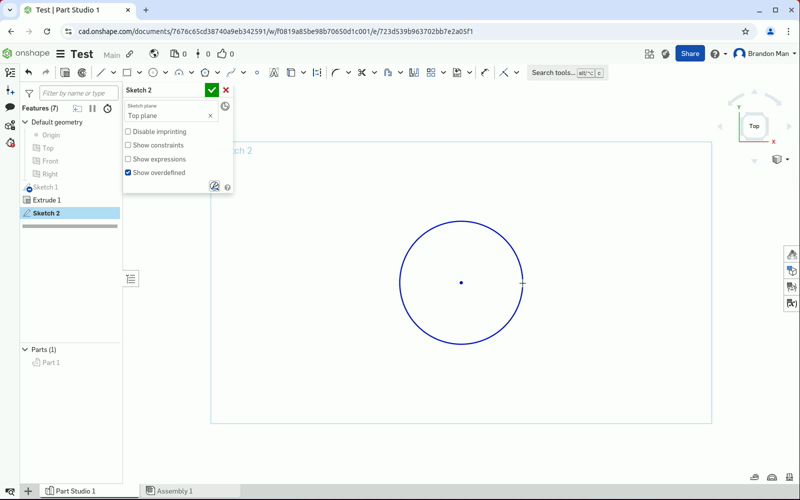
key_down(shift)
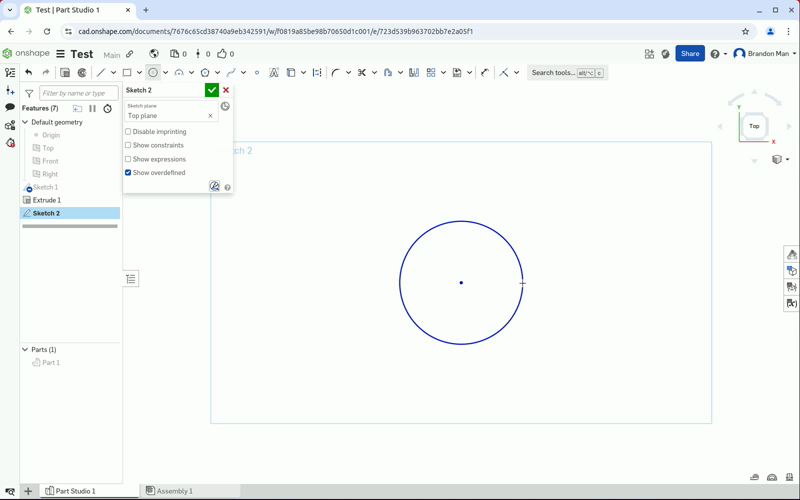
mouse_move(461, 282)
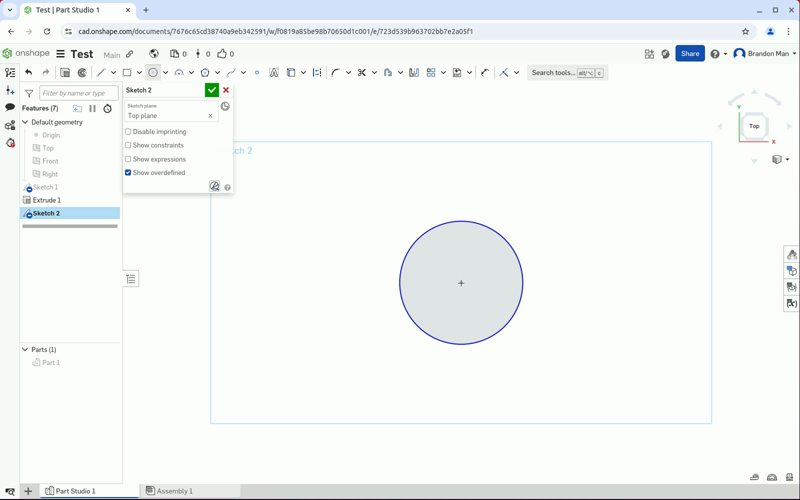
click(461, 282)
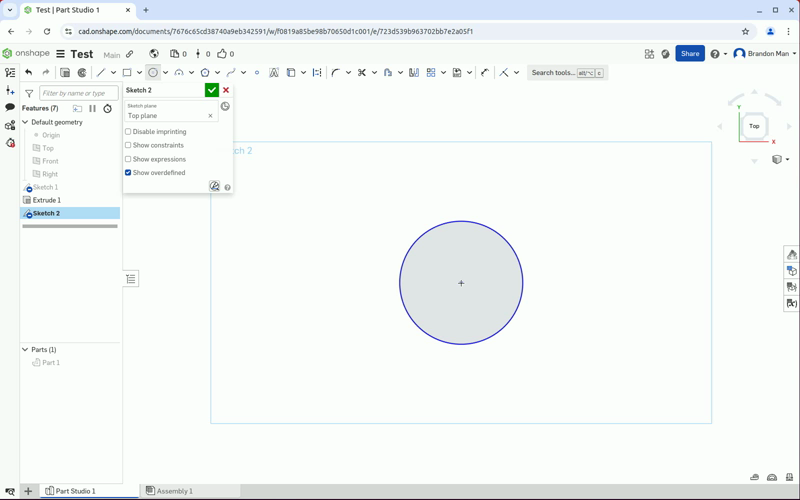
key_up(shift)
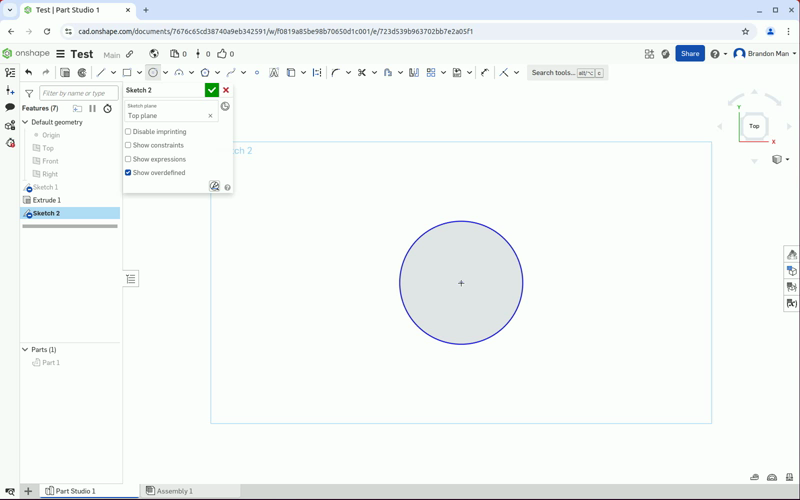
mouse_move(467, 282)
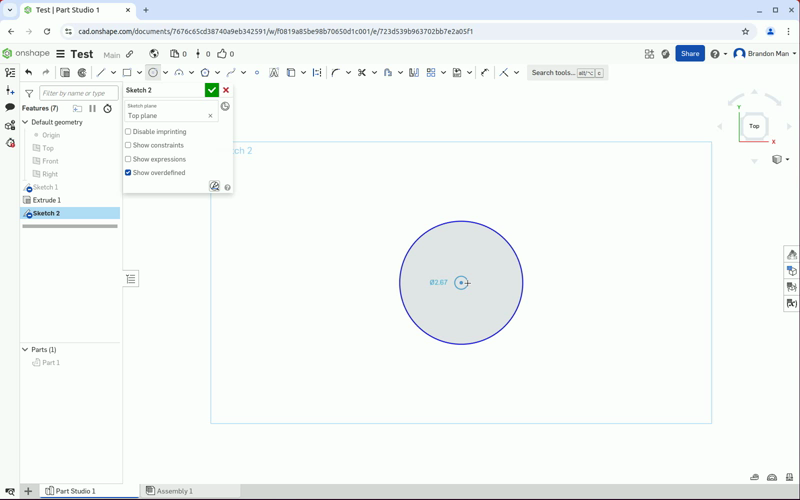
click(467, 282)
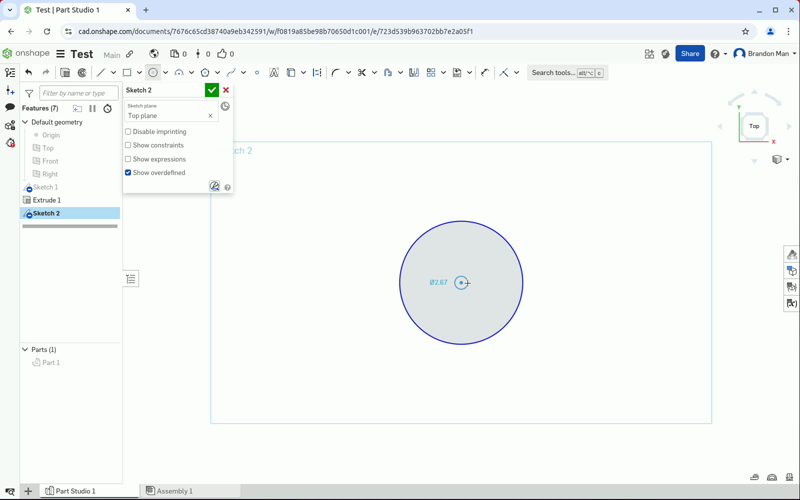
key(esc)
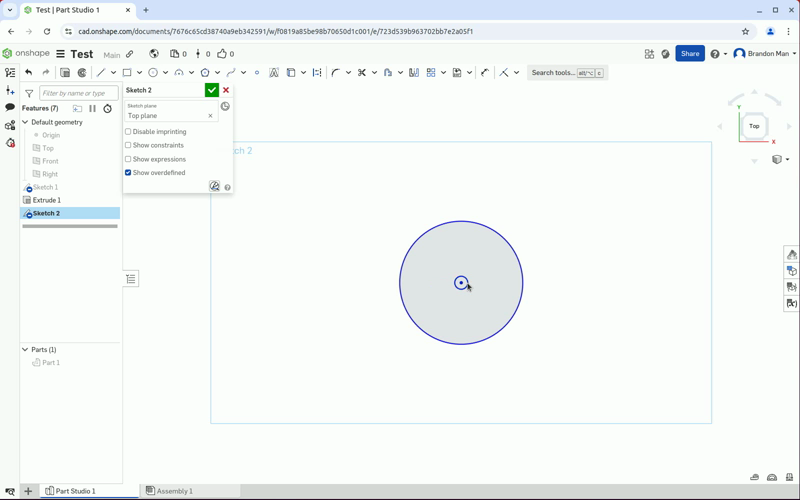
mouse_move(512, 294)
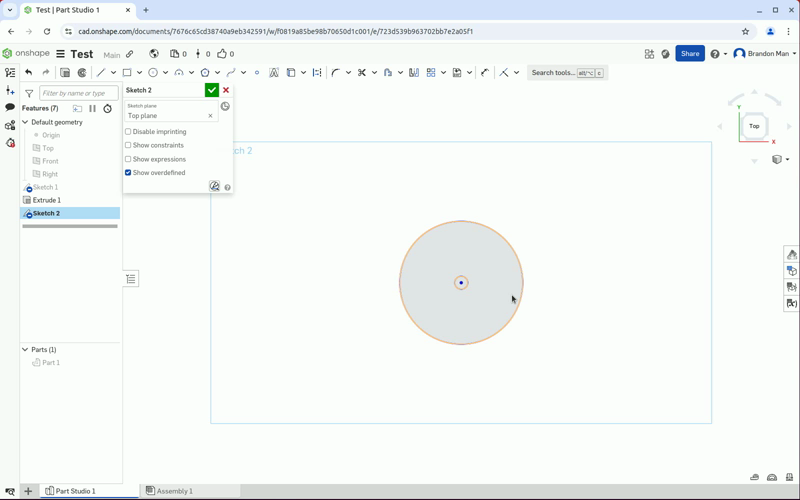
click(512, 294)
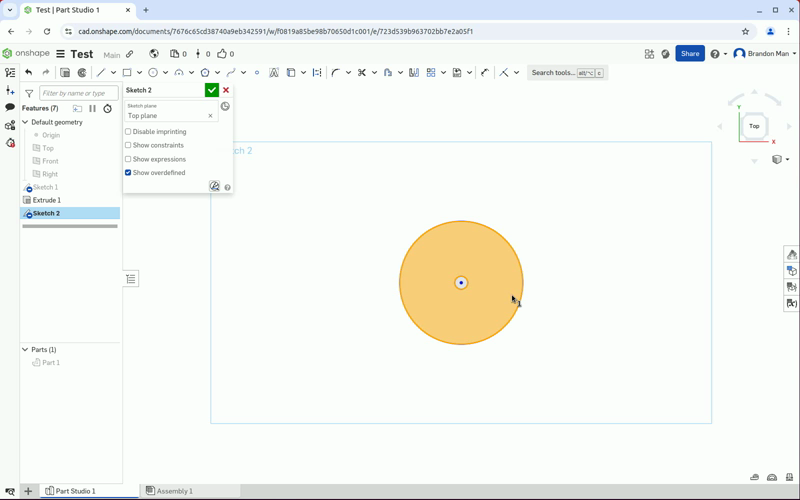
mouse_move(73, 352)
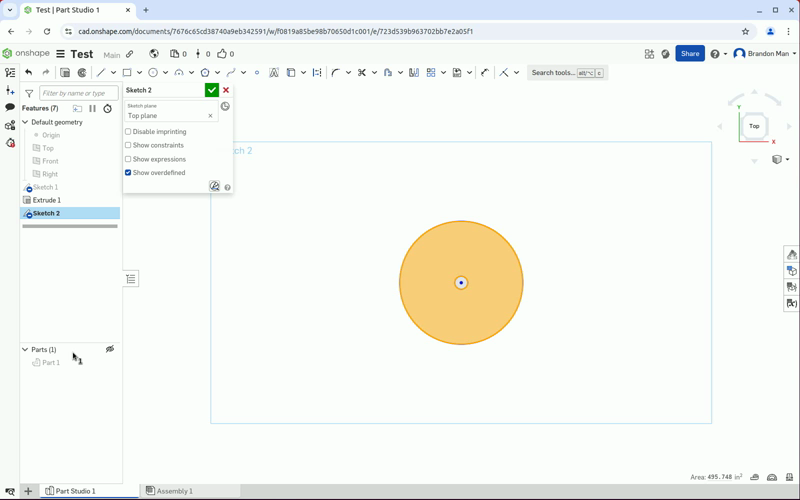
key(shift+y)
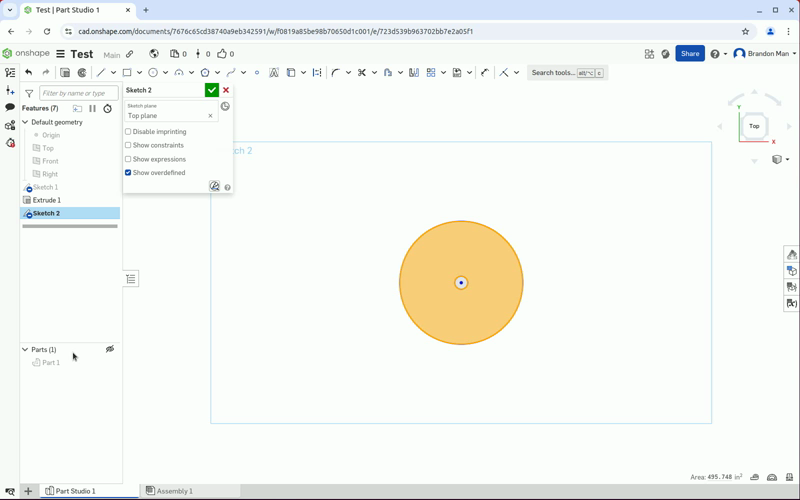
key(shift+e)
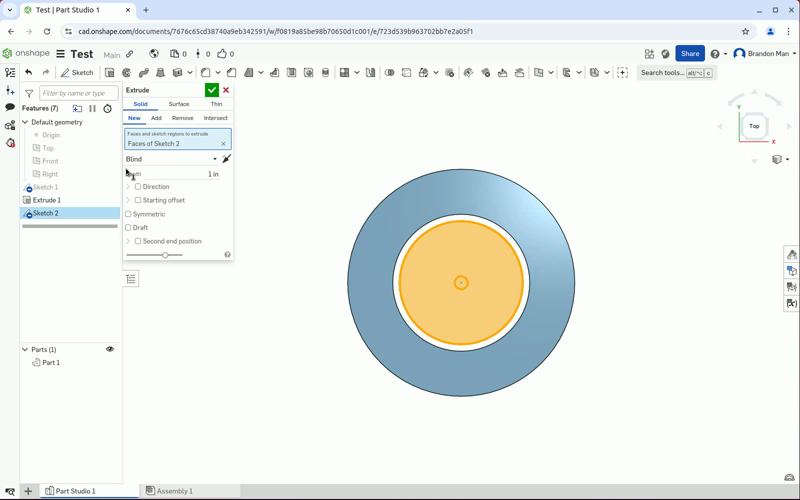
mouse_move(143, 106)
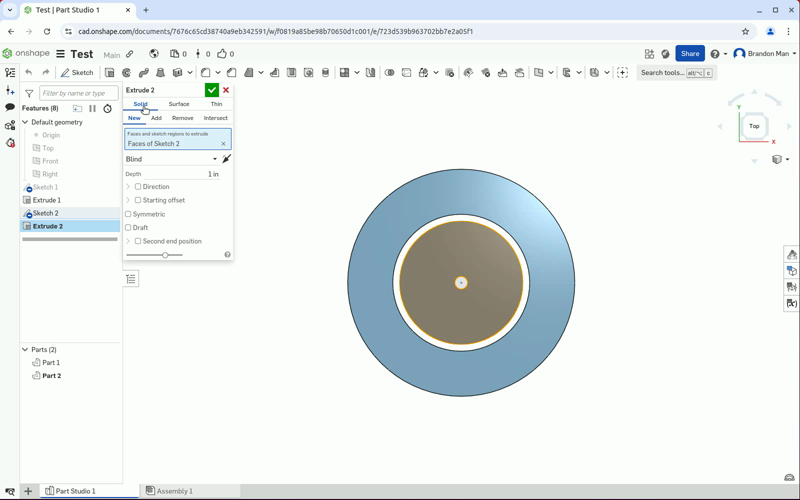
click(143, 106)
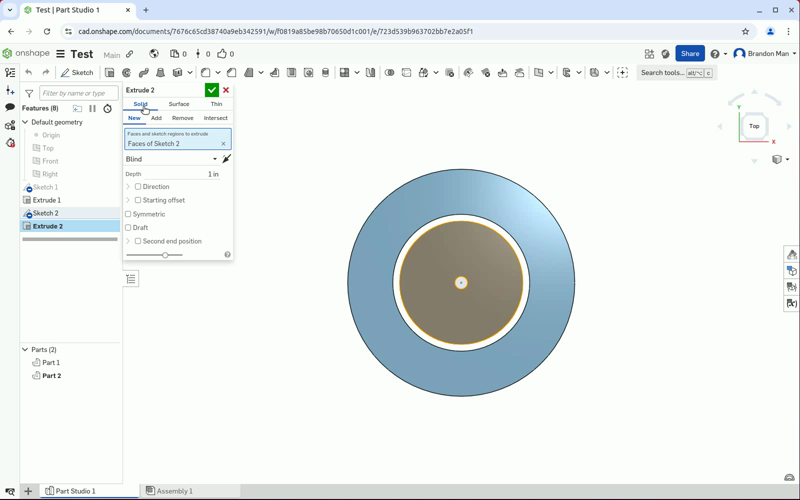
mouse_move(137, 120)
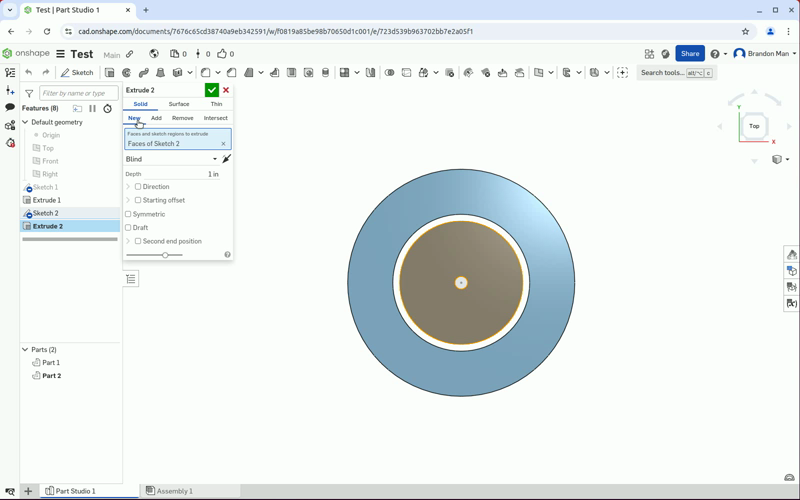
click(137, 120)
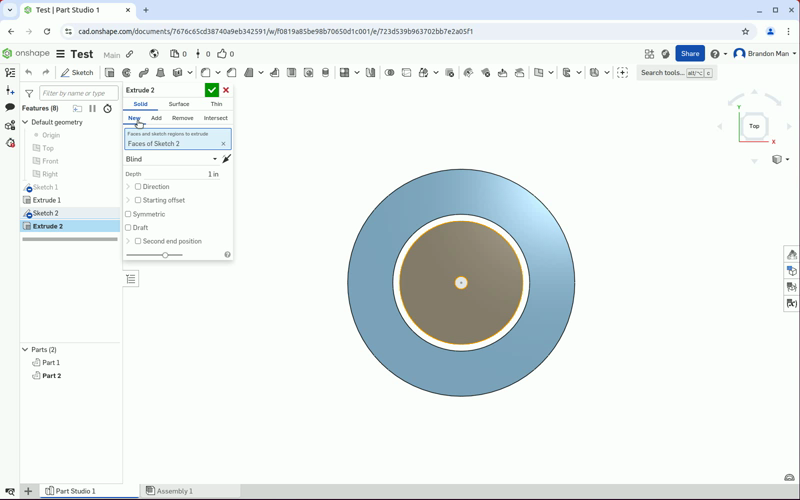
key(tab, 4)
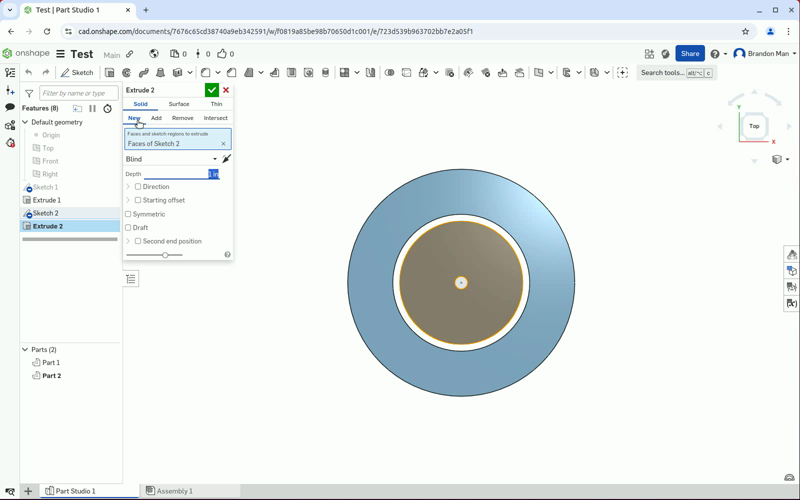
text(1.685)
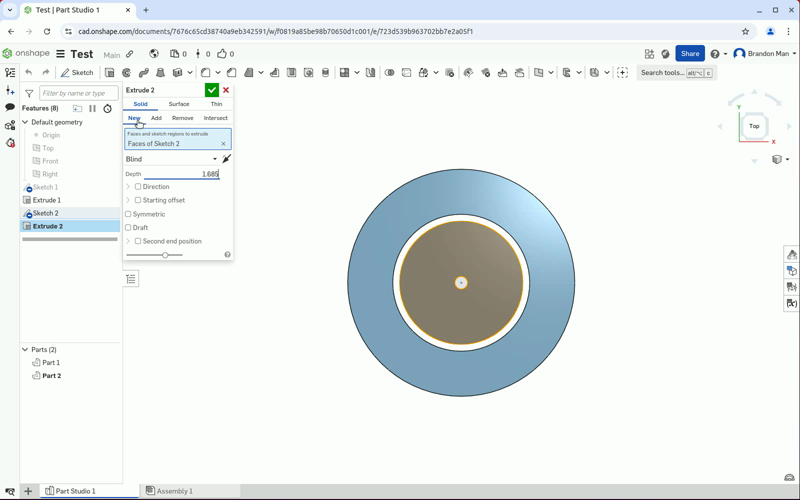
key(enter)
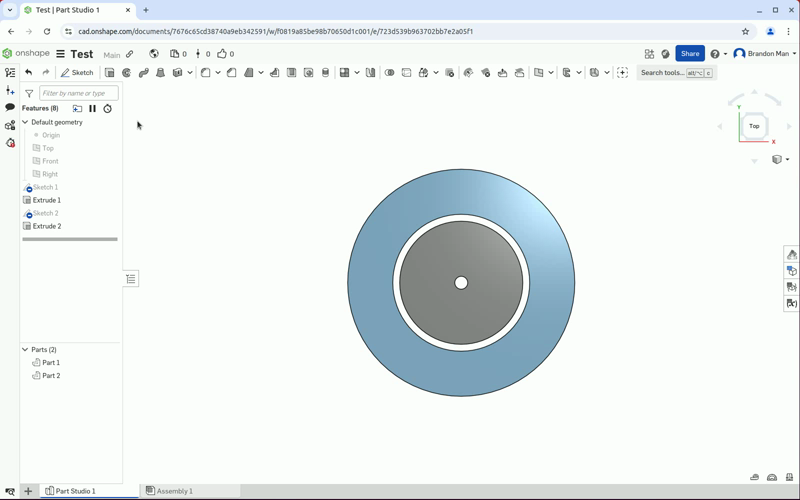
key(shift+h)
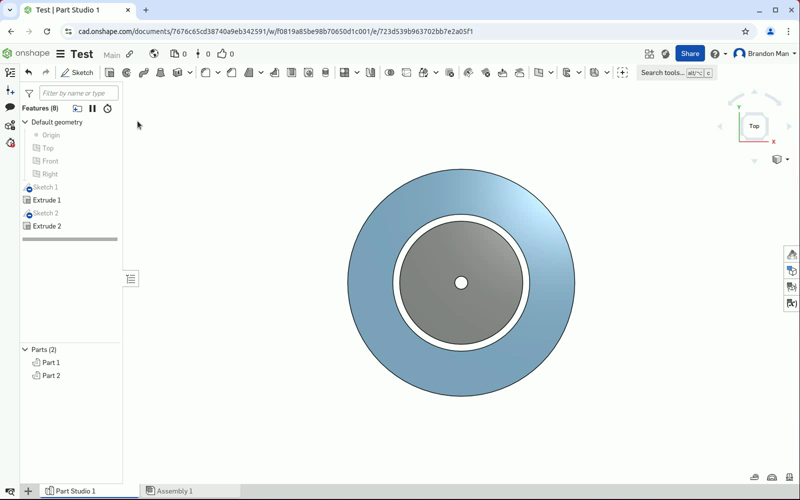
key(shift+h)
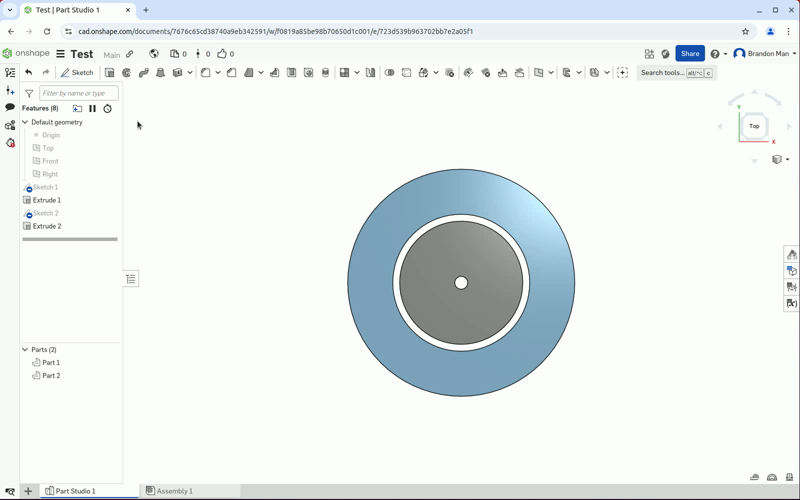
mouse_move(73, 189)
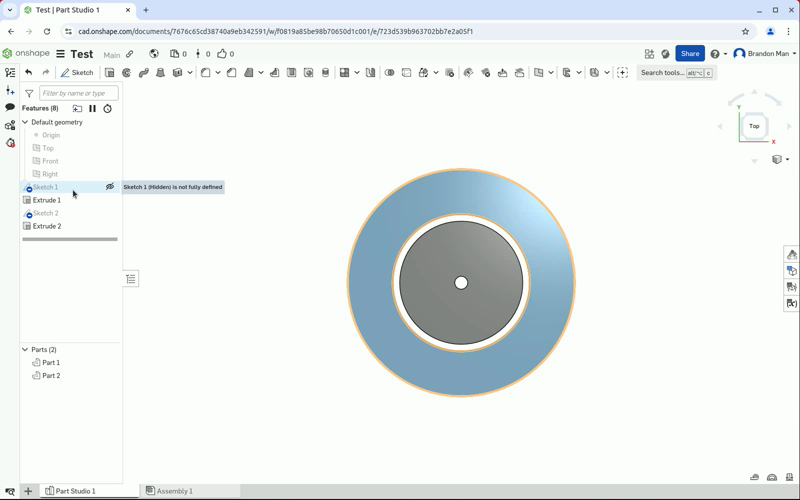
click(73, 189)
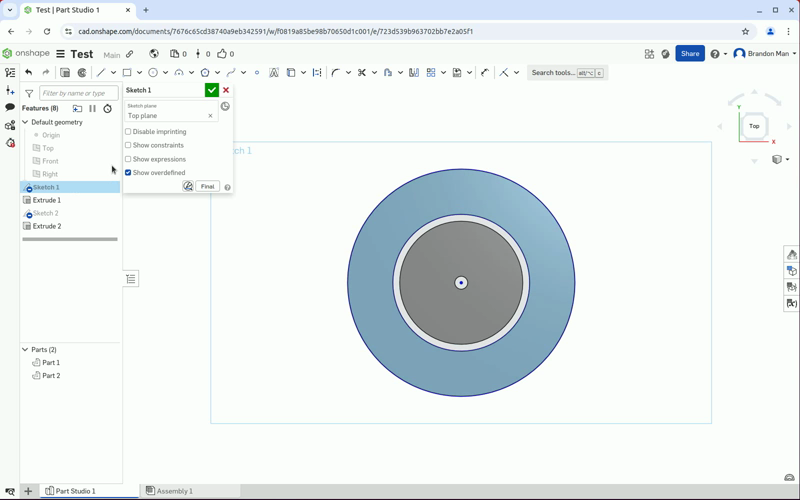
mouse_move(229, 92)
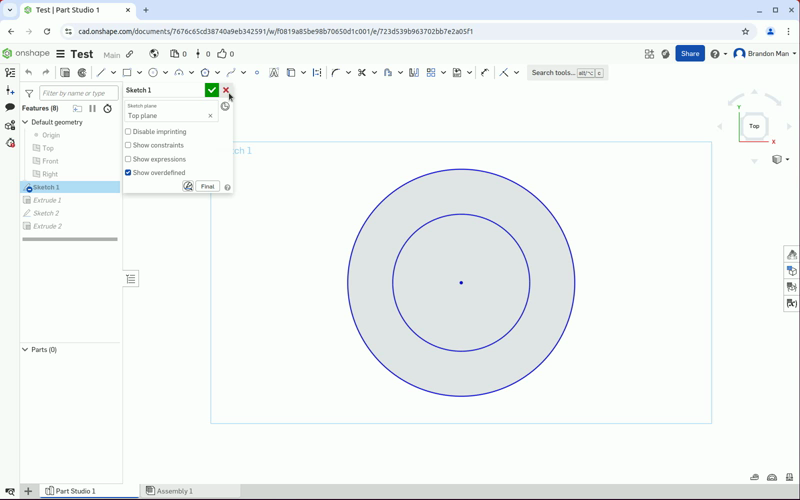
click(229, 92)
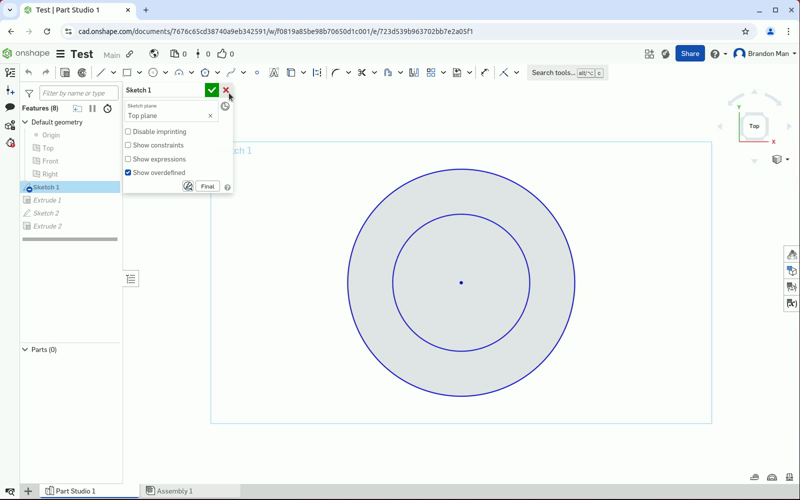
key(shift+s)
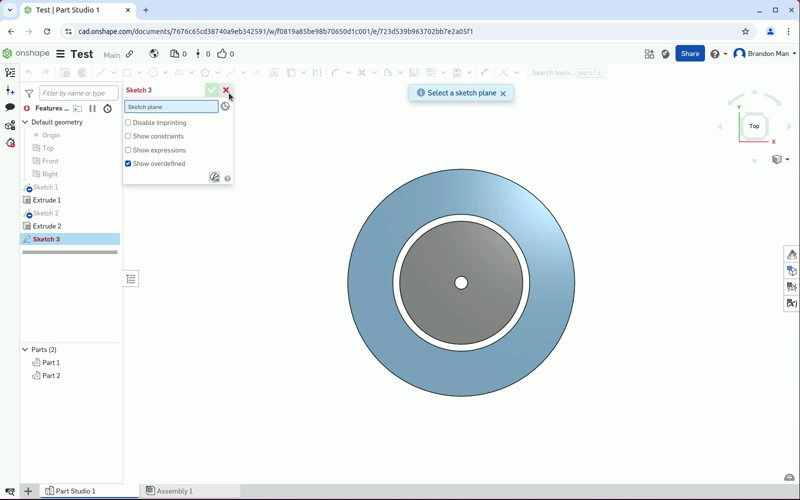
mouse_move(73, 150)
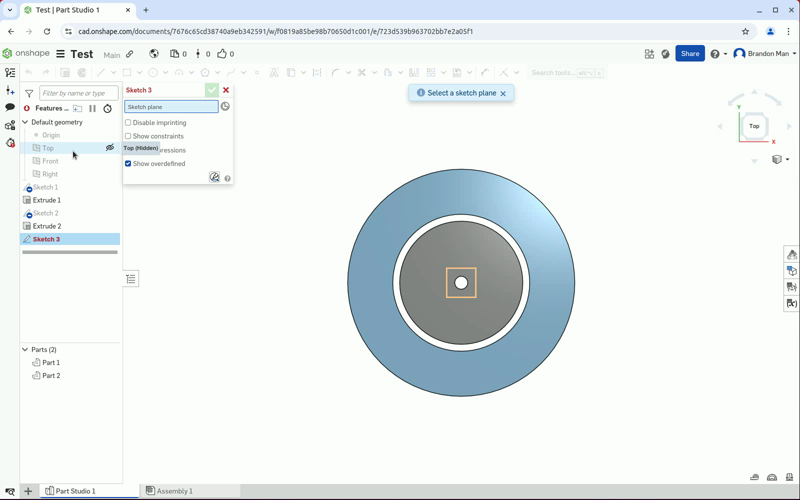
click(73, 150)
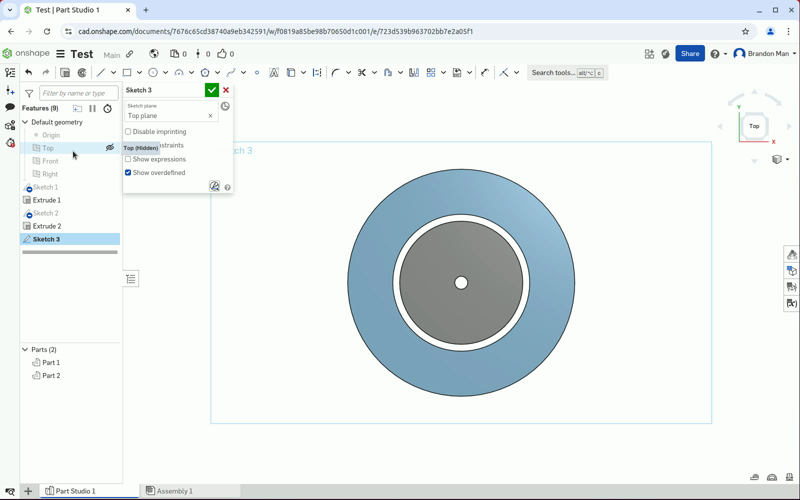
mouse_move(73, 352)
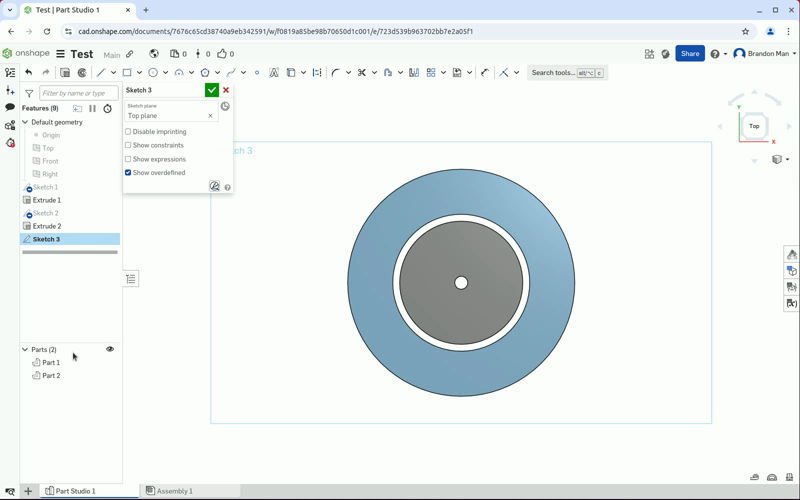
key(y)
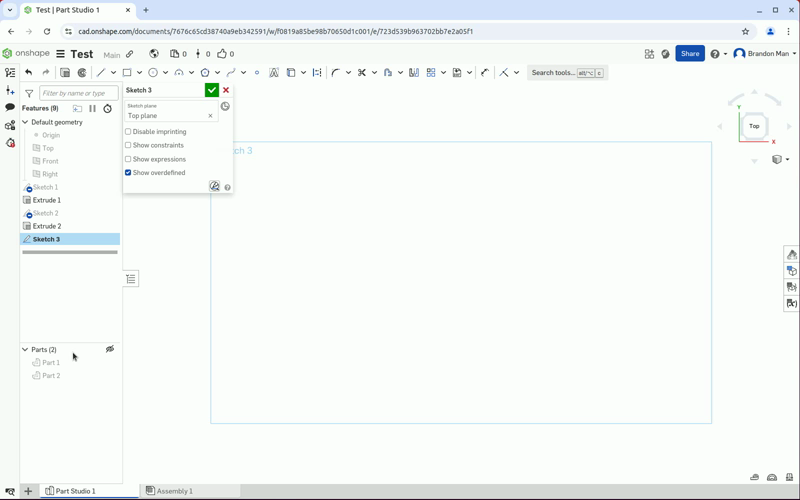
key(c)
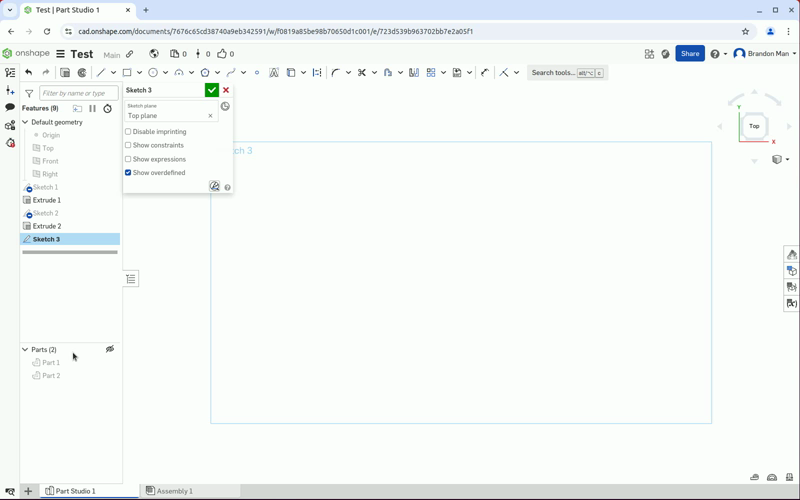
key_down(shift)
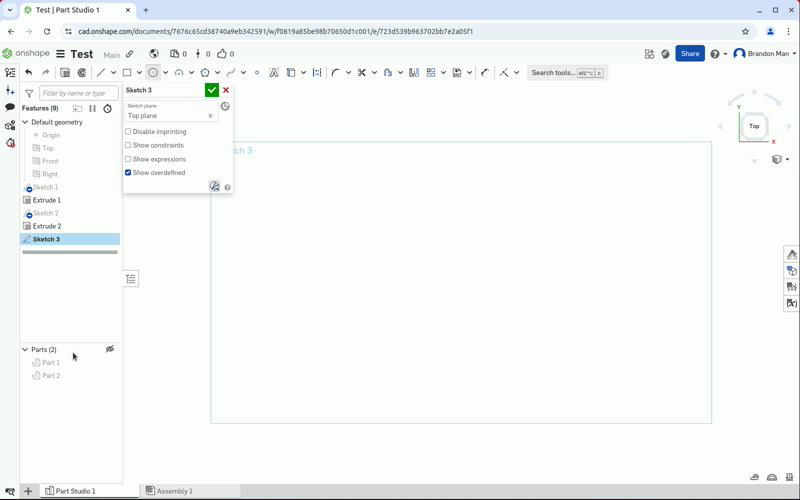
mouse_move(461, 282)
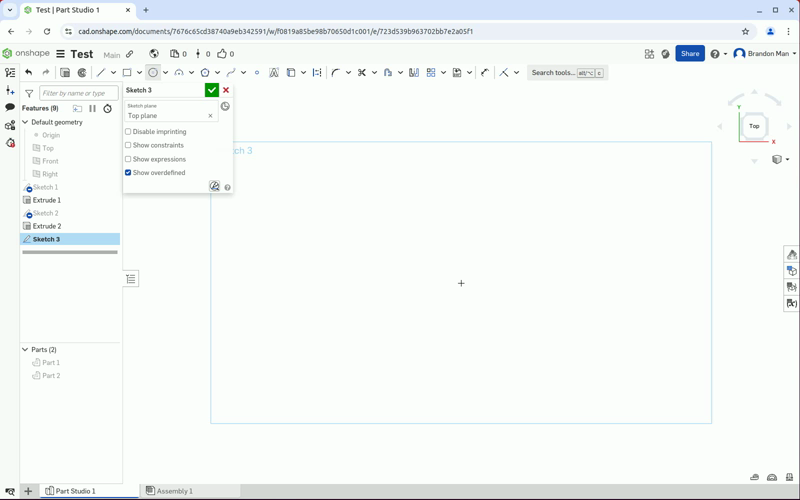
click(461, 282)
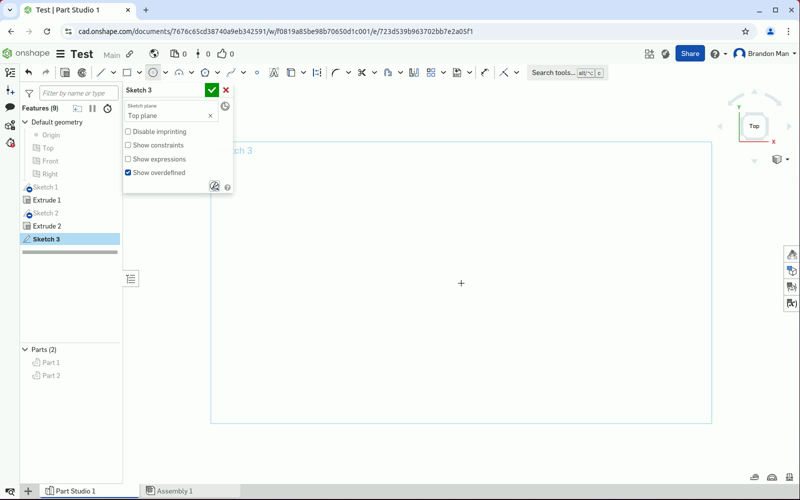
key_up(shift)
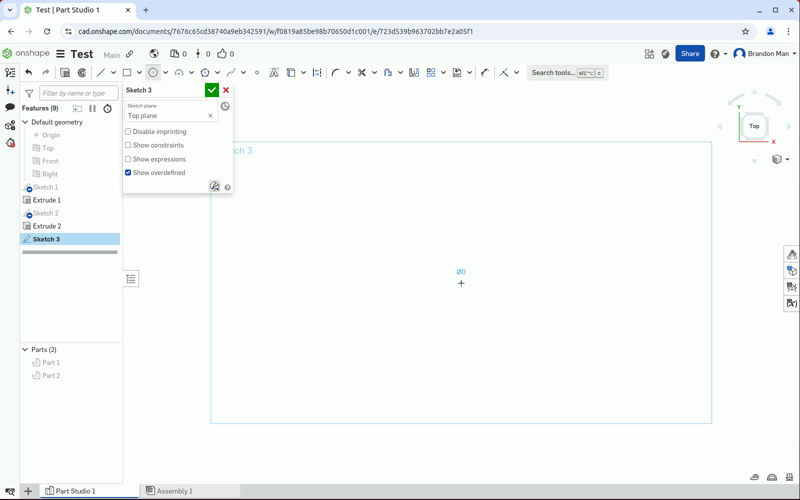
mouse_move(531, 282)
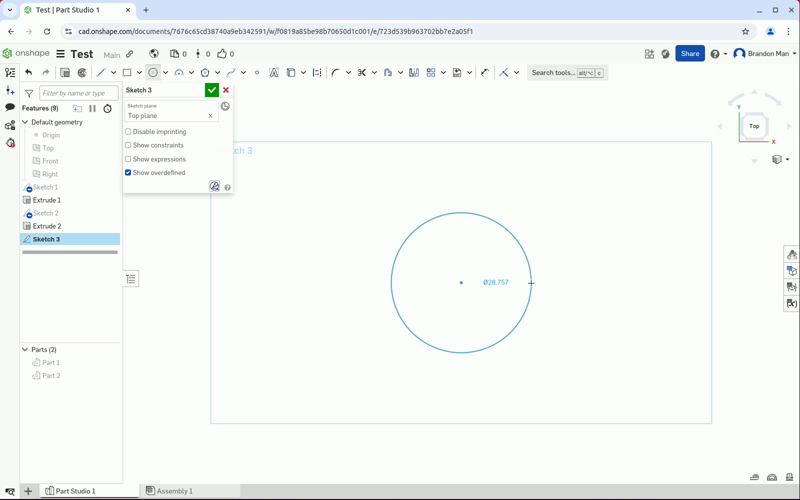
click(531, 282)
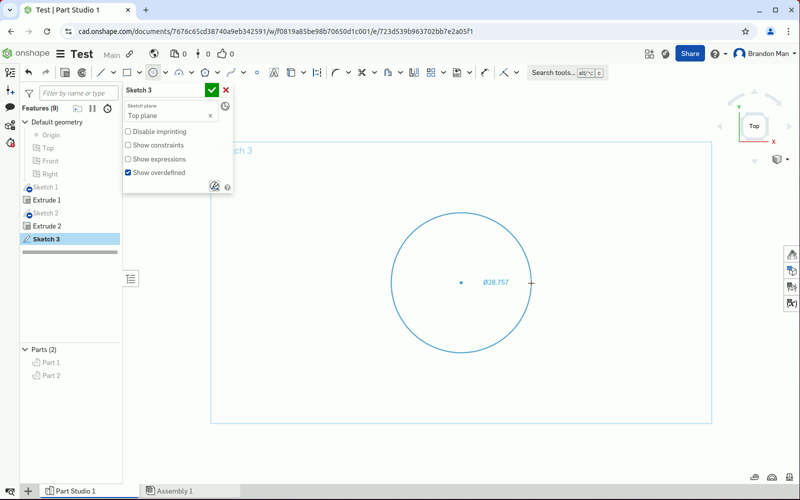
key(esc)
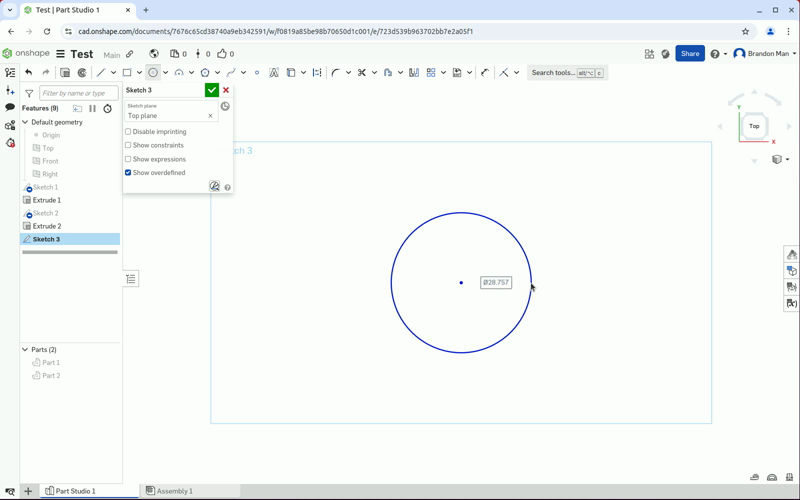
key(c)
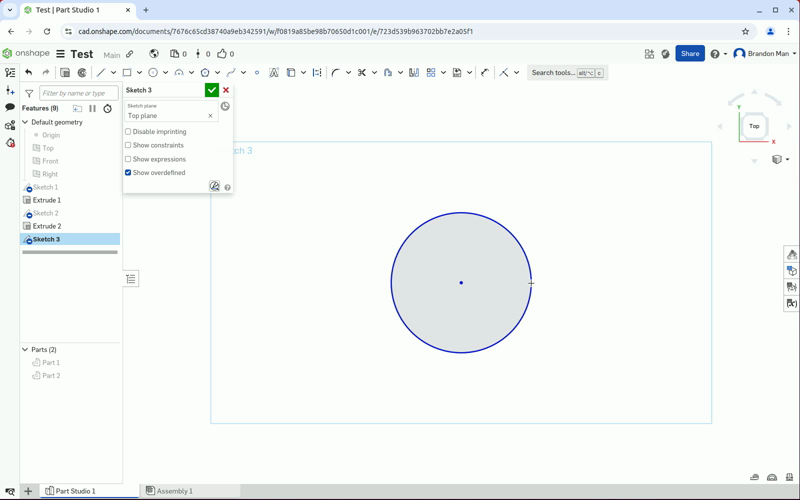
key_down(shift)
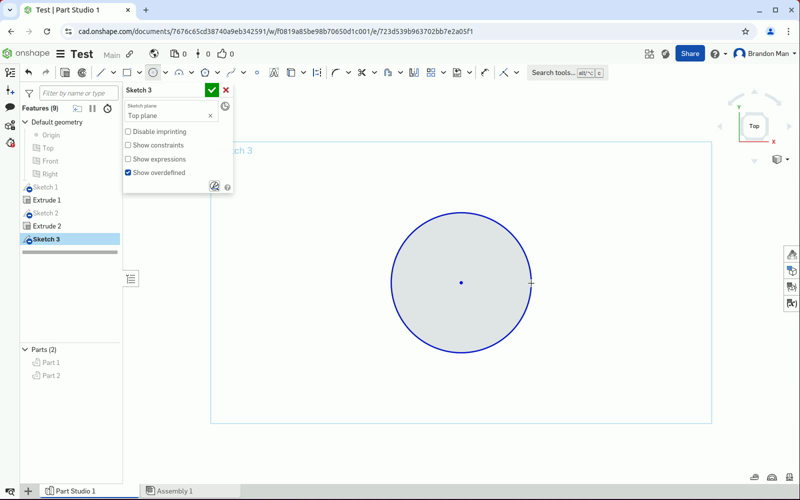
mouse_move(461, 282)
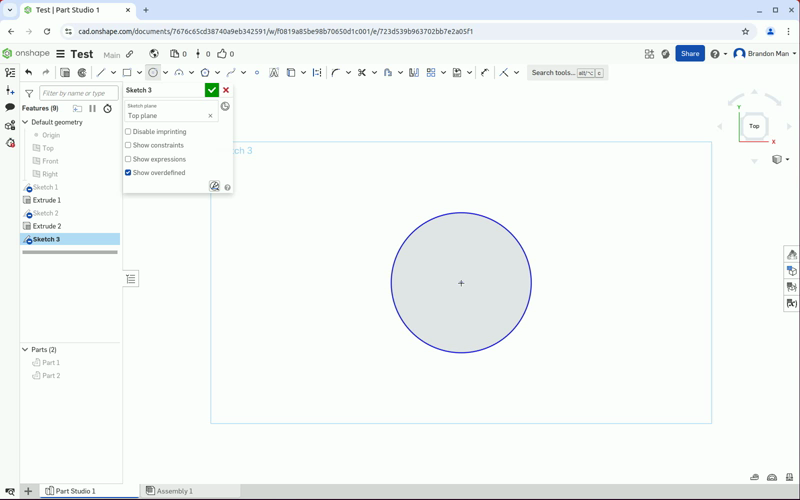
click(461, 282)
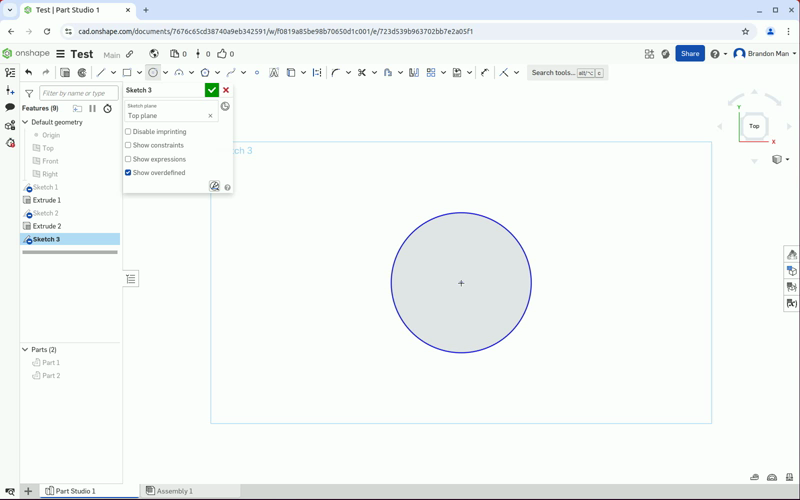
key_up(shift)
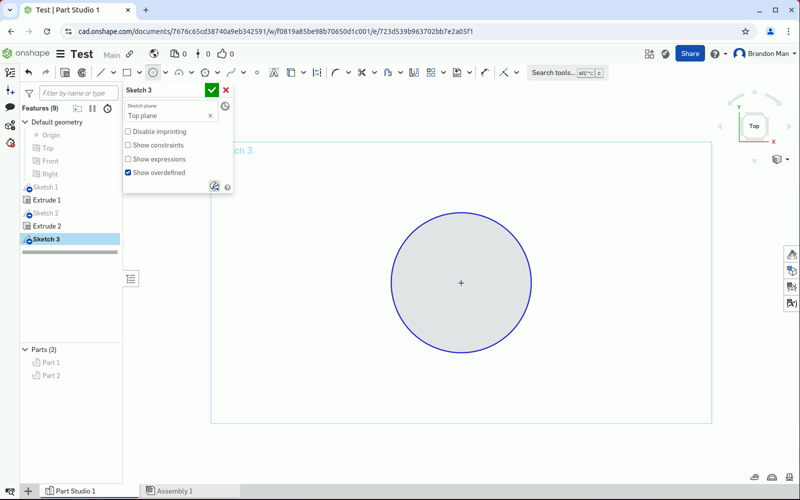
mouse_move(523, 282)
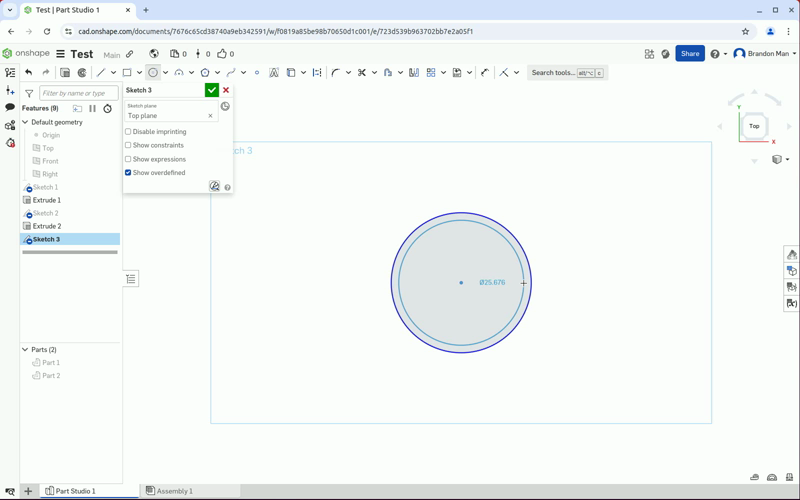
click(523, 282)
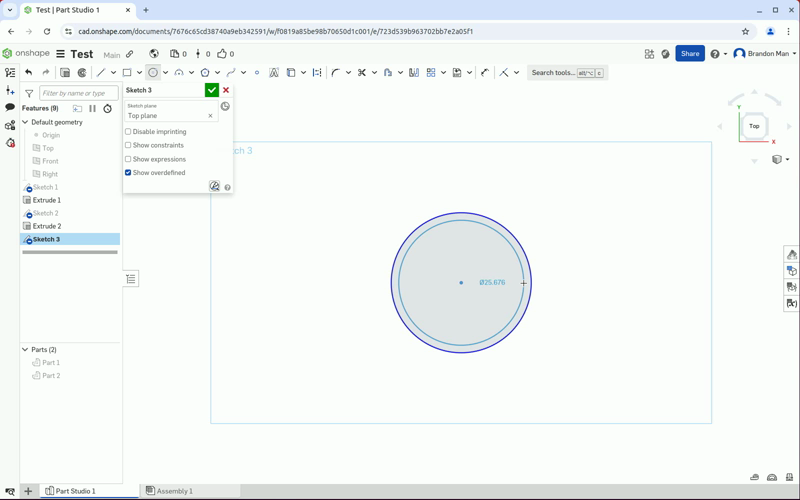
key(esc)
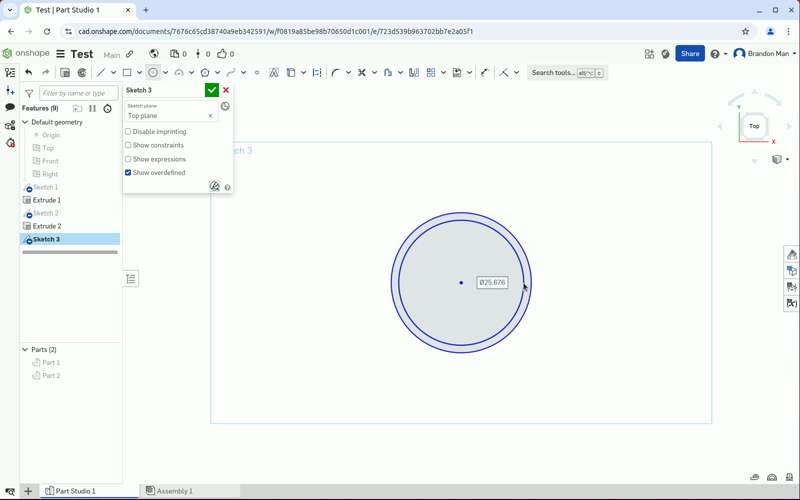
mouse_move(405, 320)
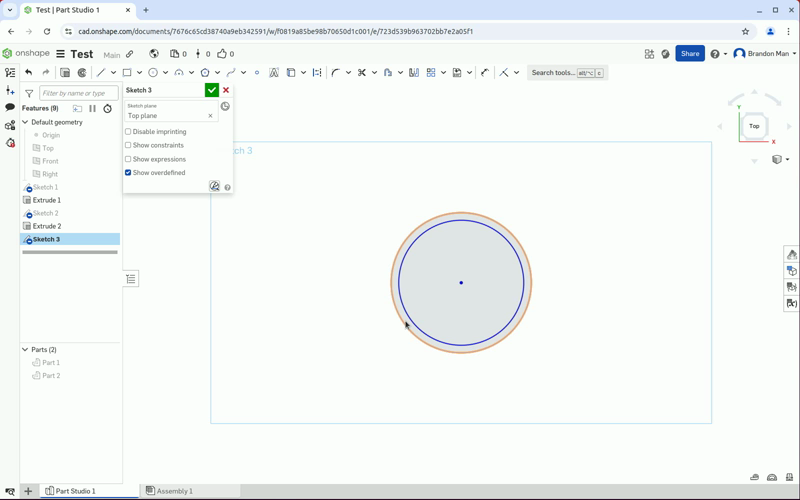
click(405, 320)
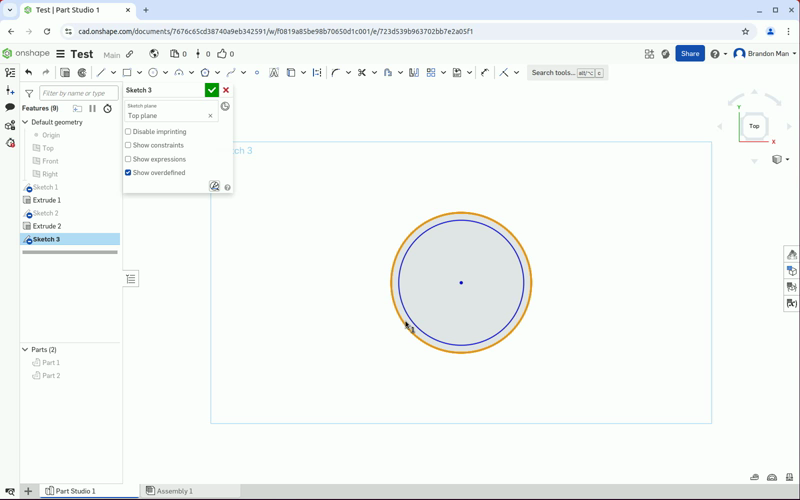
mouse_move(73, 352)
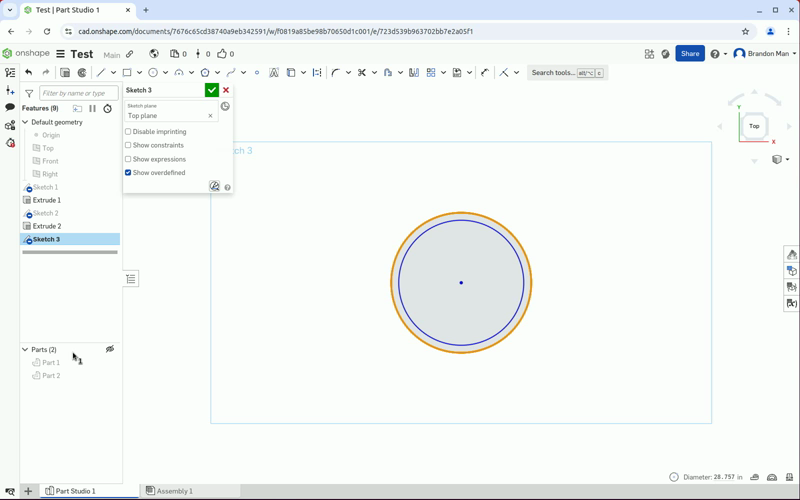
key(shift+y)
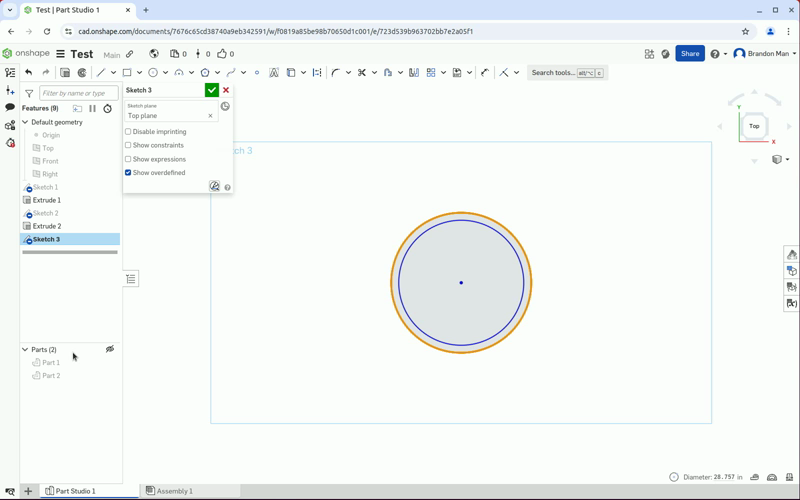
key(shift+e)
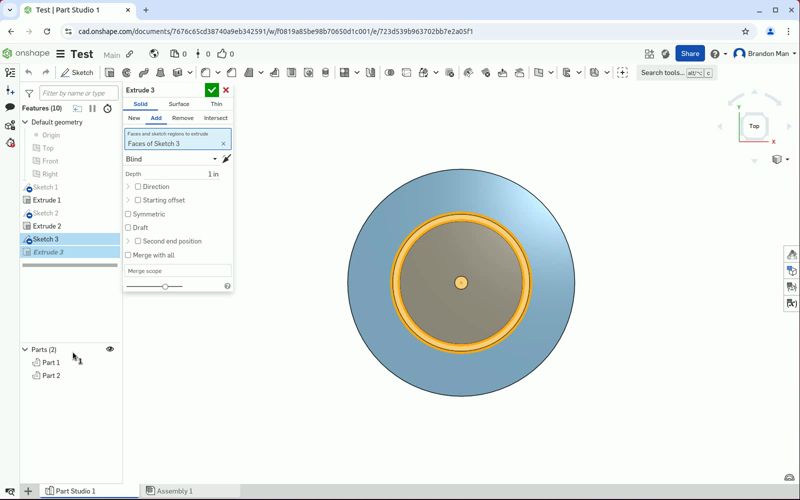
mouse_move(143, 106)
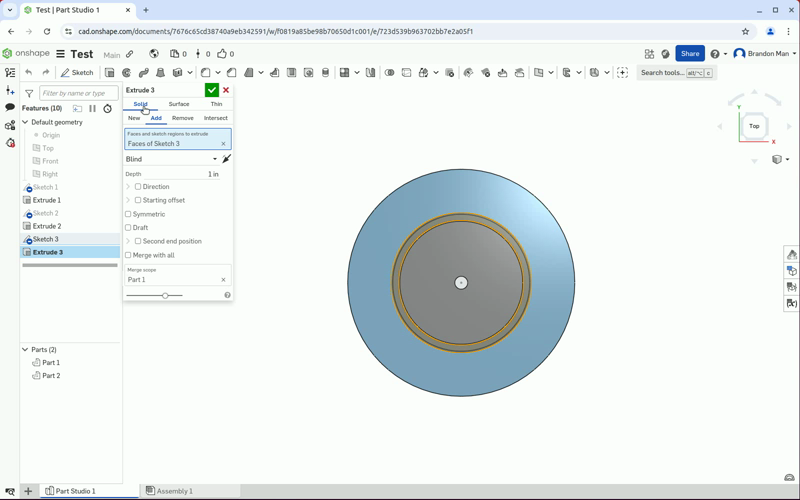
click(143, 106)
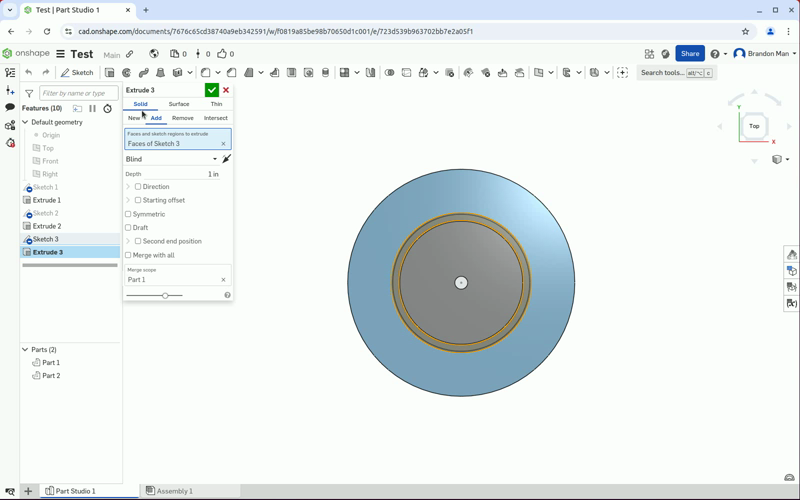
mouse_move(137, 120)
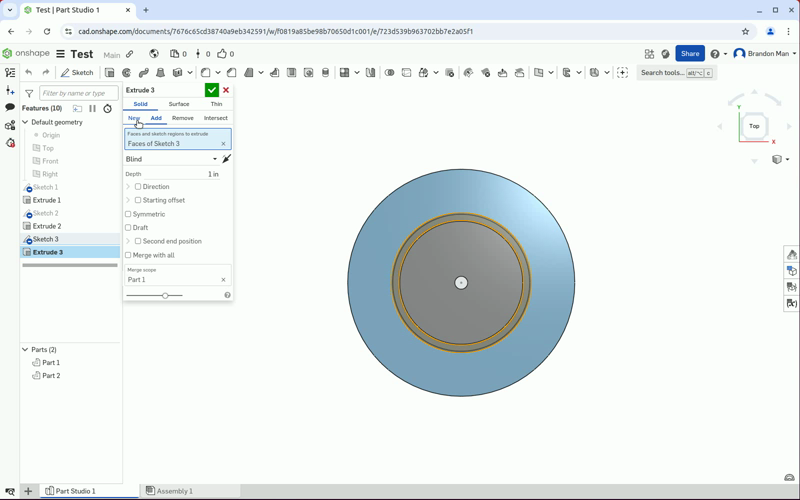
click(137, 120)
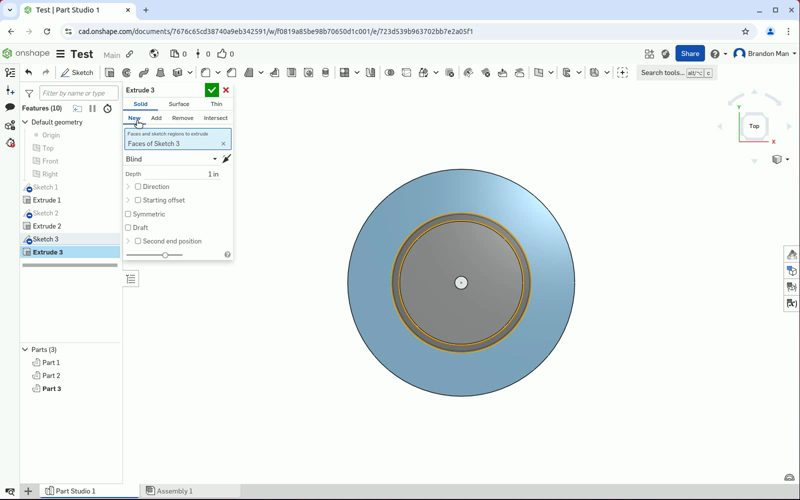
key(tab, 4)
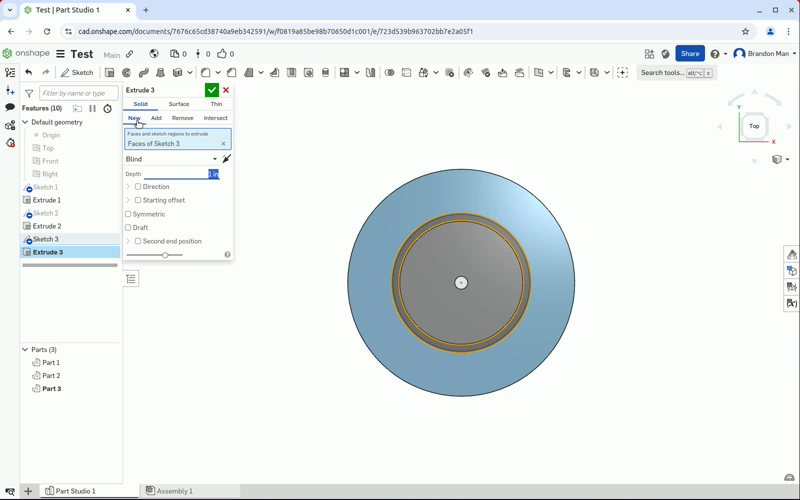
text(1.685)
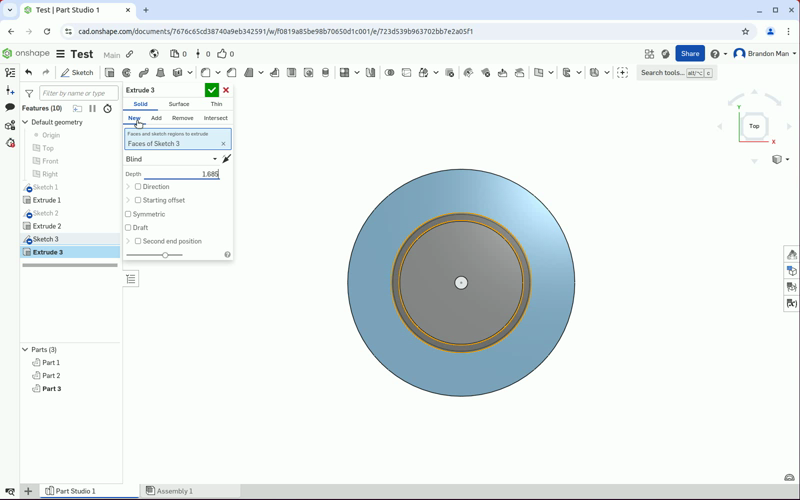
key(enter)
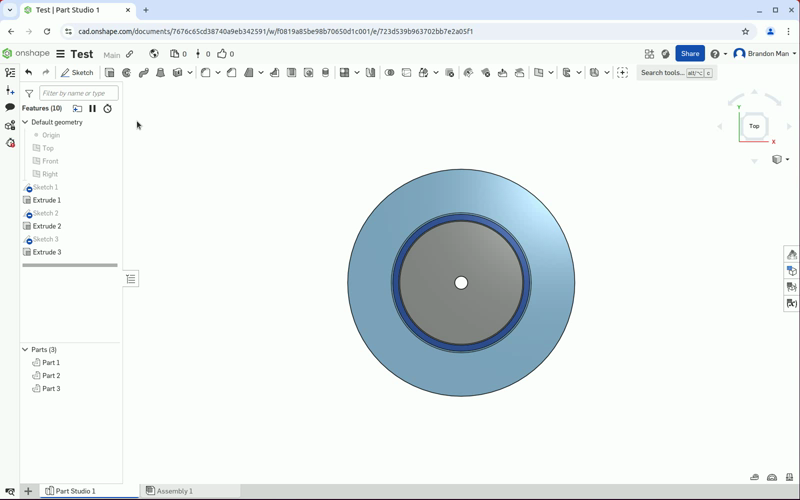
key(shift+h)
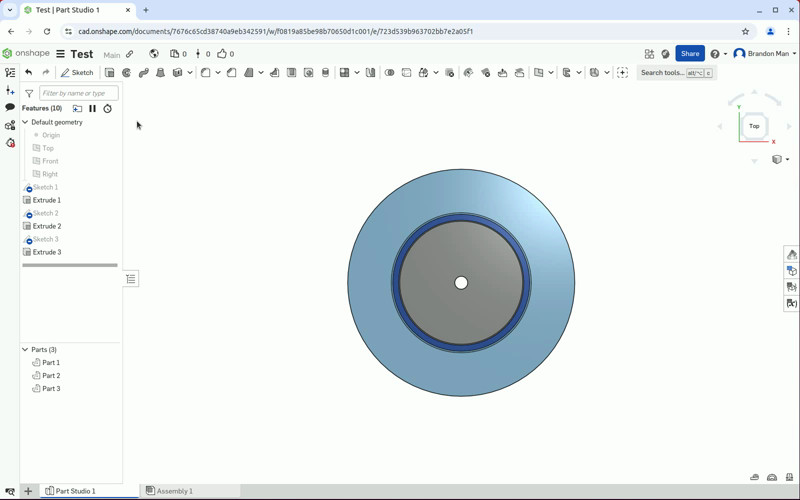
key(shift+h)
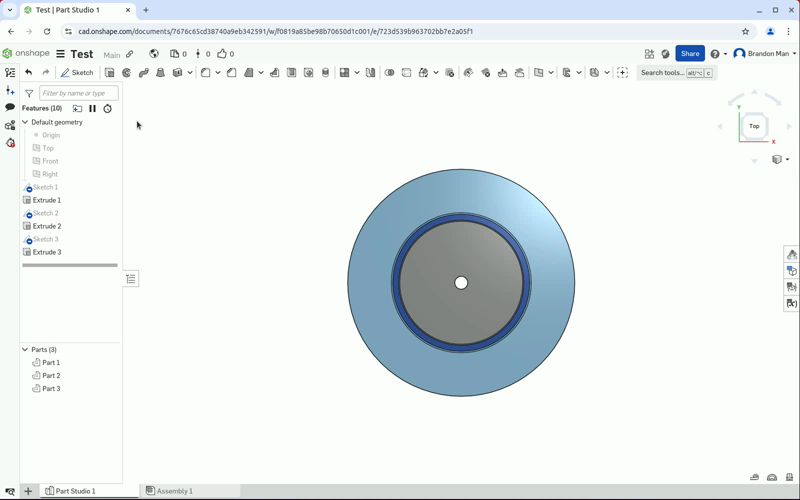
mouse_move(73, 189)
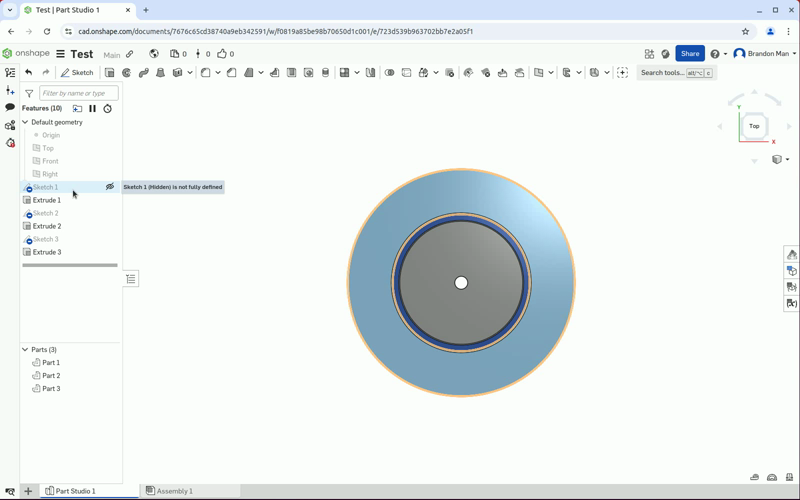
click(73, 189)
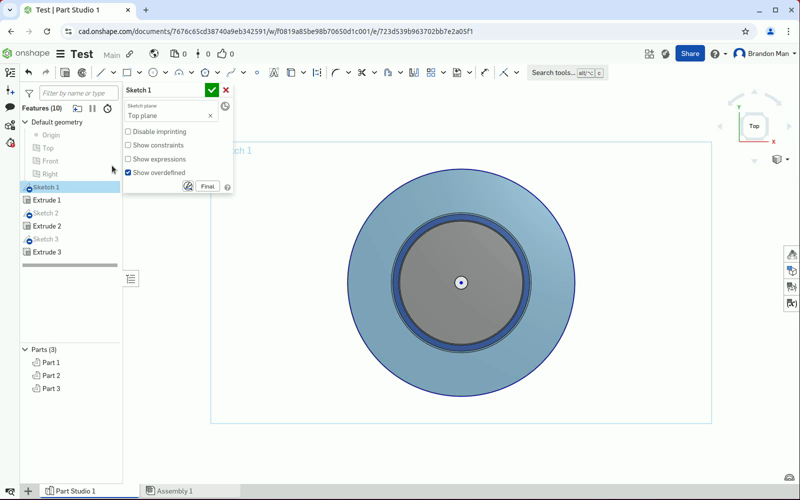
mouse_move(229, 92)
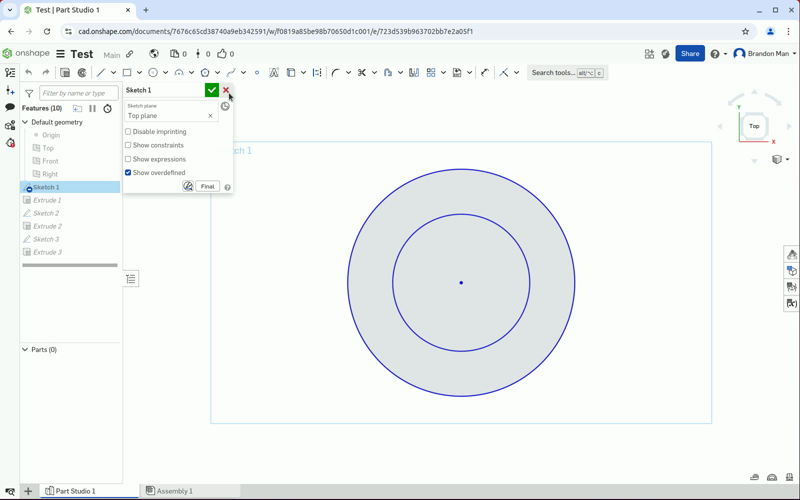
click(229, 92)
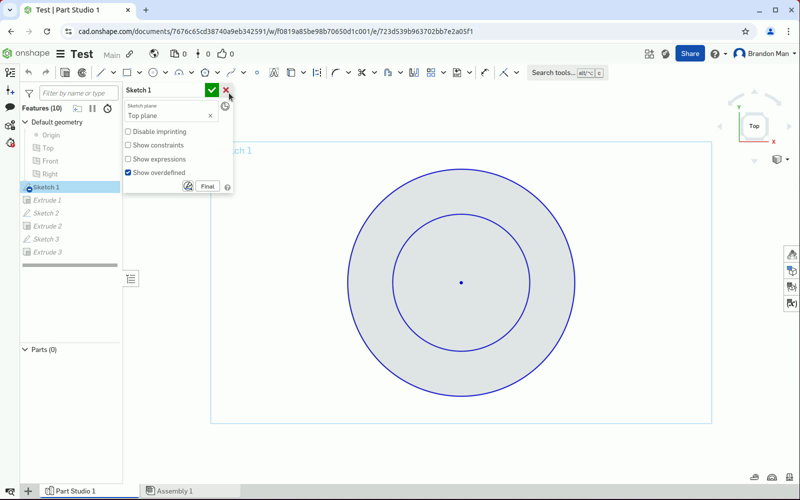
key(shift+s)
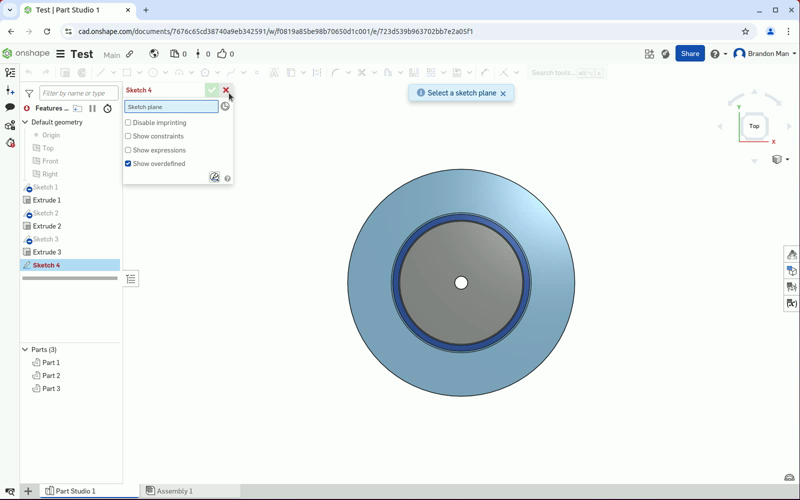
mouse_move(73, 150)
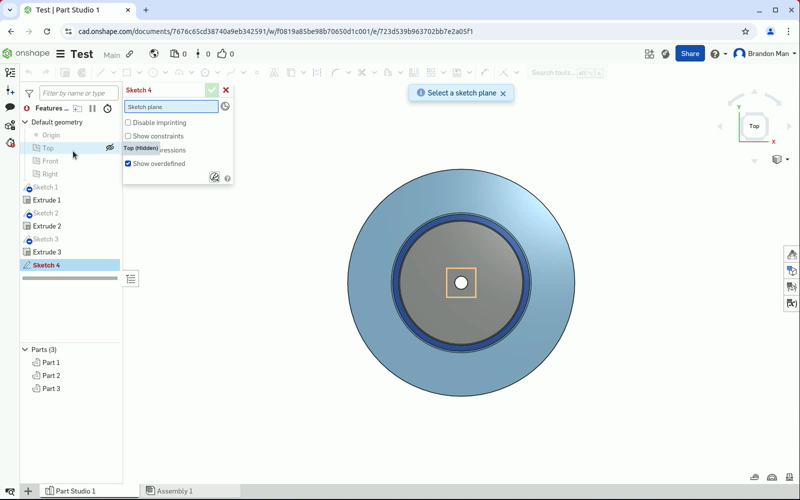
click(73, 150)
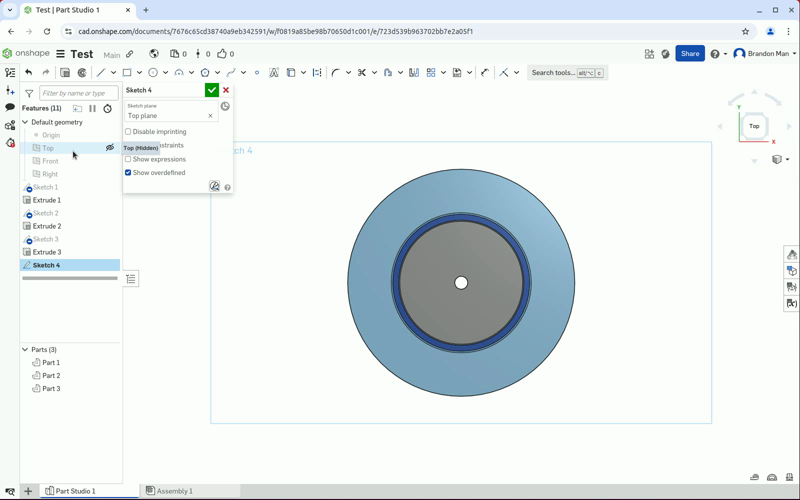
mouse_move(73, 352)
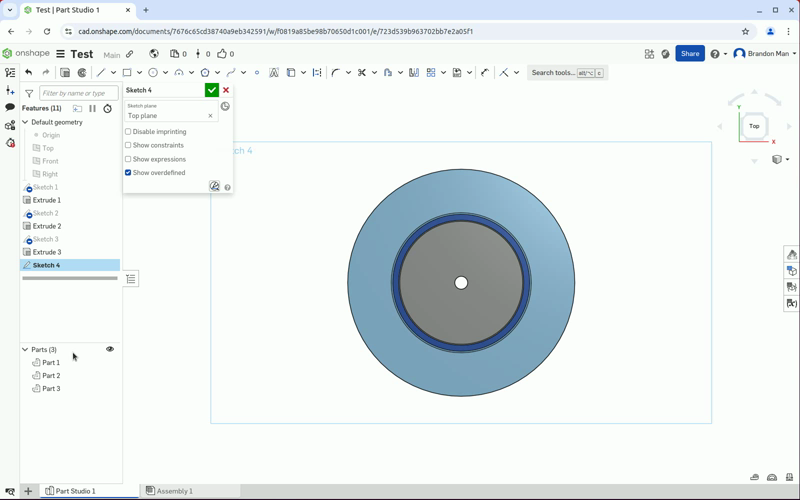
key(y)
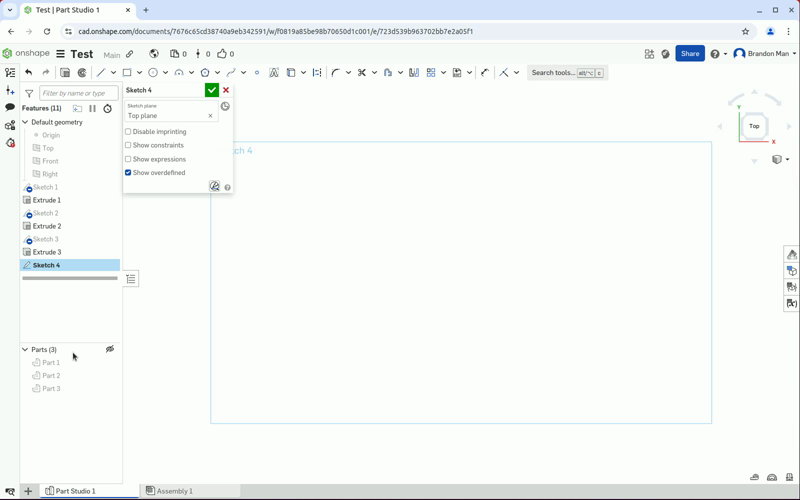
key(c)
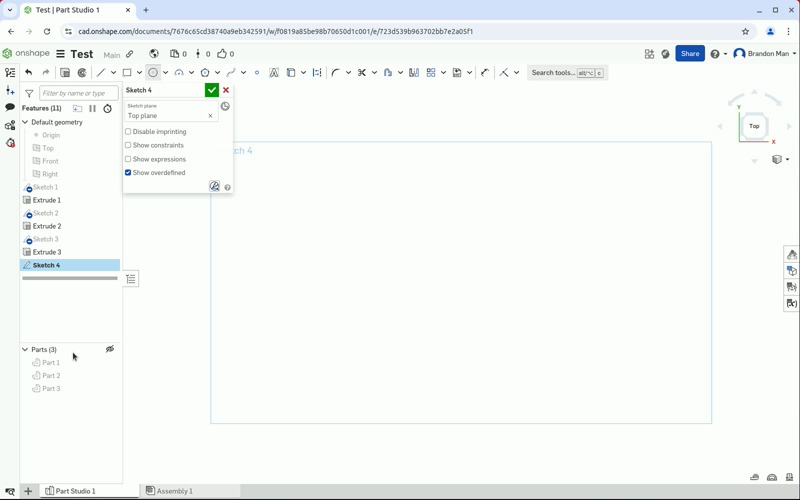
key_down(shift)
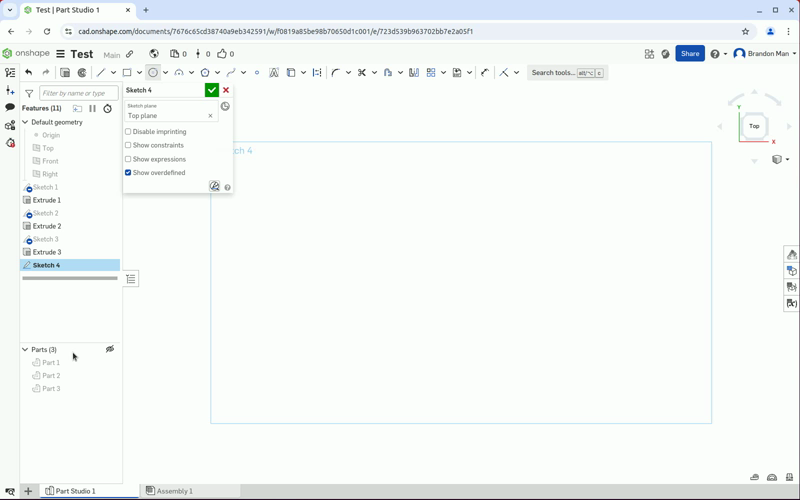
mouse_move(461, 282)
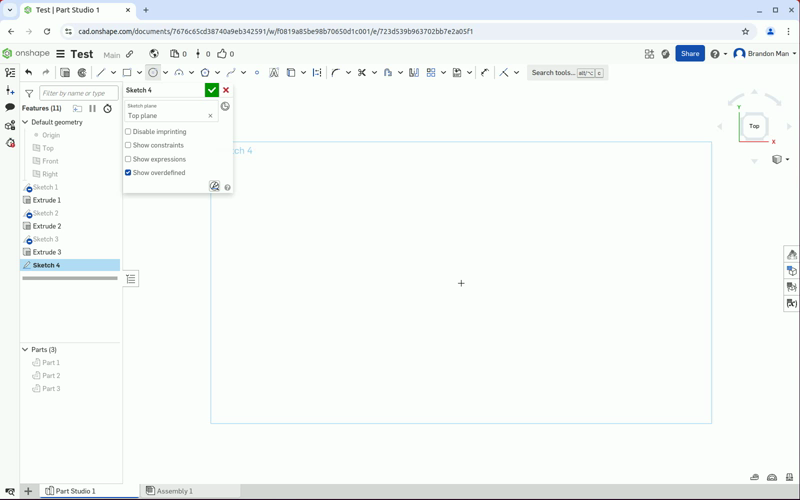
click(461, 282)
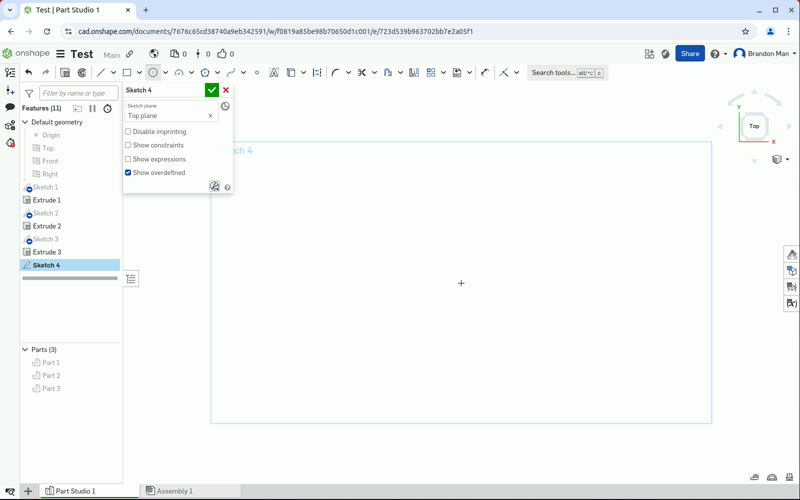
key_up(shift)
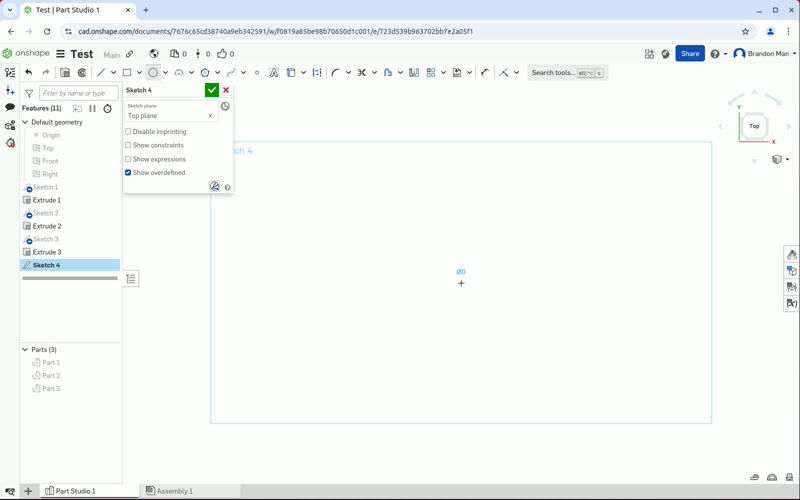
mouse_move(531, 282)
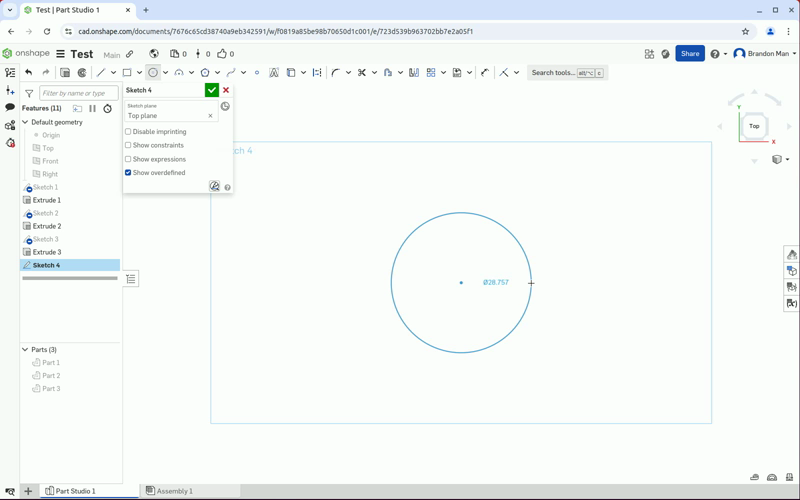
click(531, 282)
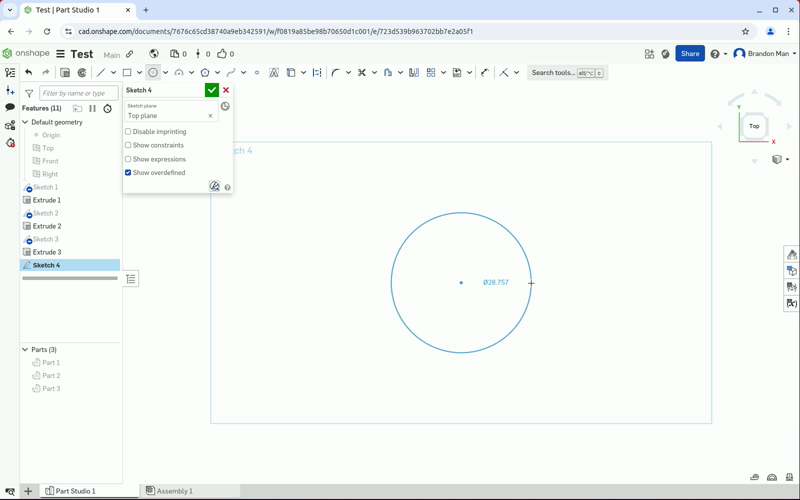
key(esc)
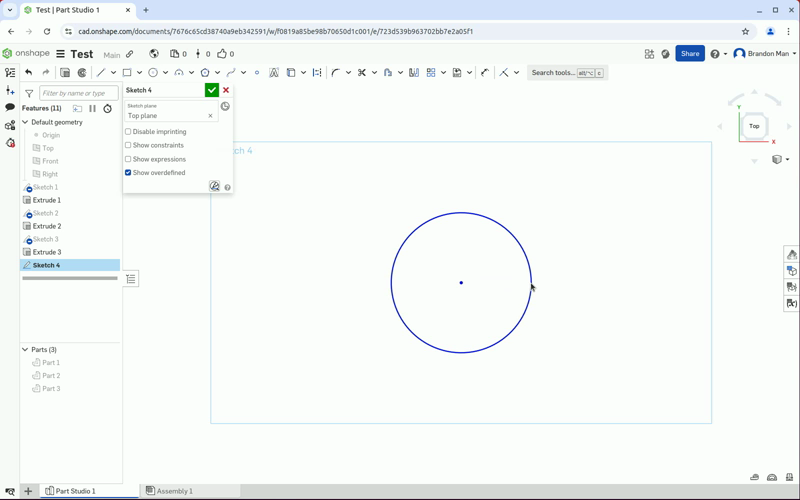
key(c)
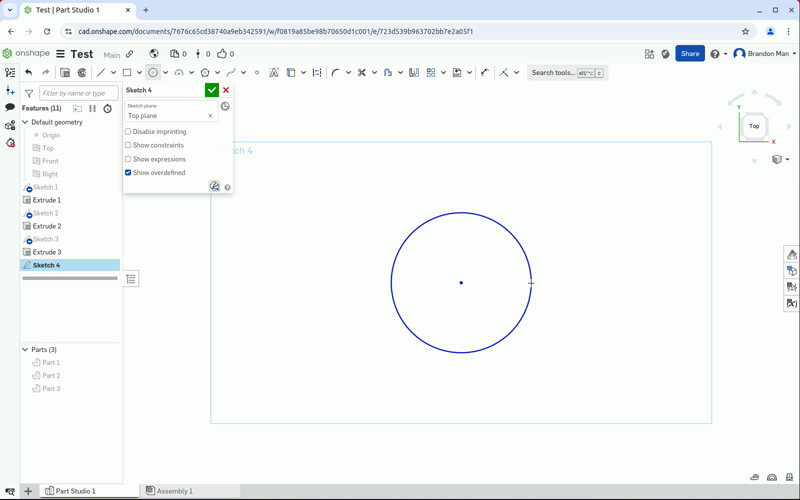
key_down(shift)
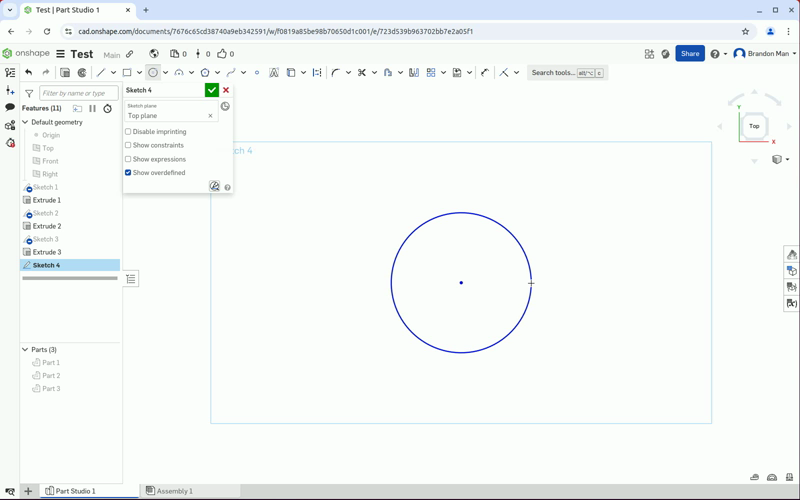
mouse_move(461, 282)
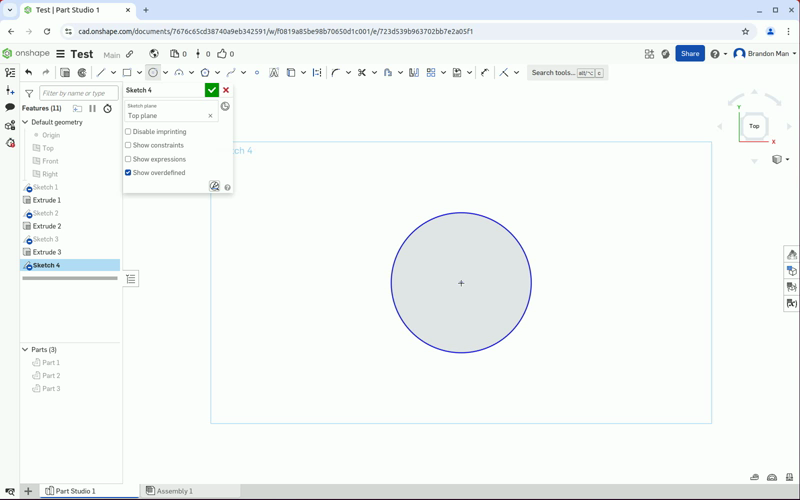
click(461, 282)
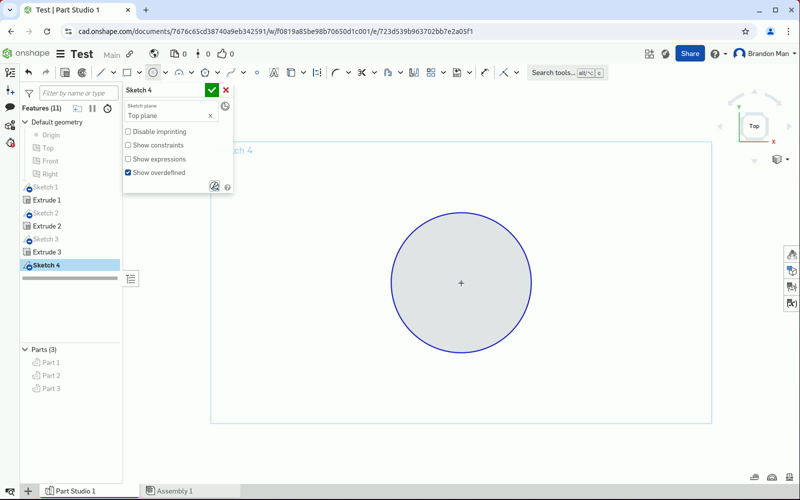
key_up(shift)
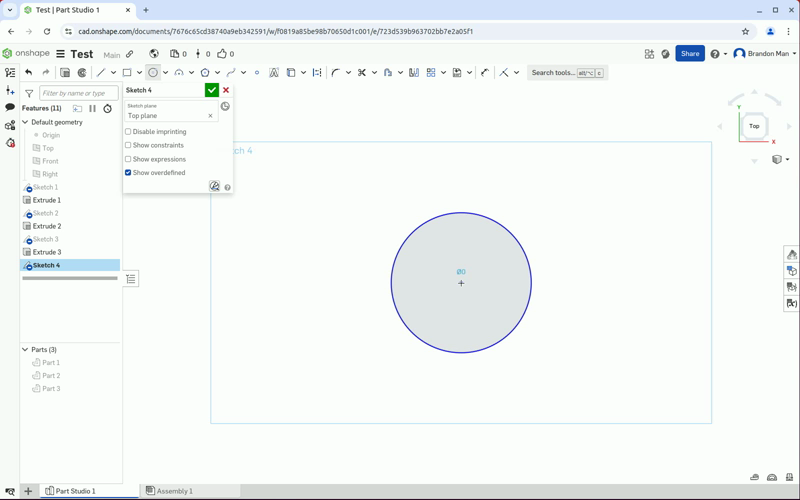
mouse_move(523, 282)
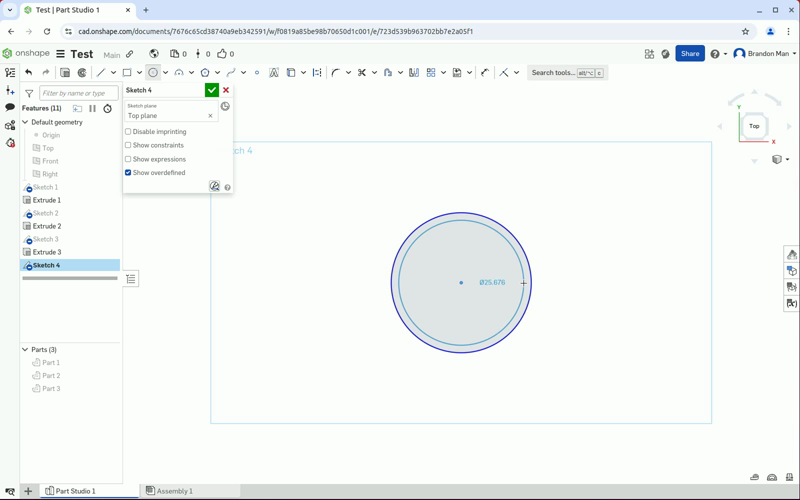
click(523, 282)
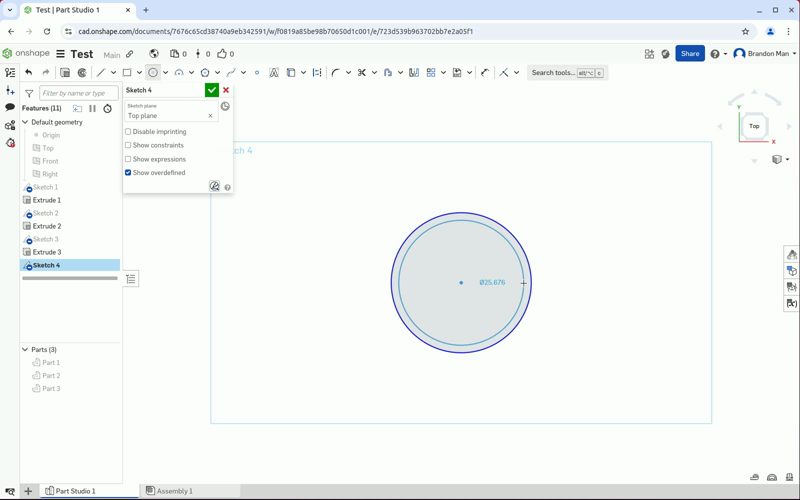
key(esc)
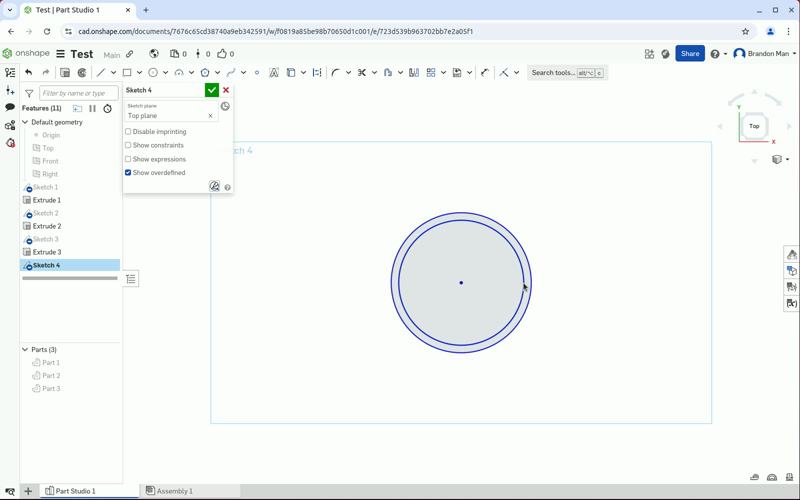
mouse_move(508, 327)
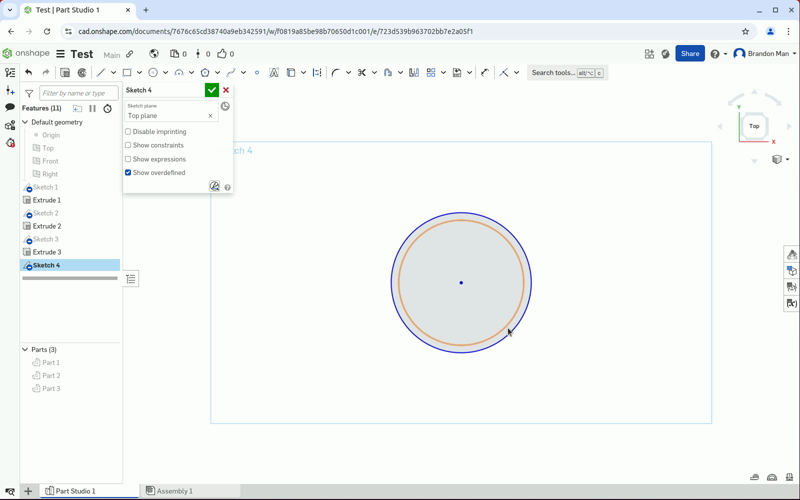
click(508, 327)
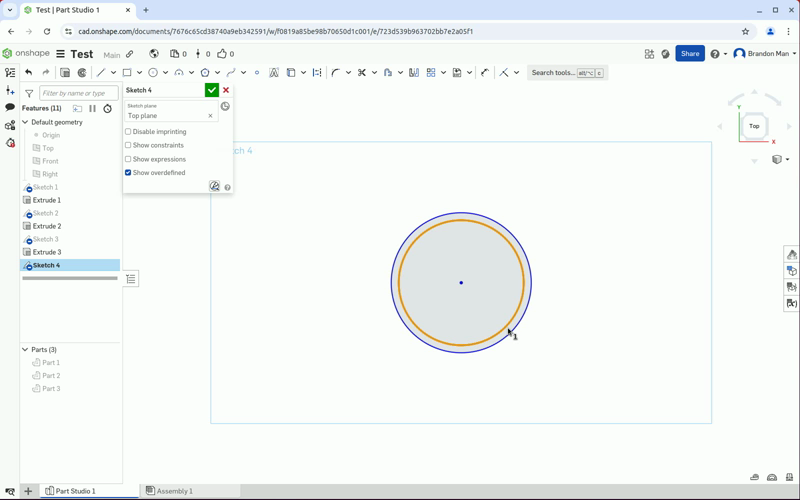
mouse_move(73, 352)
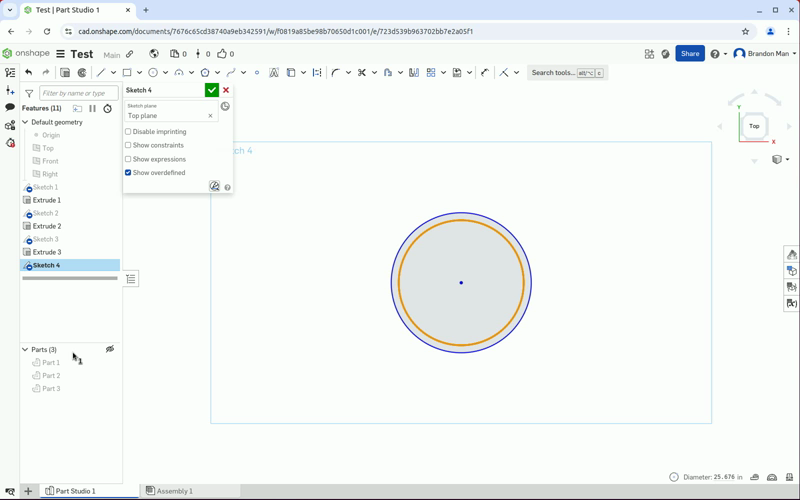
key(shift+y)
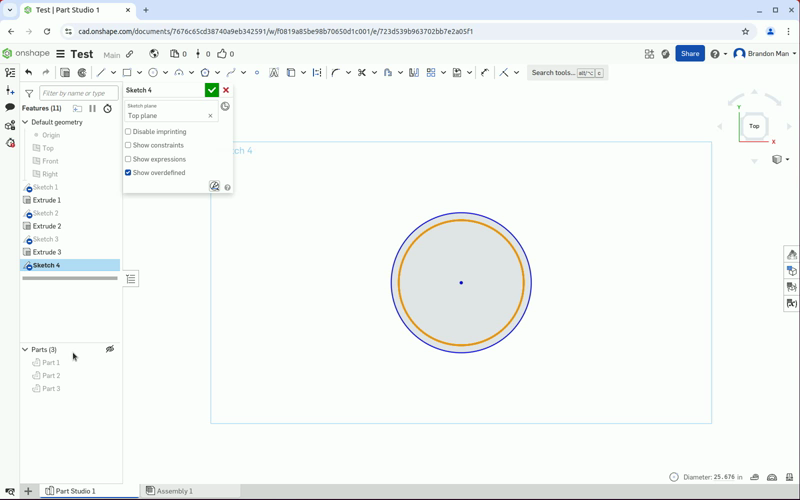
key(shift+e)
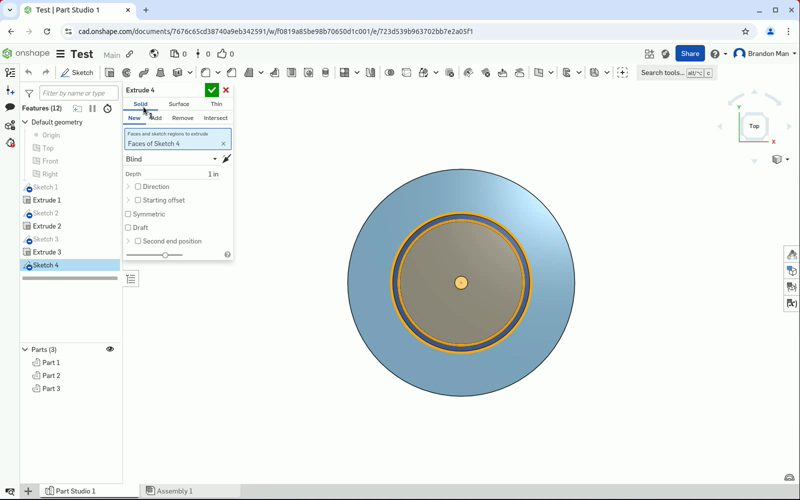
mouse_move(143, 106)
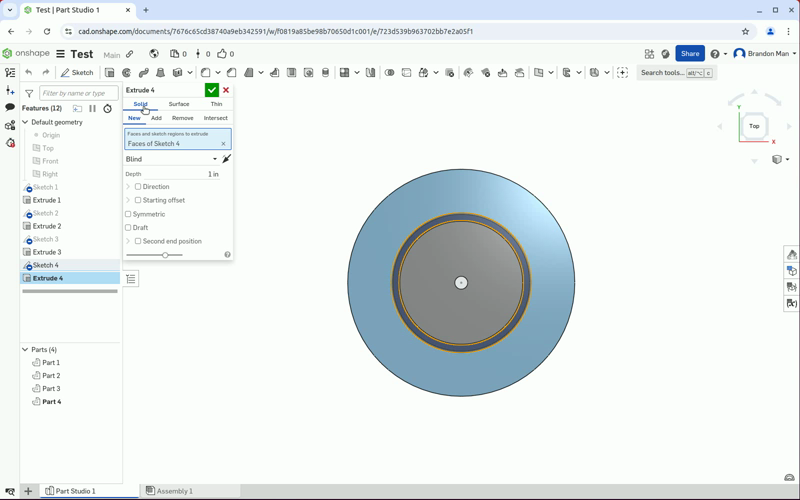
click(143, 106)
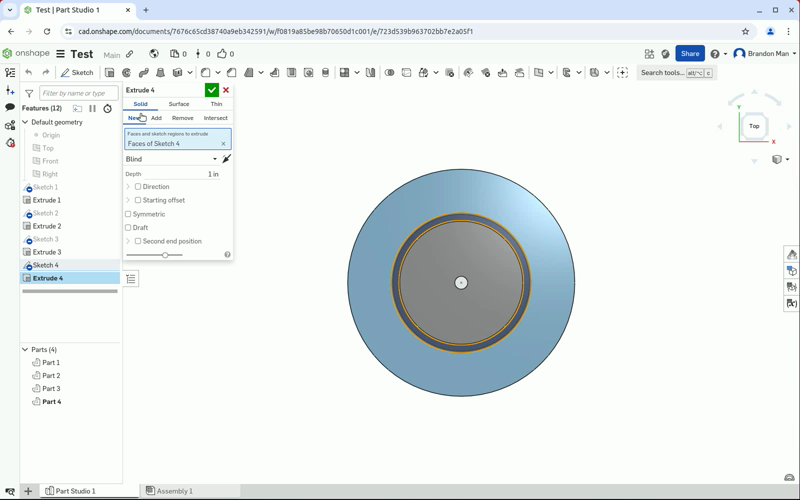
mouse_move(137, 120)
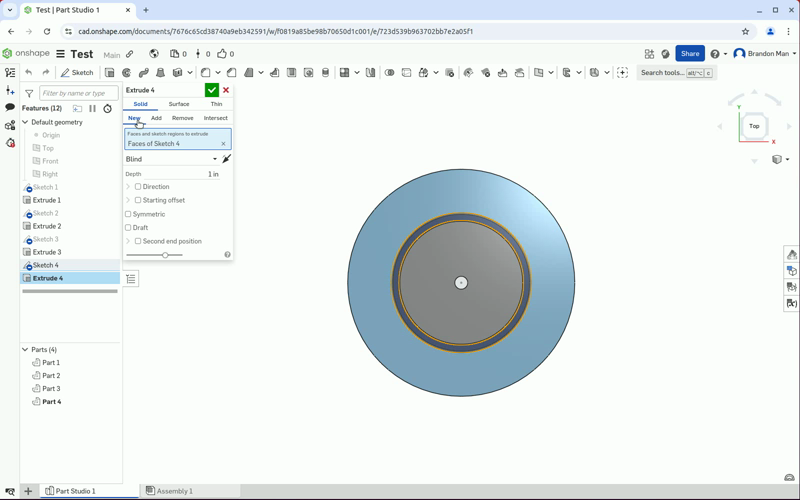
click(137, 120)
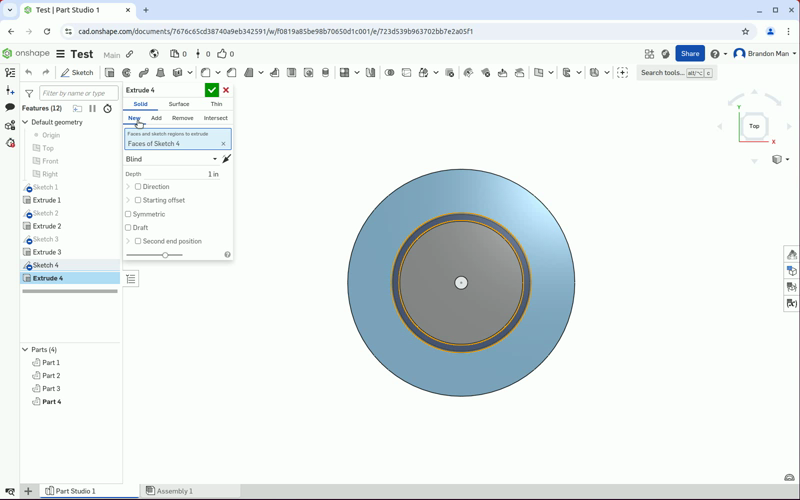
key(tab, 4)
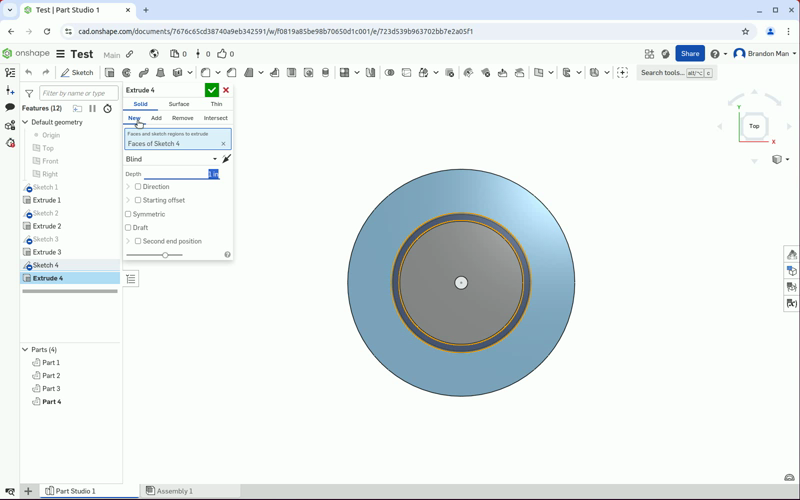
text(17.331)
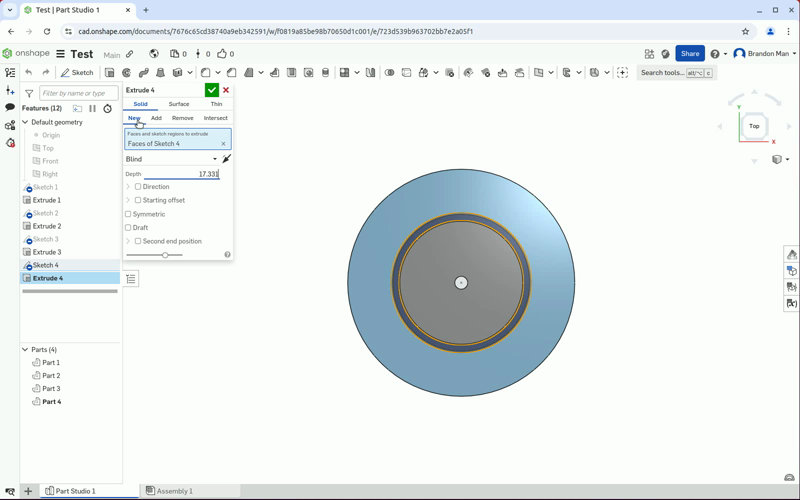
key(enter)
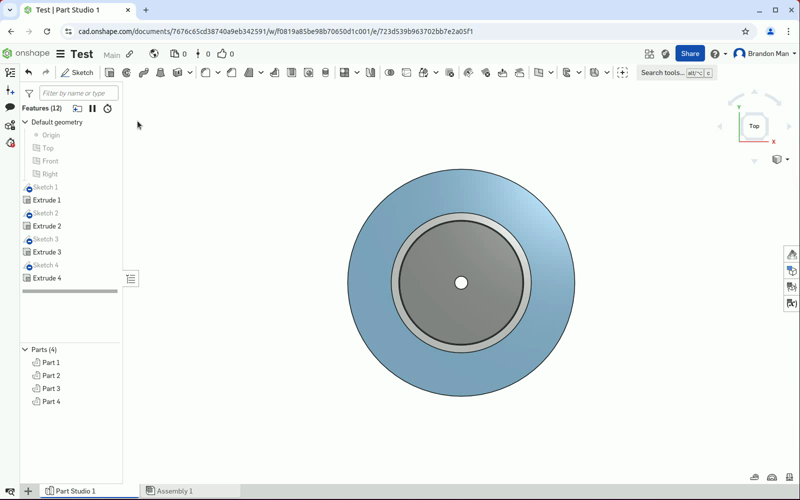
key(shift+h)
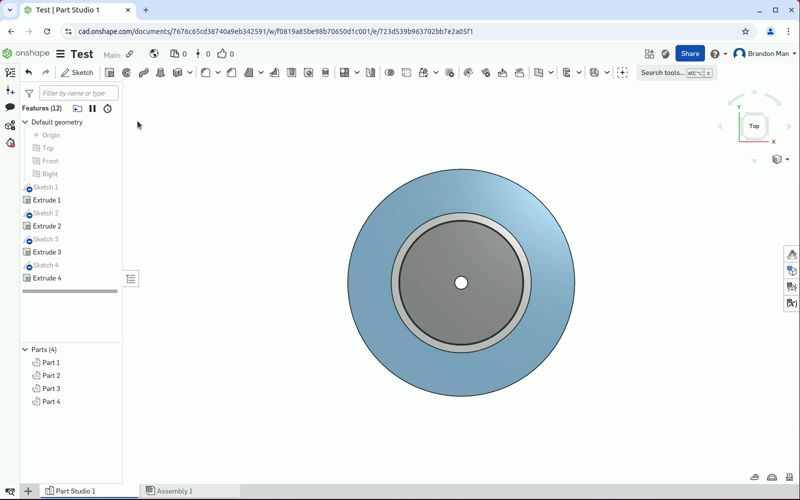
key(shift+h)
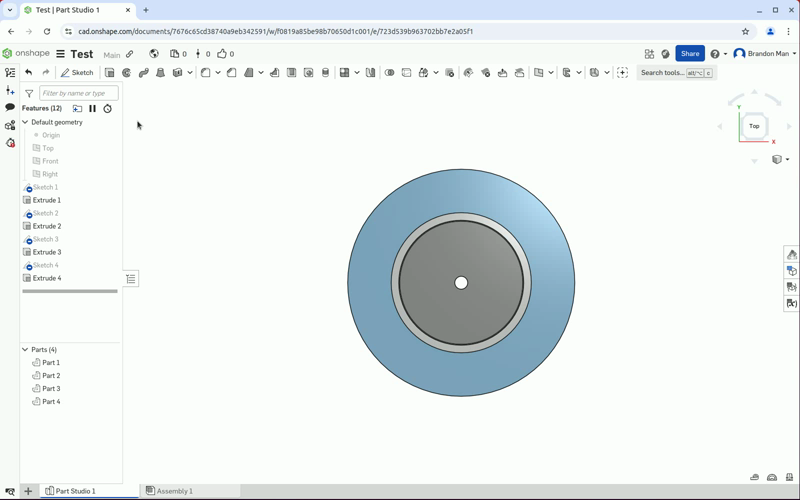
mouse_move(73, 189)
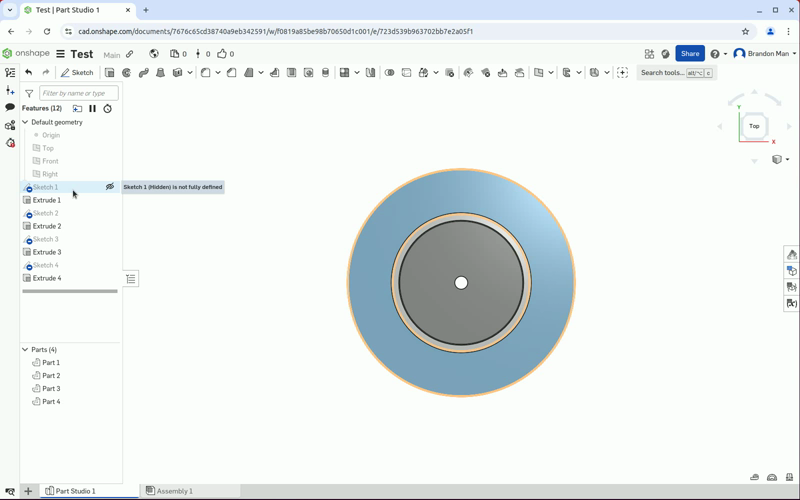
click(73, 189)
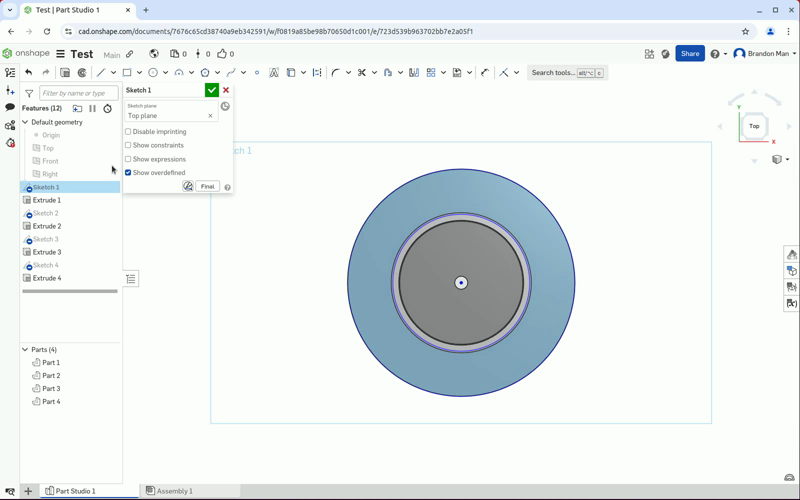
mouse_move(229, 92)
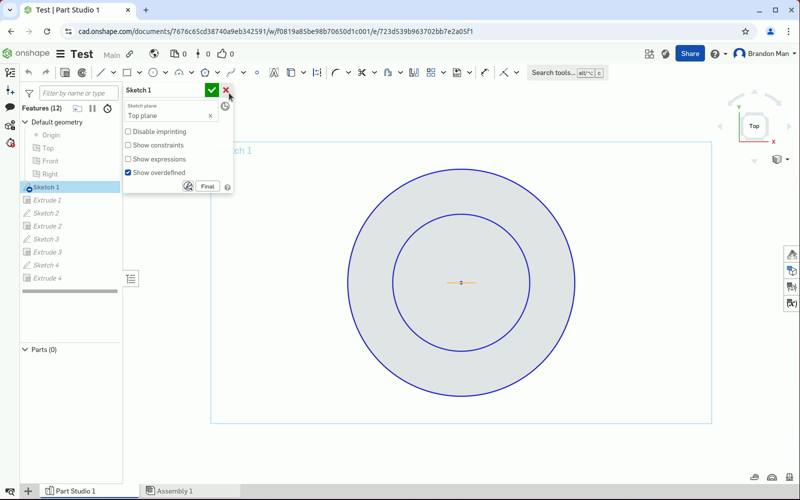
click(229, 92)
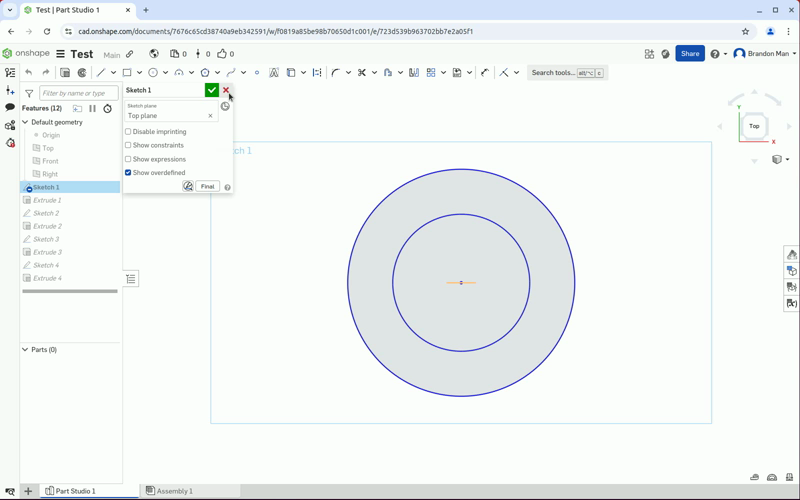
key(shift+s)
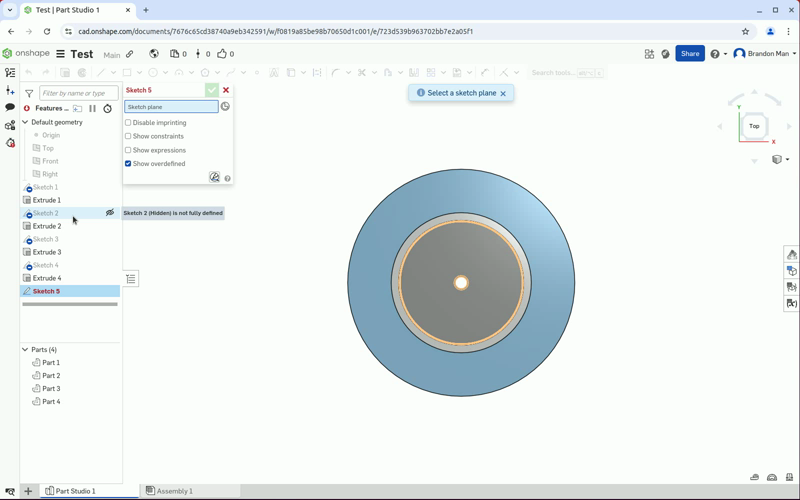
scroll(3)
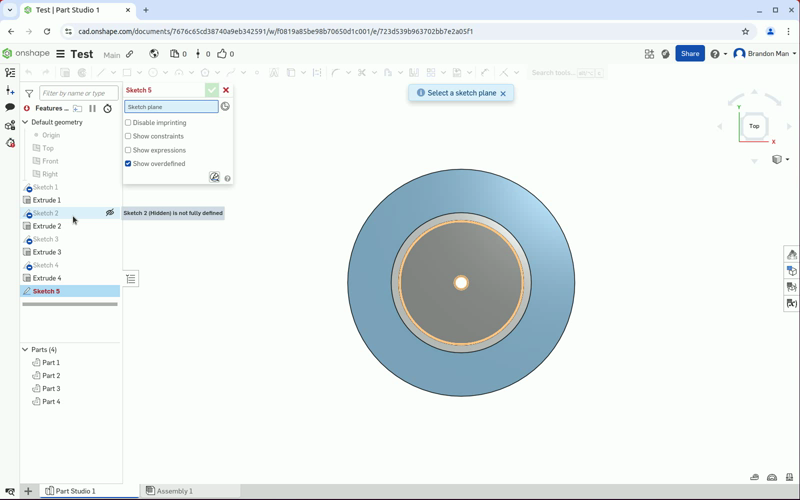
mouse_move(73, 150)
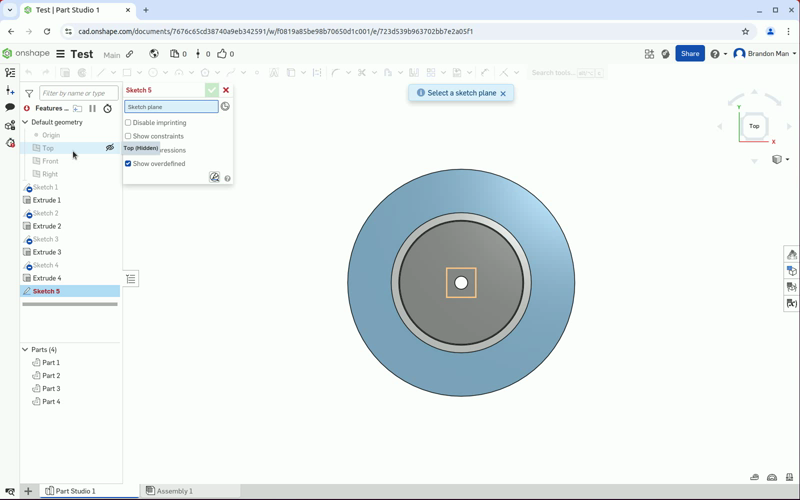
click(73, 150)
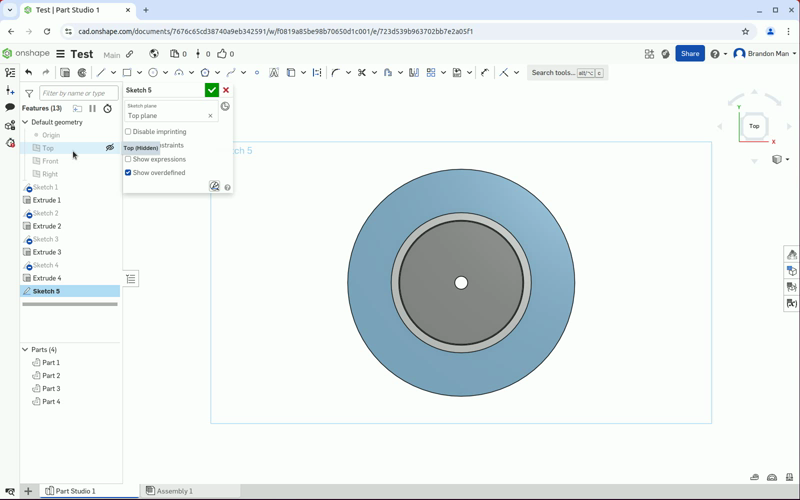
mouse_move(73, 352)
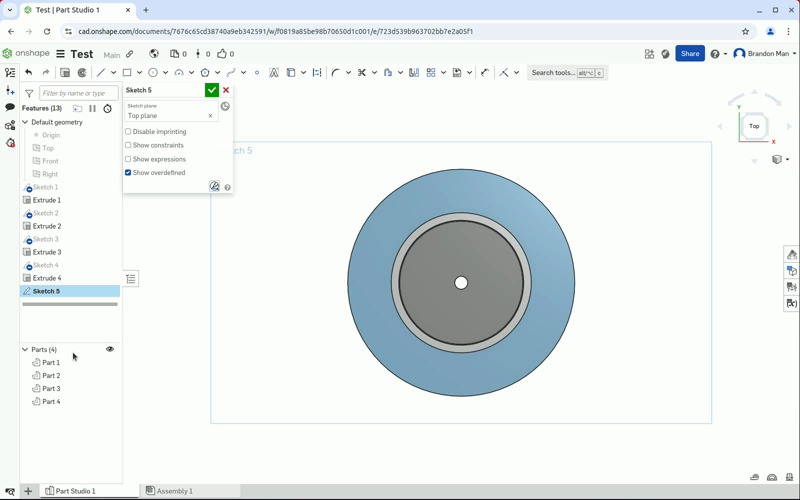
key(y)
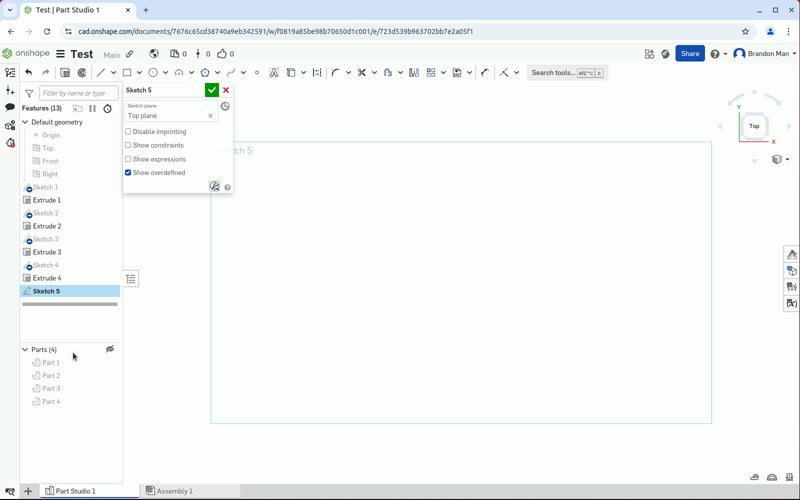
key(c)
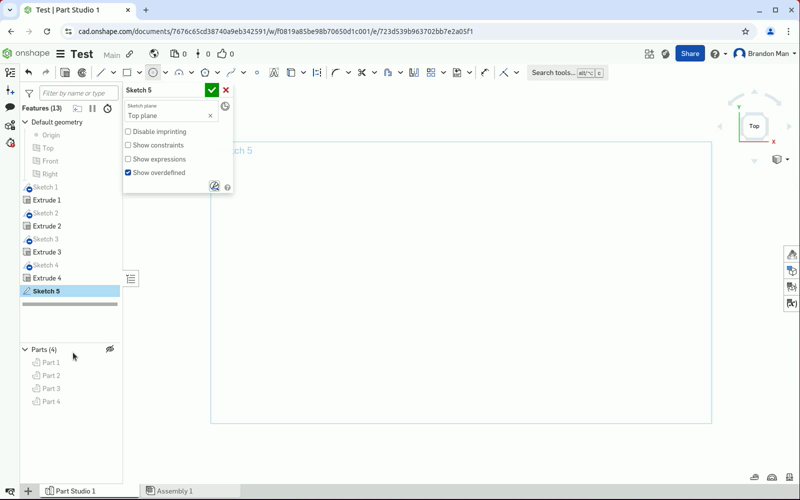
key_down(shift)
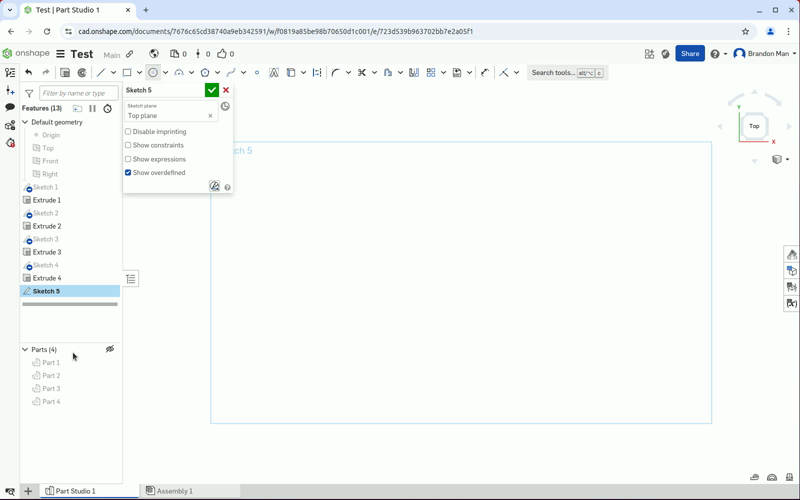
mouse_move(461, 282)
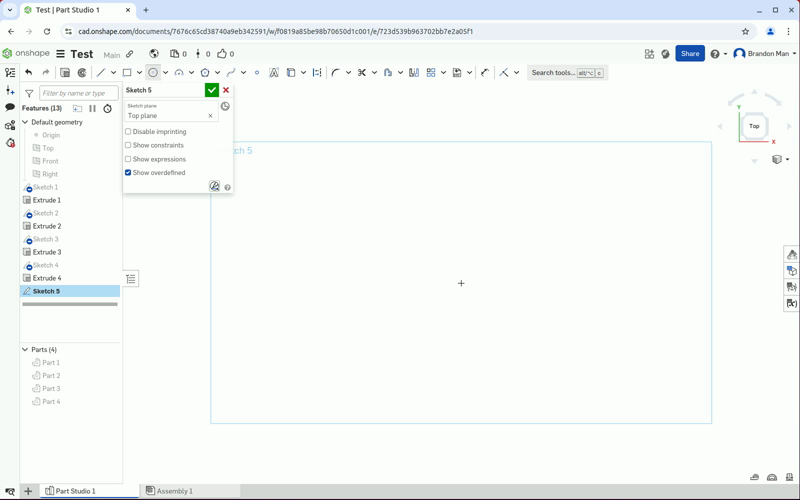
click(461, 282)
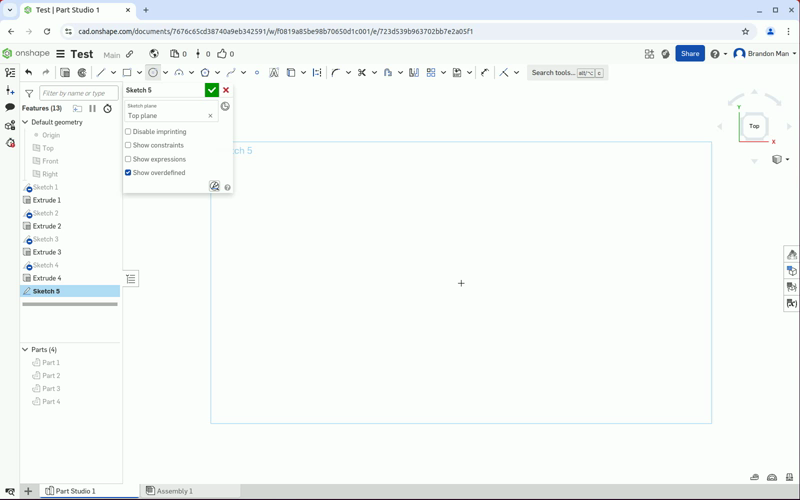
key_up(shift)
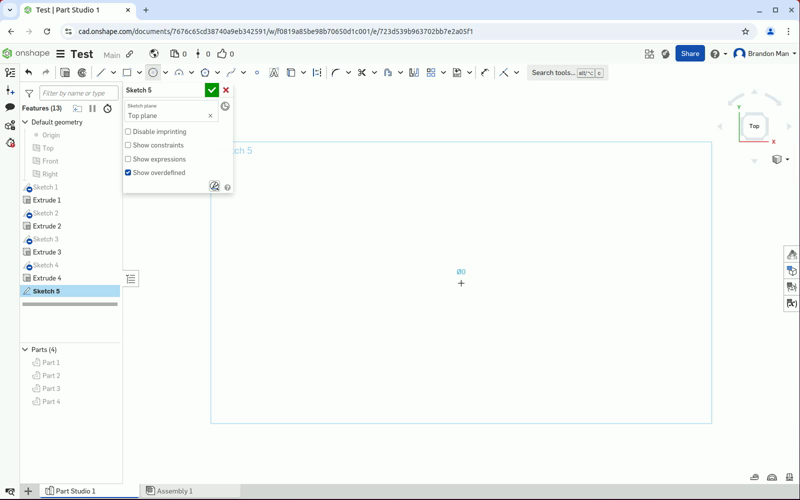
mouse_move(574, 282)
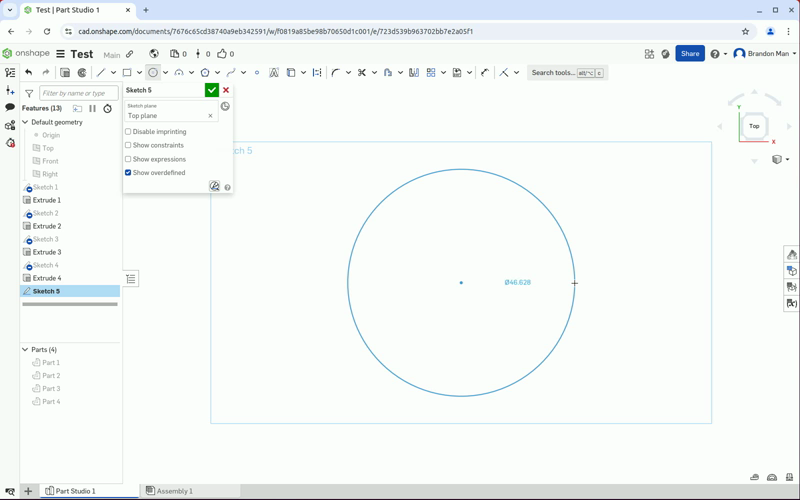
click(574, 282)
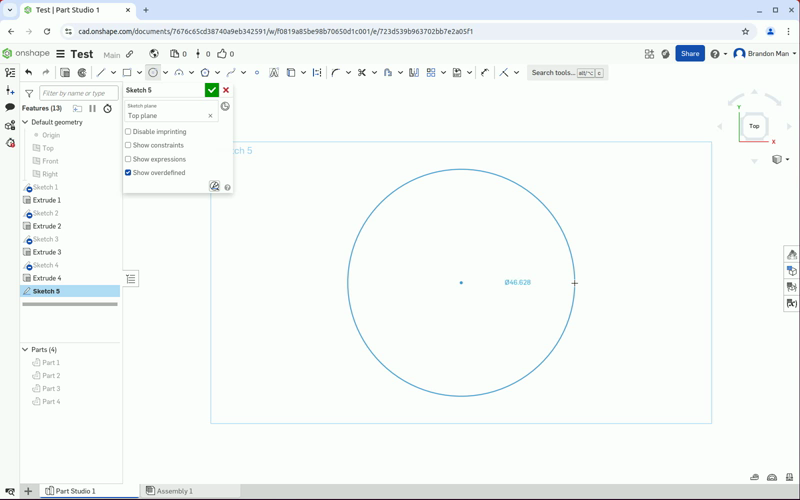
key(esc)
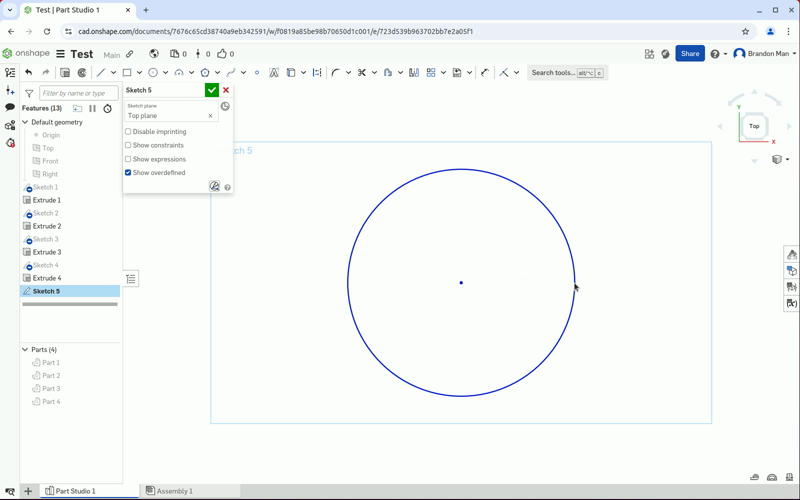
key(c)
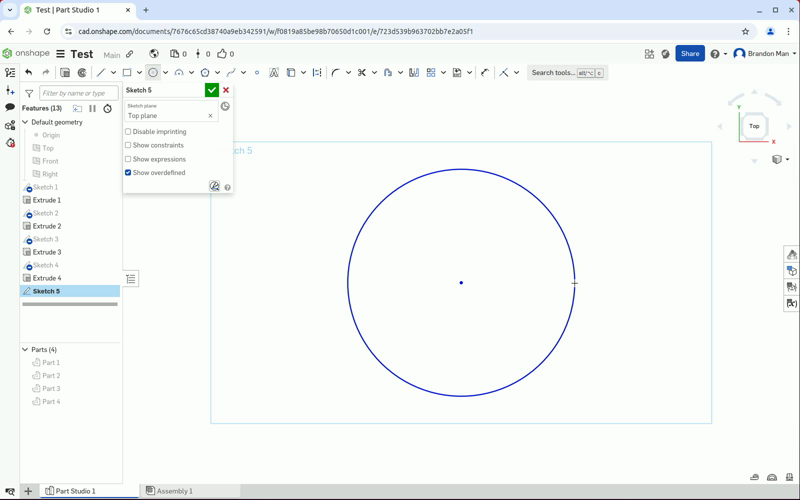
key_down(shift)
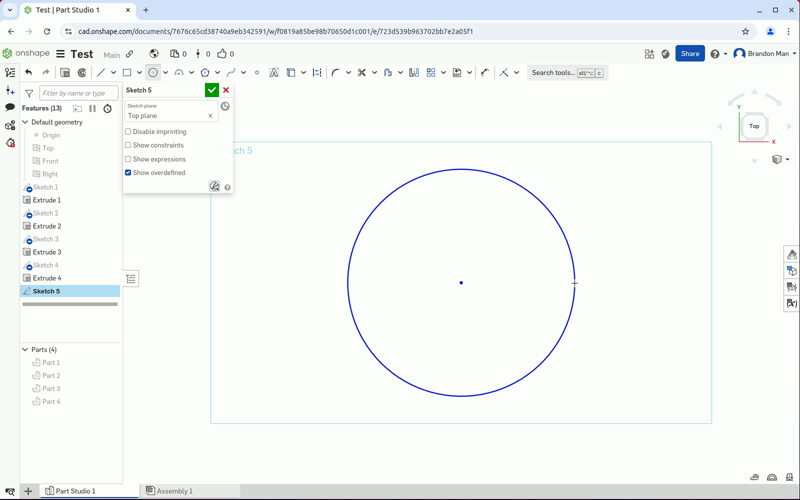
mouse_move(461, 282)
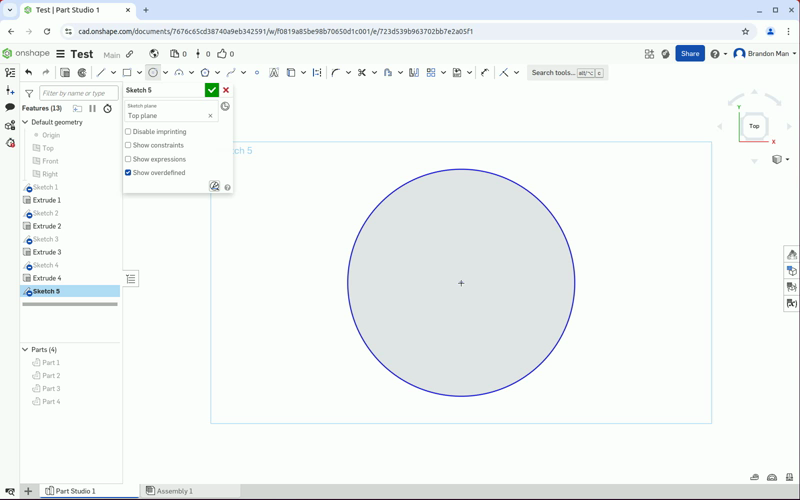
click(461, 282)
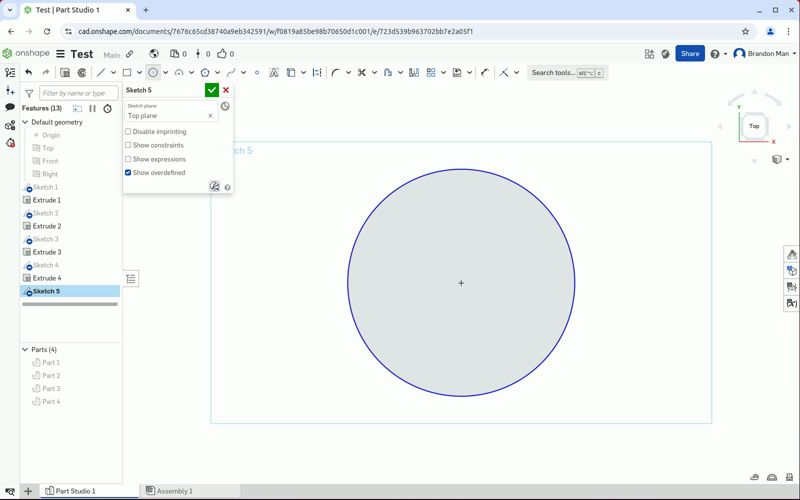
key_up(shift)
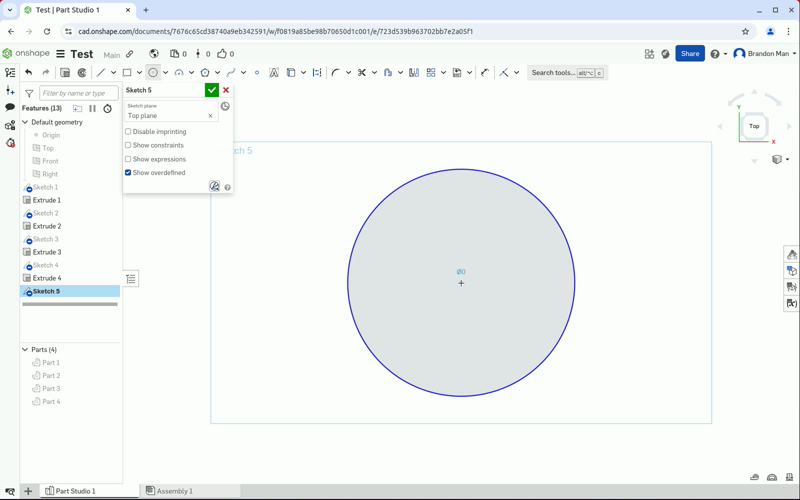
mouse_move(529, 282)
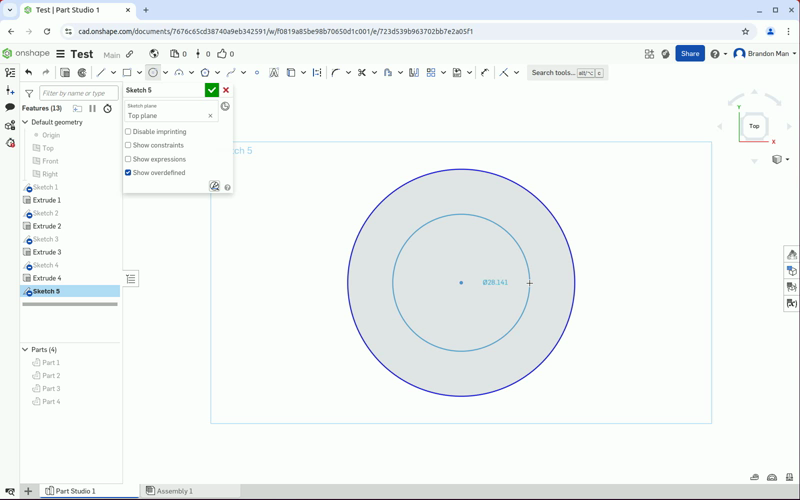
click(529, 282)
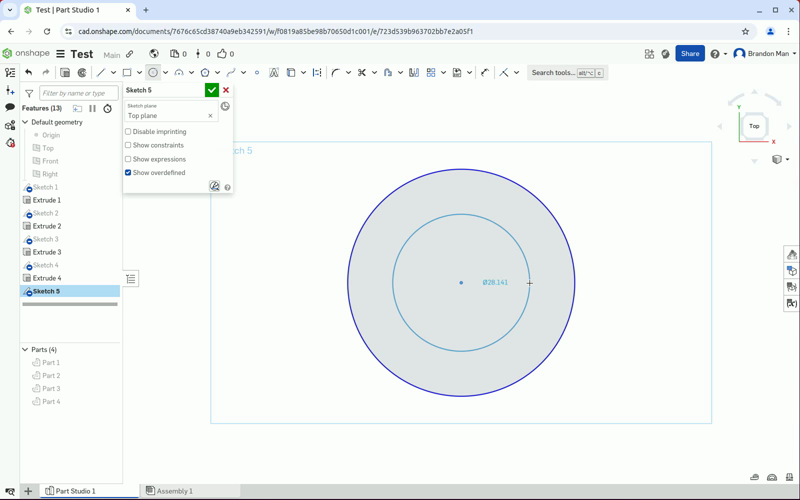
key(esc)
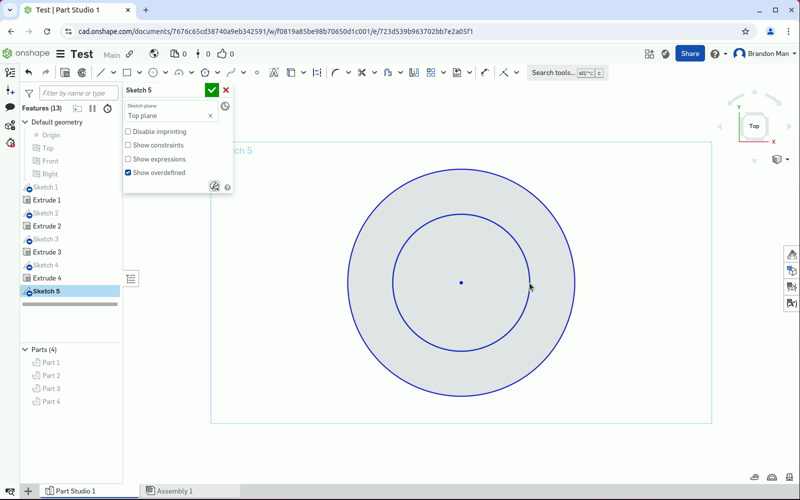
mouse_move(466, 196)
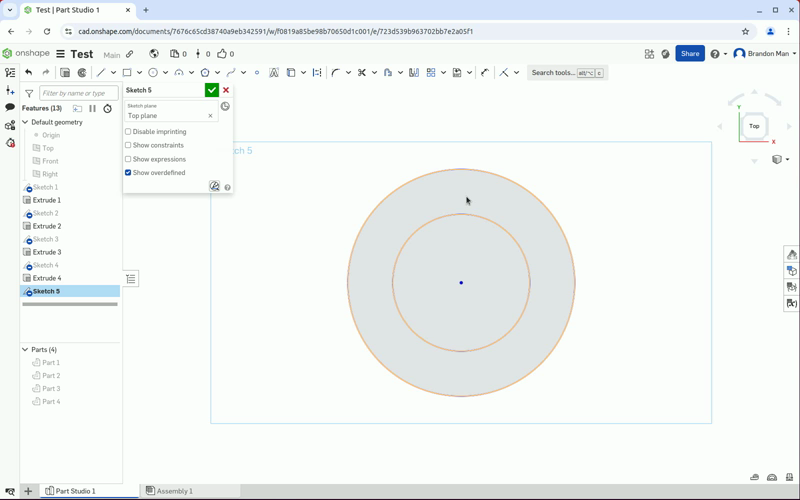
click(466, 196)
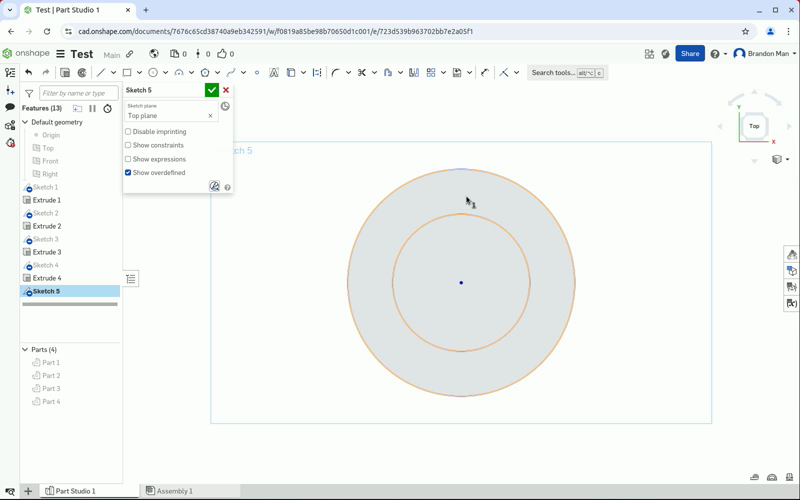
mouse_move(73, 352)
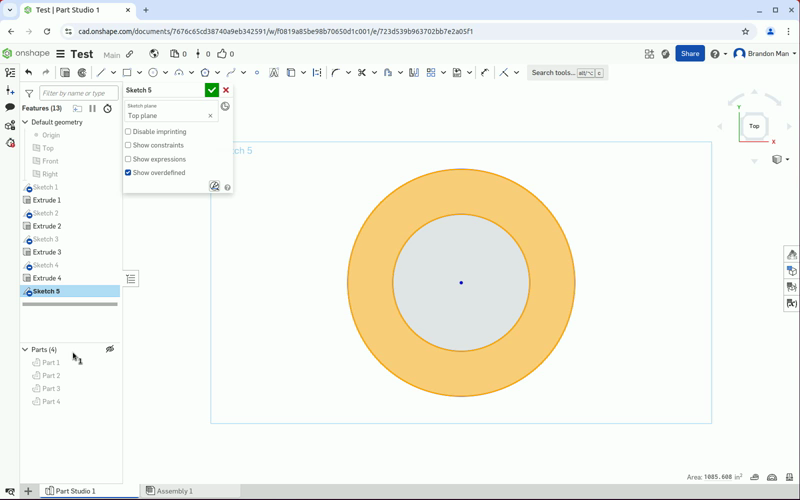
key(shift+y)
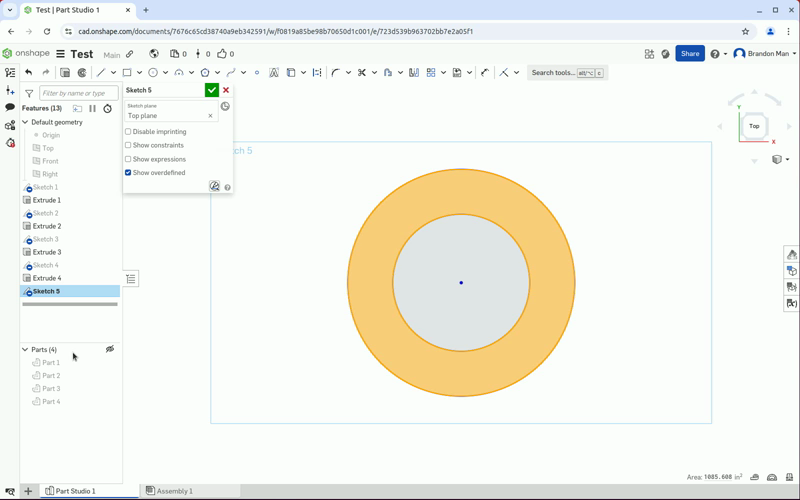
key(shift+e)
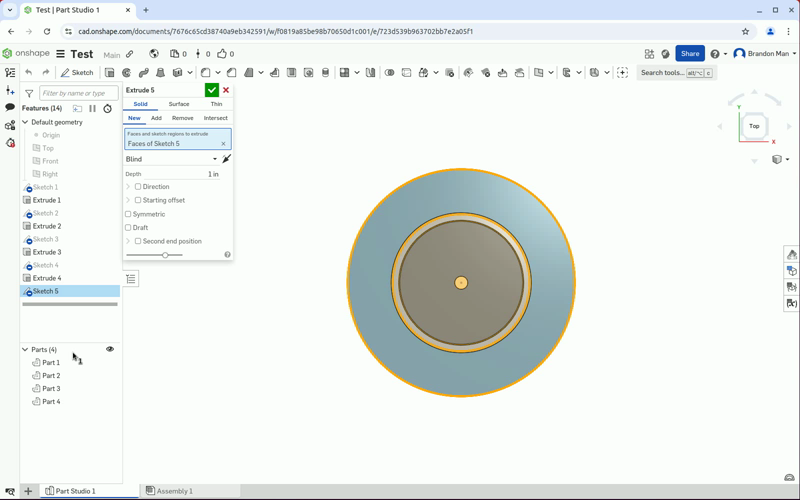
mouse_move(143, 106)
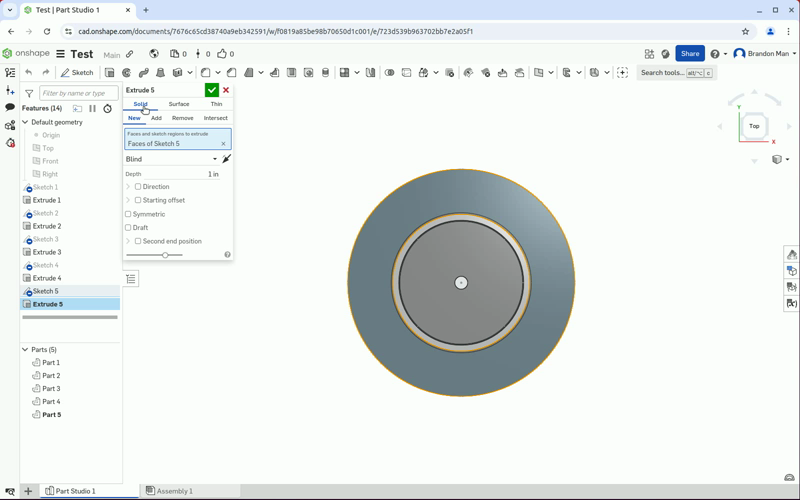
click(143, 106)
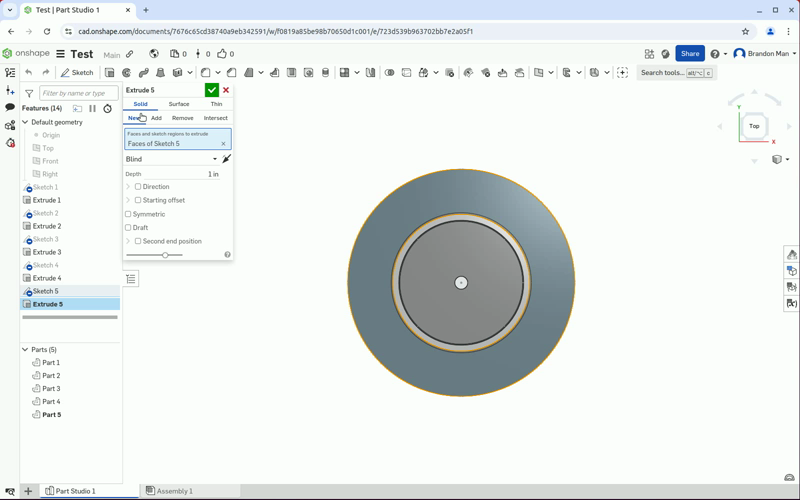
mouse_move(137, 120)
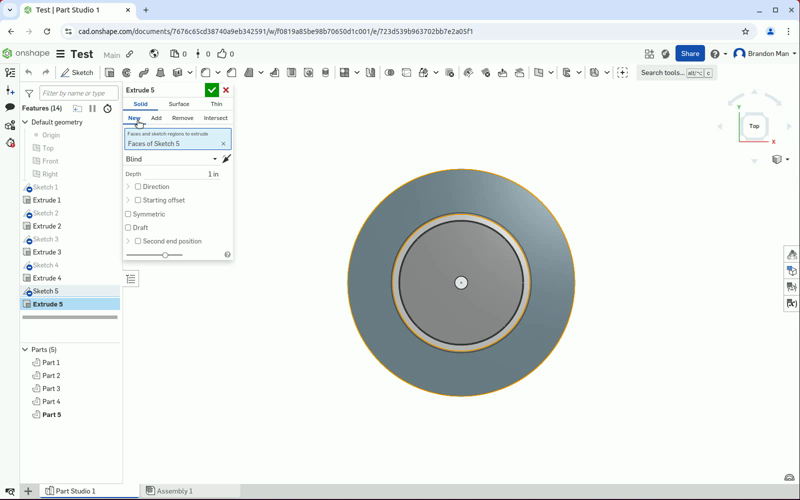
click(137, 120)
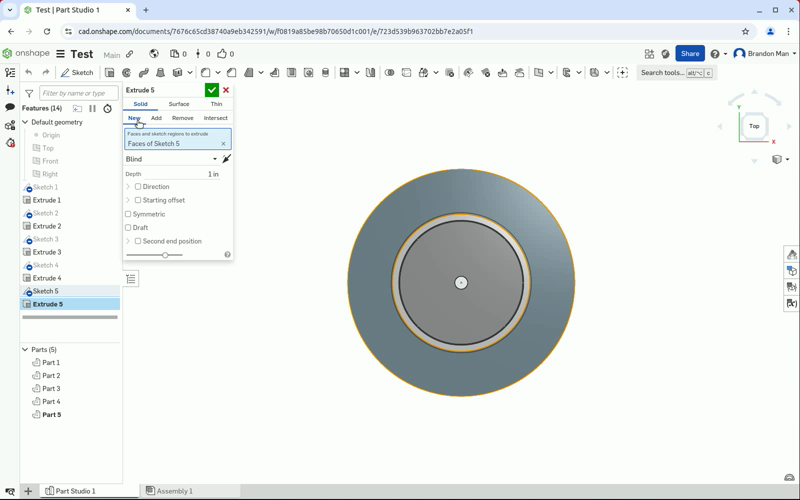
key(tab, 4)
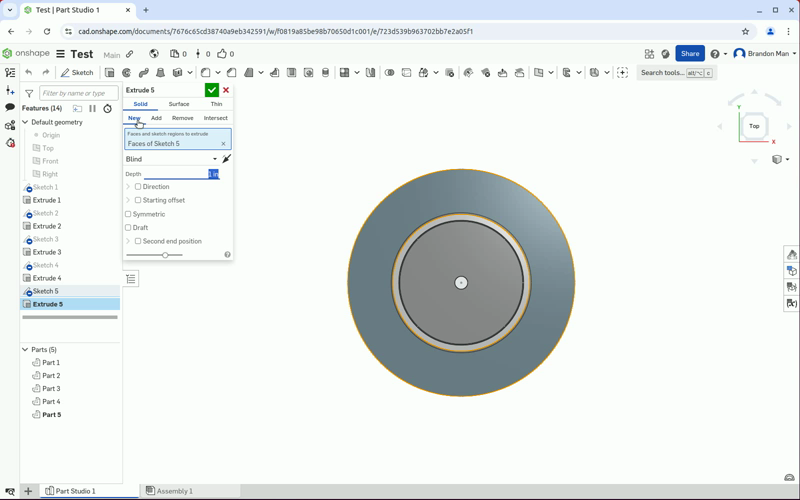
text(1.685)
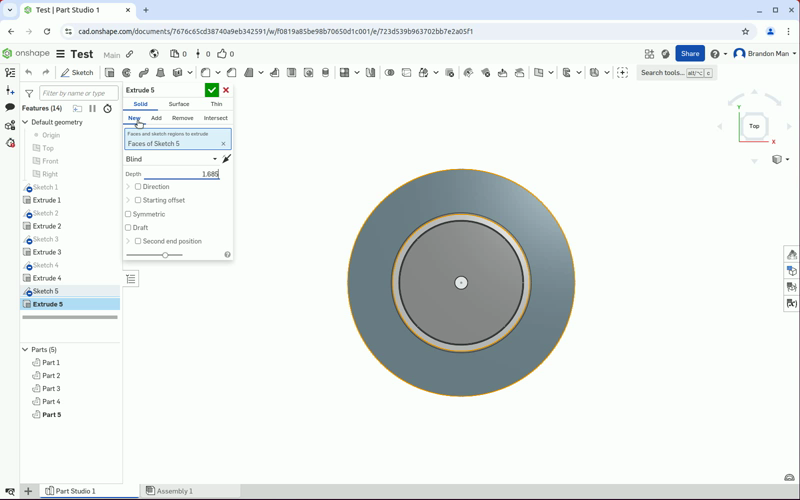
key(enter)
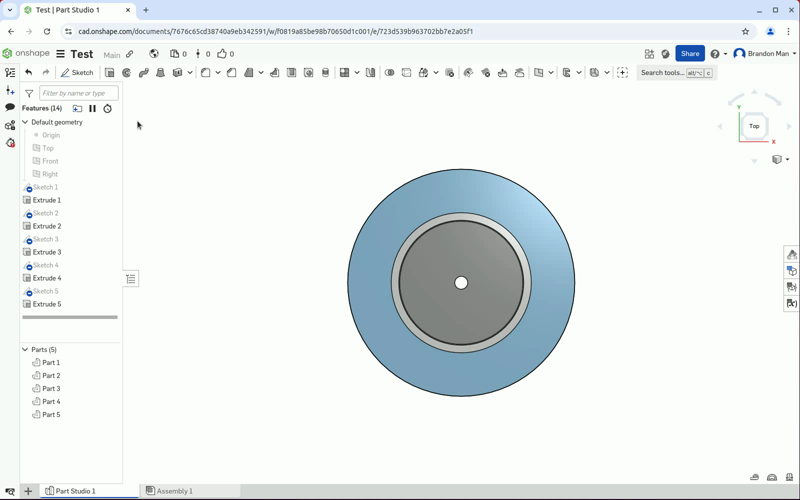
key(shift+h)
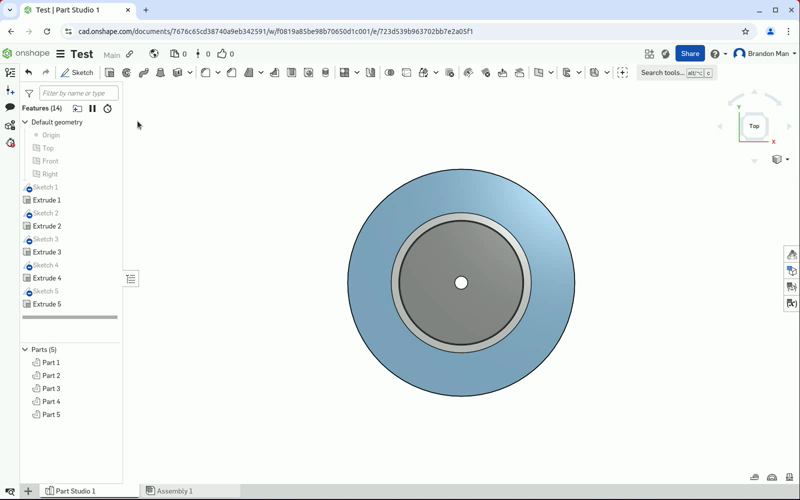
key(shift+h)
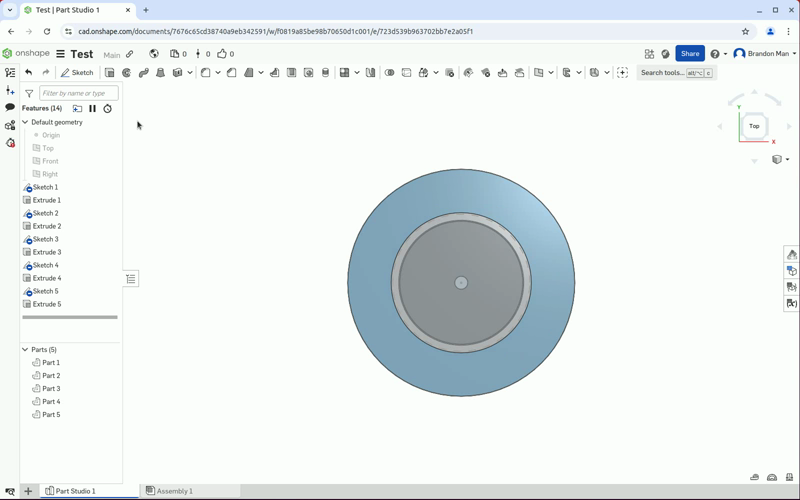
key(shift+7)
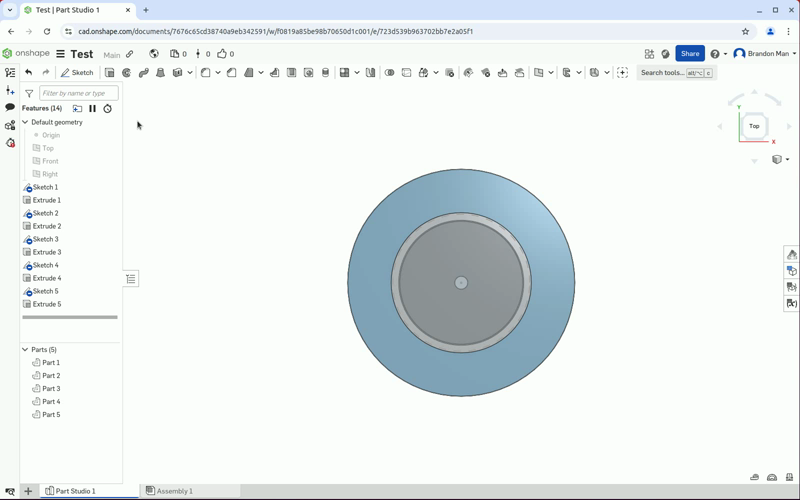
key(up, 3)
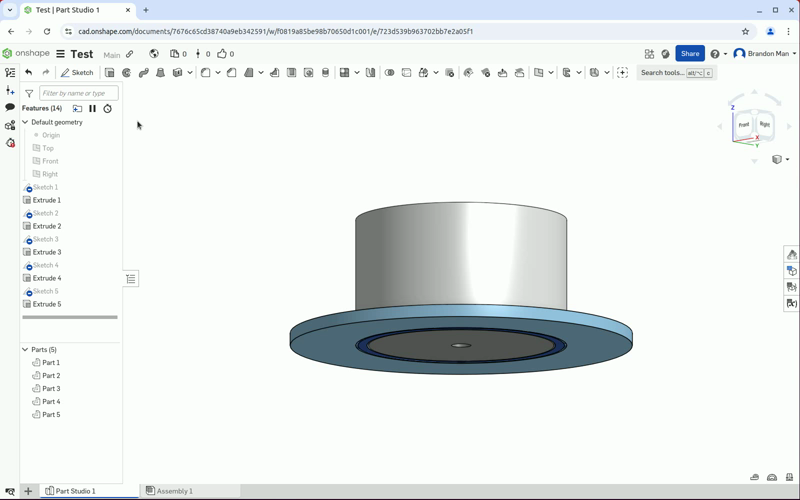
key(left, 3)
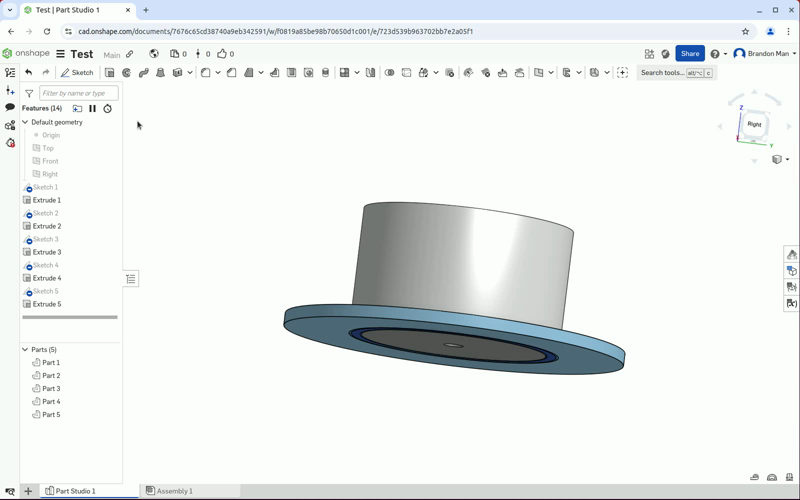
key(right, 3)
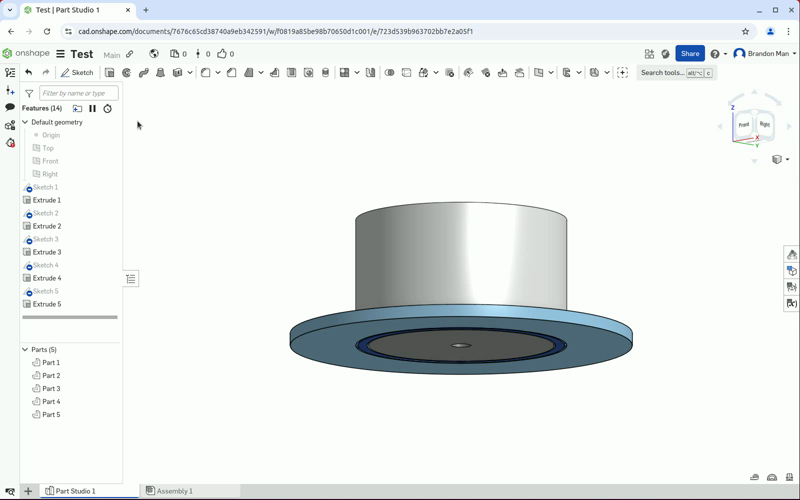
key(down, 3)
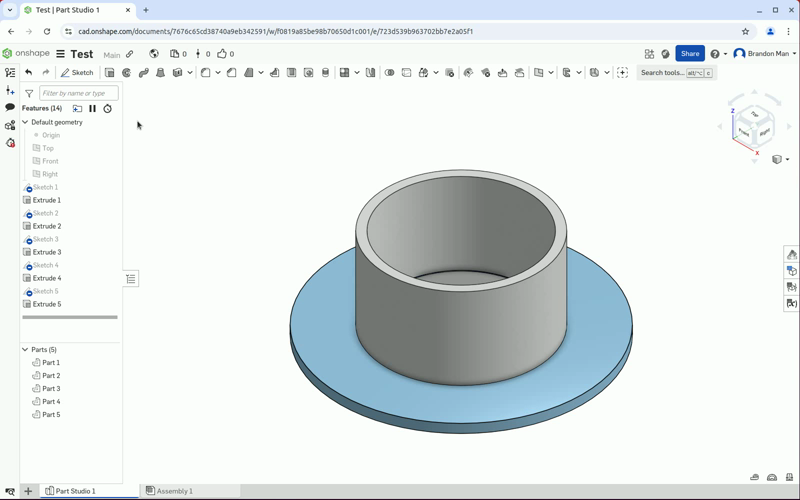
mouse_move(73, 189)
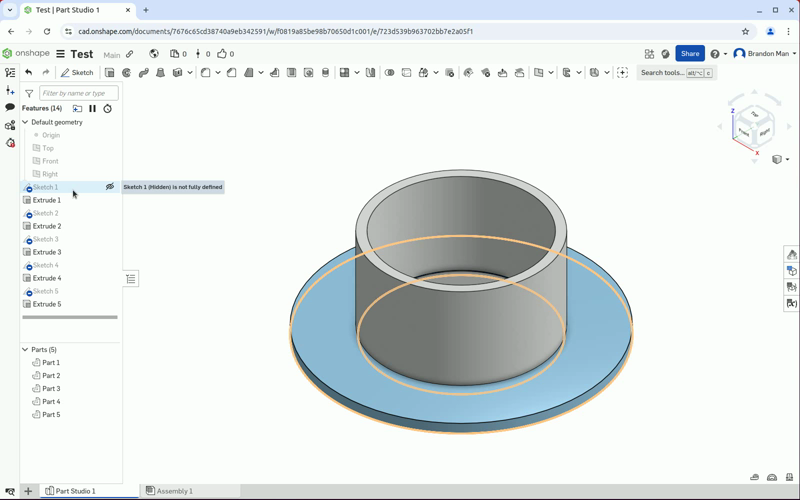
click(73, 189)